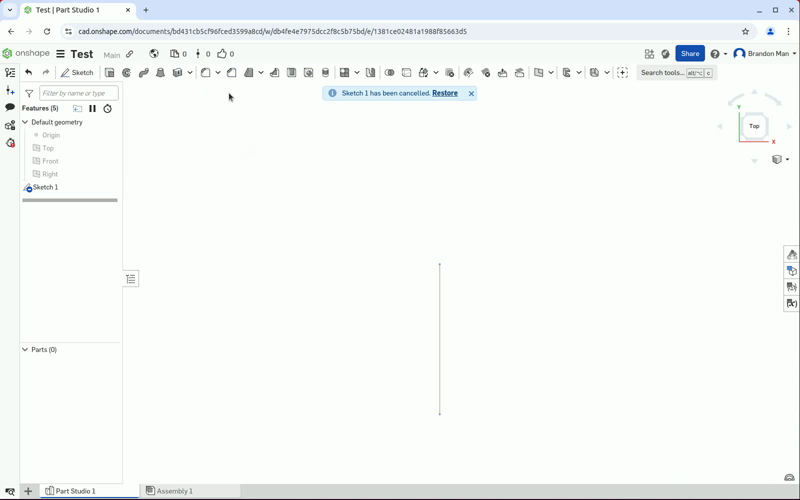
key(shift+h)
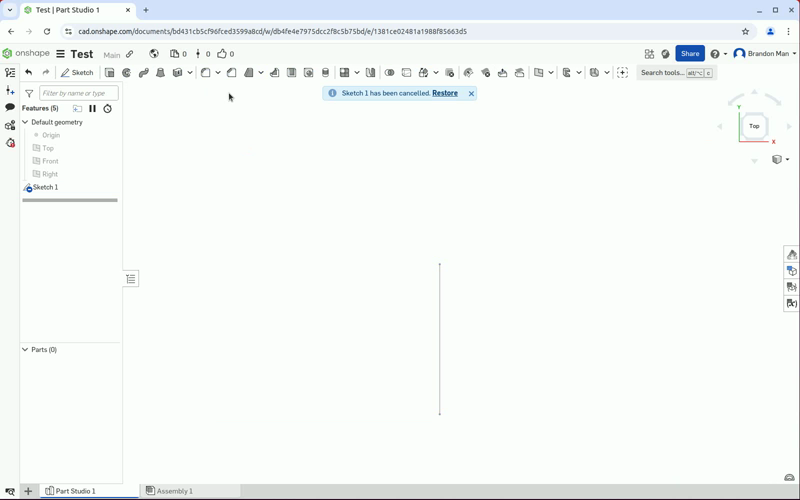
key(shift+s)
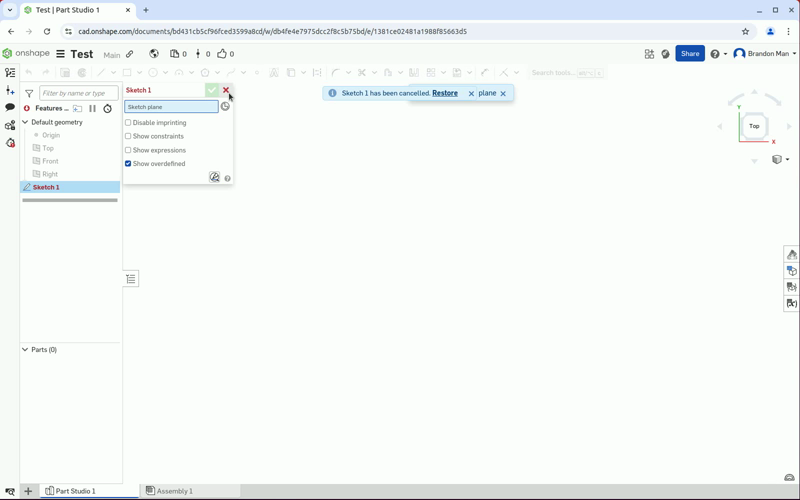
mouse_move(73, 150)
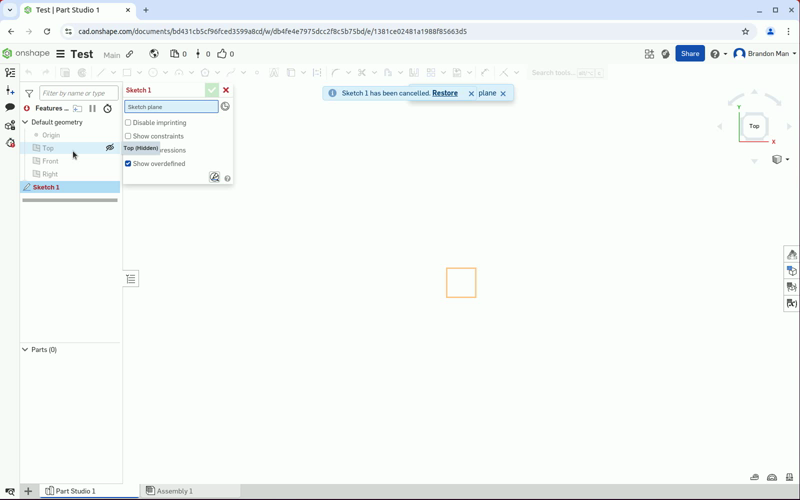
click(73, 150)
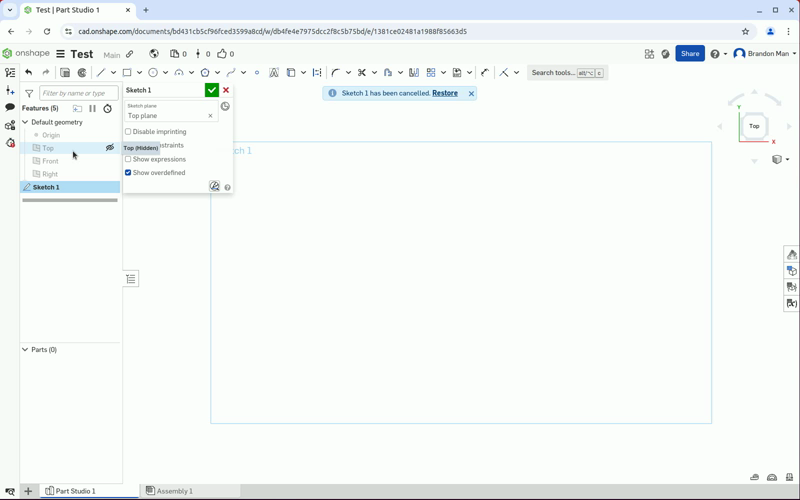
mouse_move(73, 352)
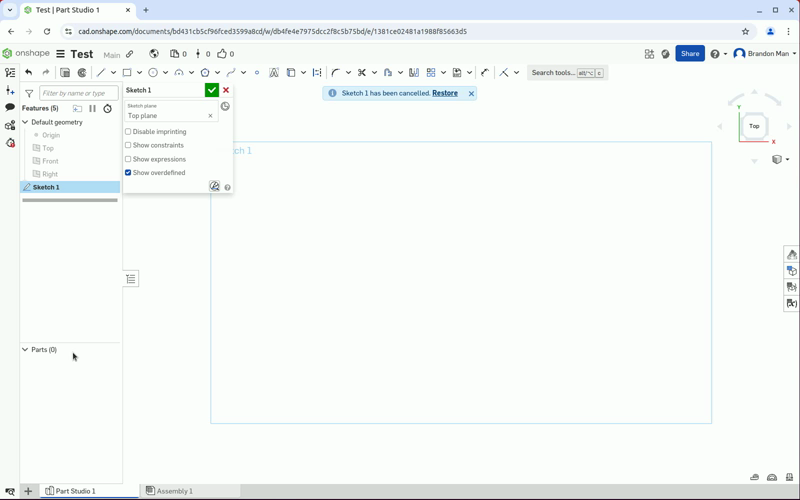
key(y)
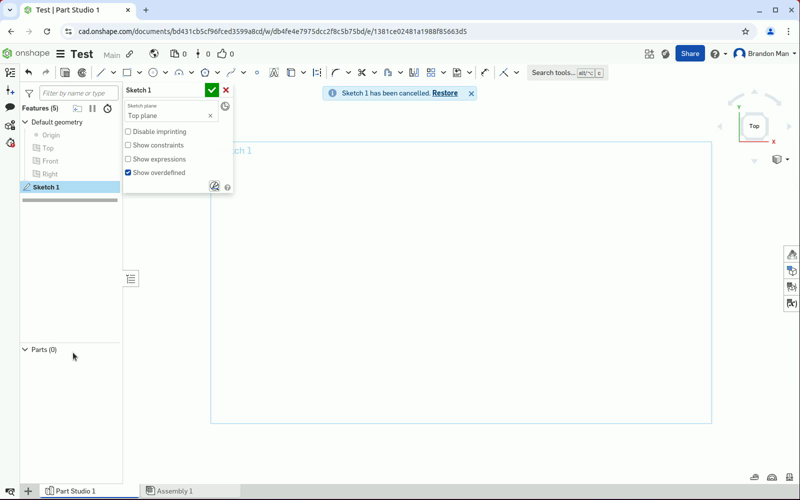
key(l)
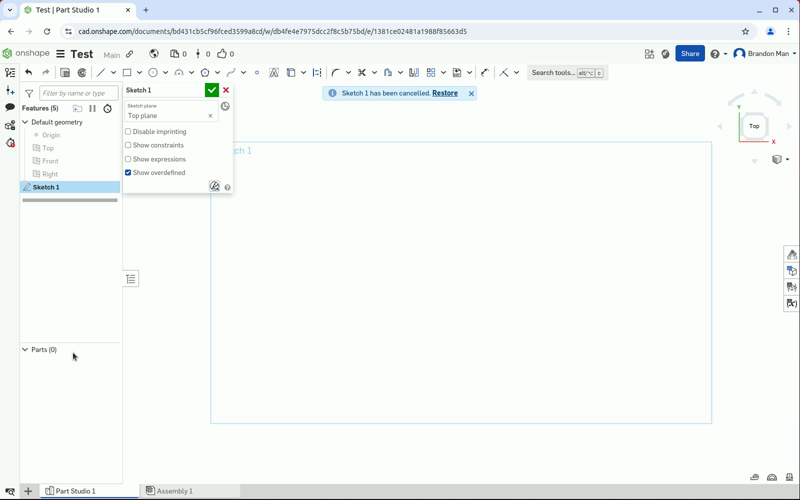
key_down(shift)
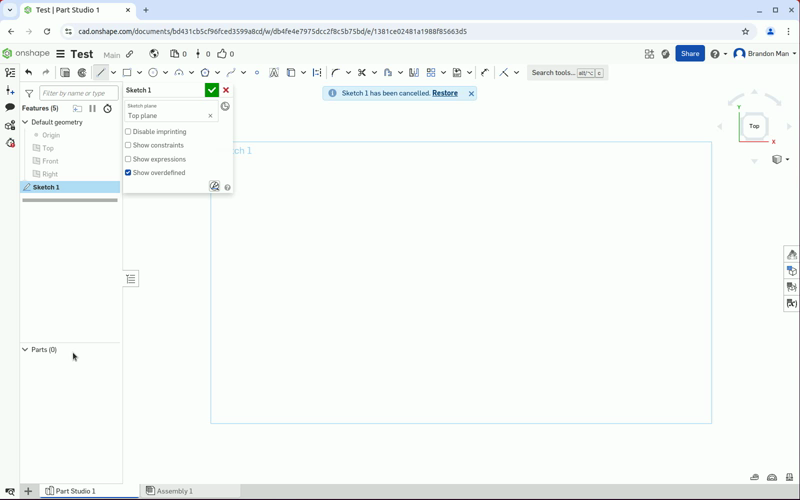
mouse_move(460, 295)
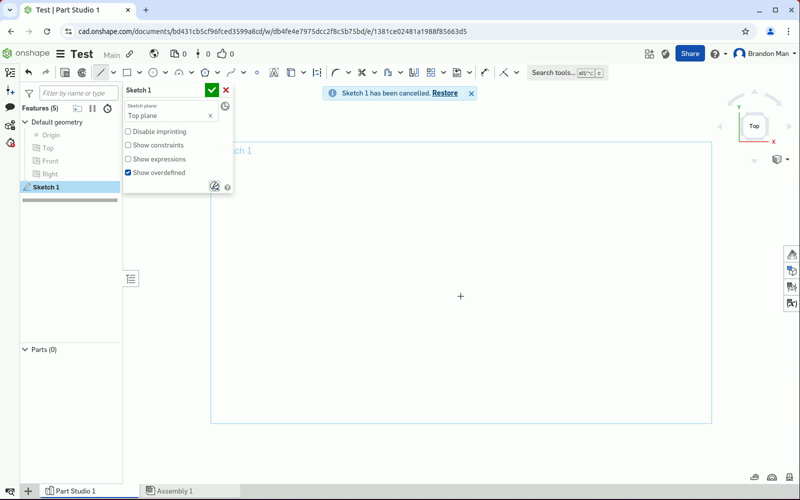
click(460, 295)
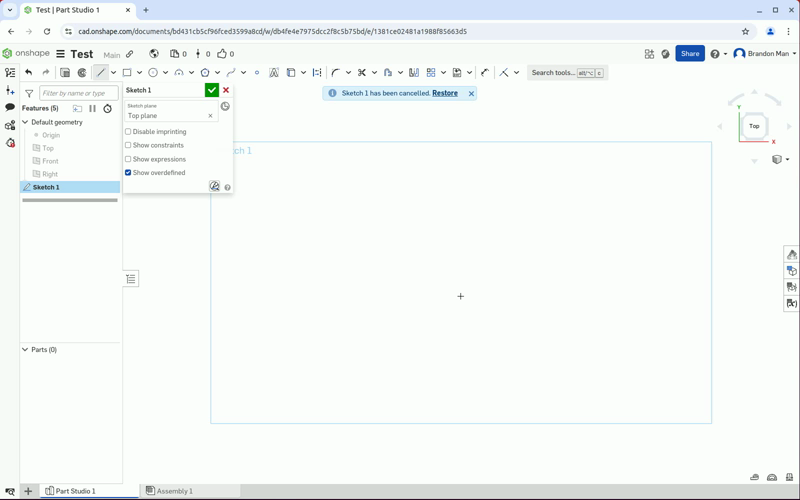
key_up(shift)
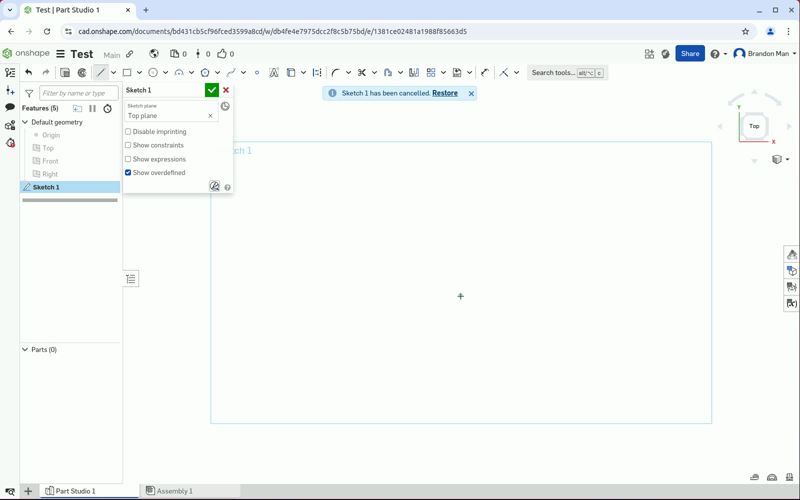
key_down(shift)
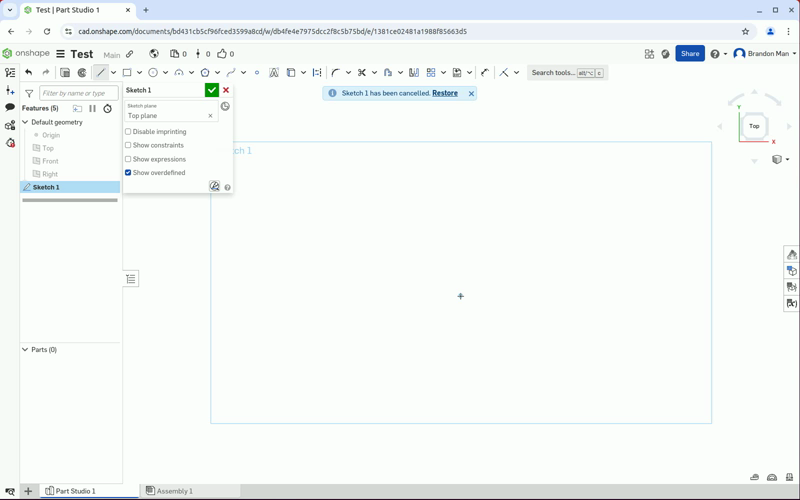
mouse_move(490, 295)
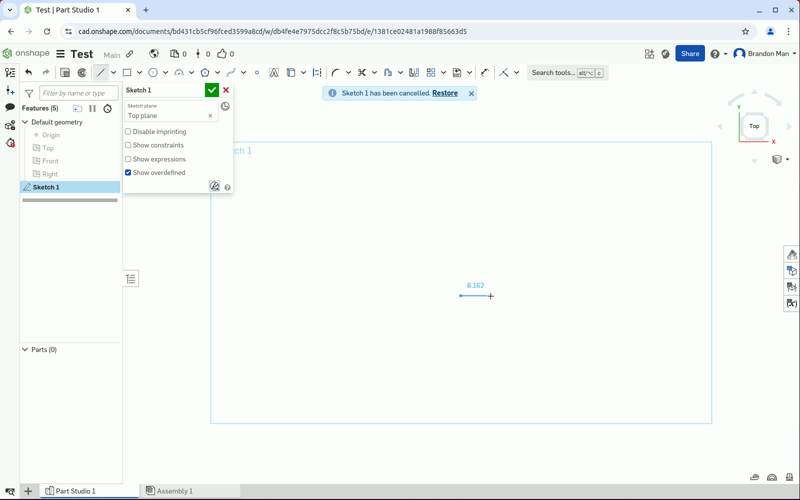
mouse_move(498, 295)
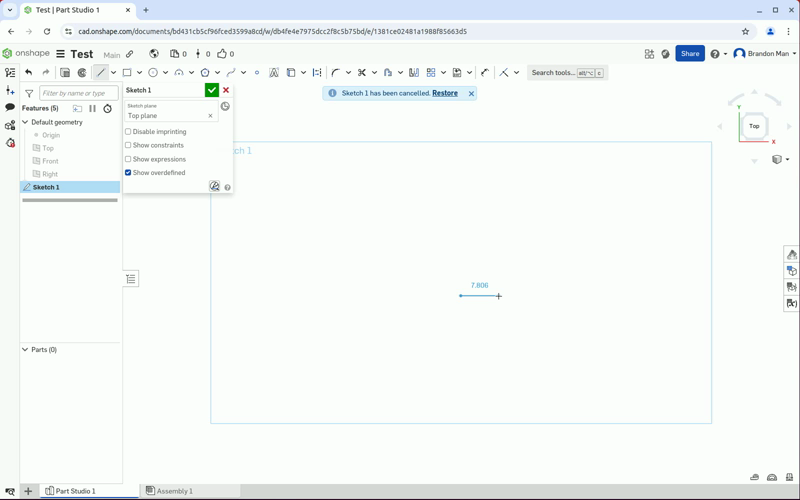
click(498, 295)
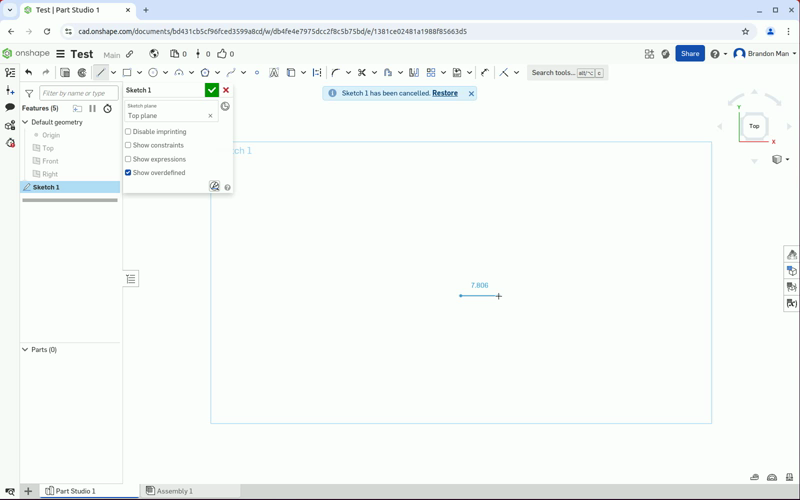
key_up(shift)
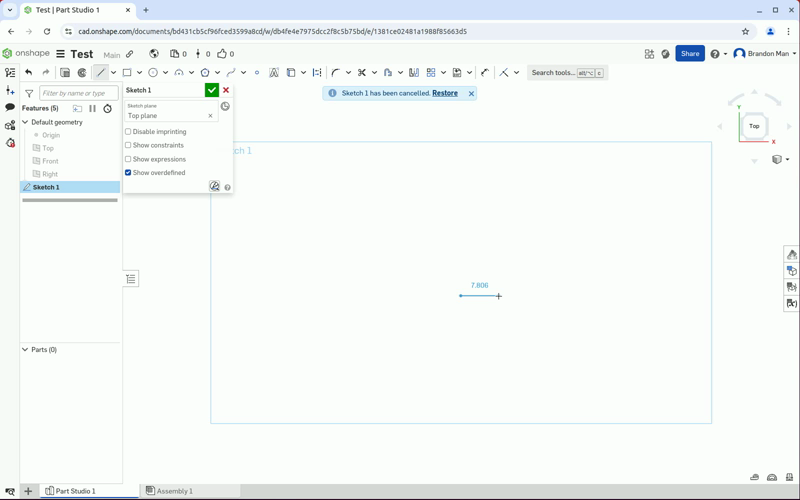
key(esc)
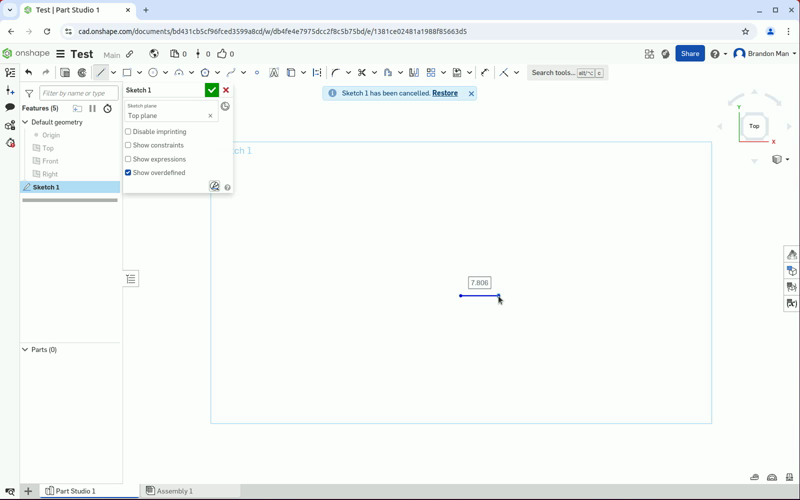
key(a)
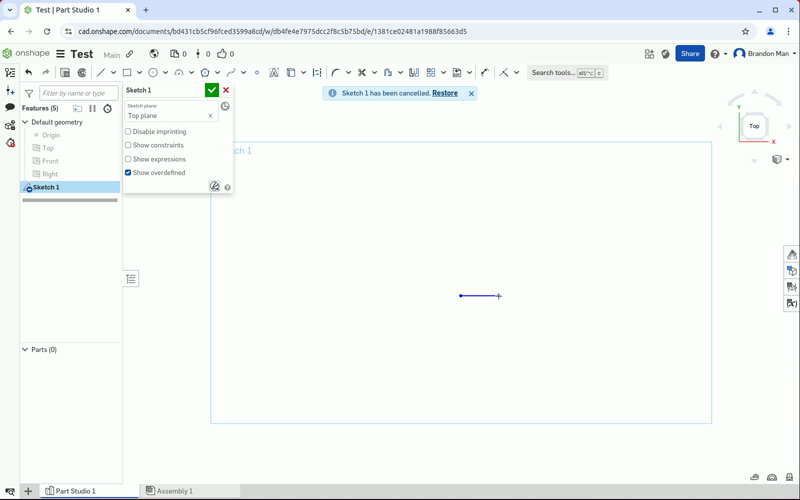
mouse_move(498, 295)
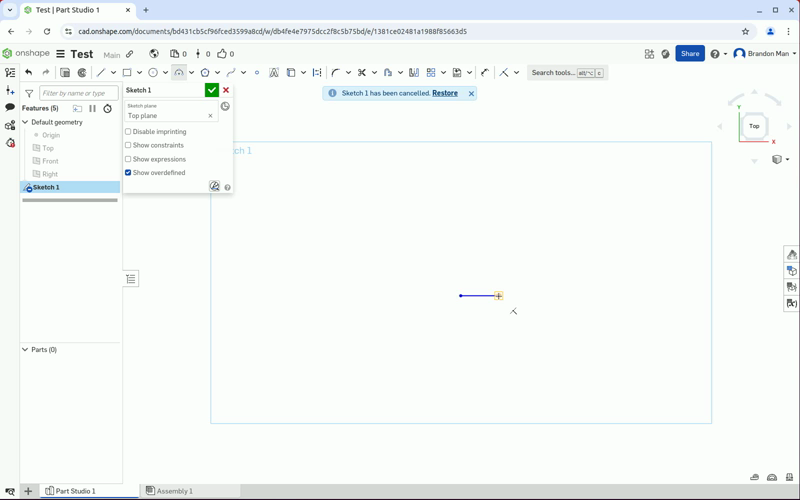
click(498, 295)
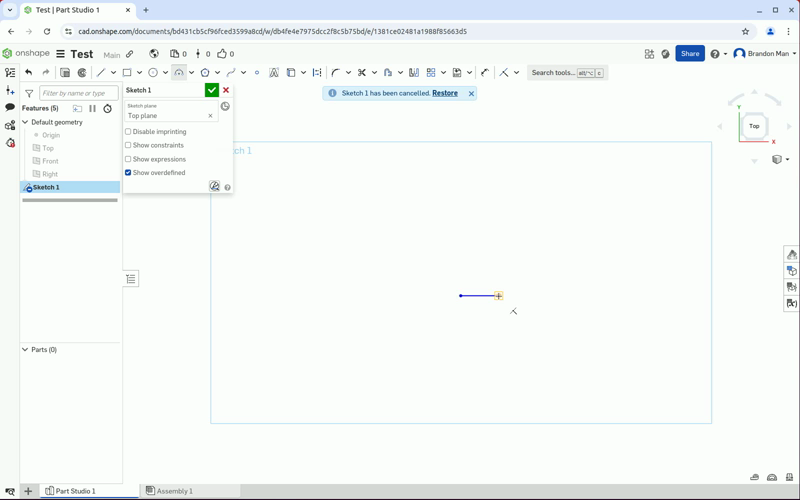
key_down(shift)
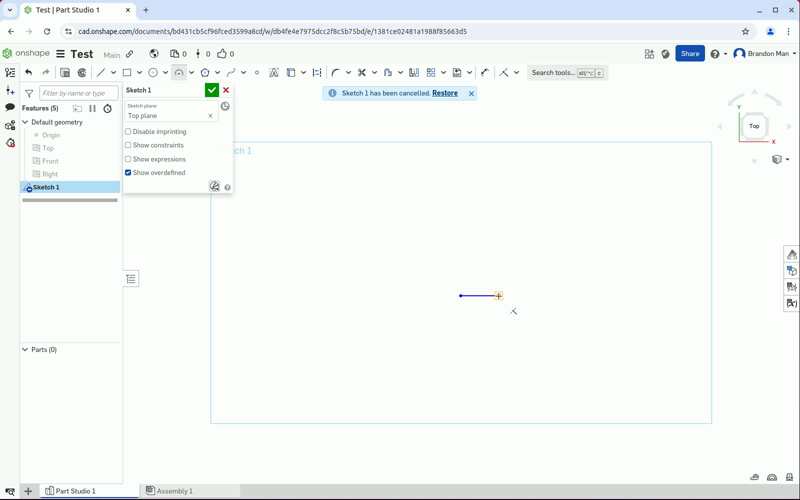
mouse_move(510, 308)
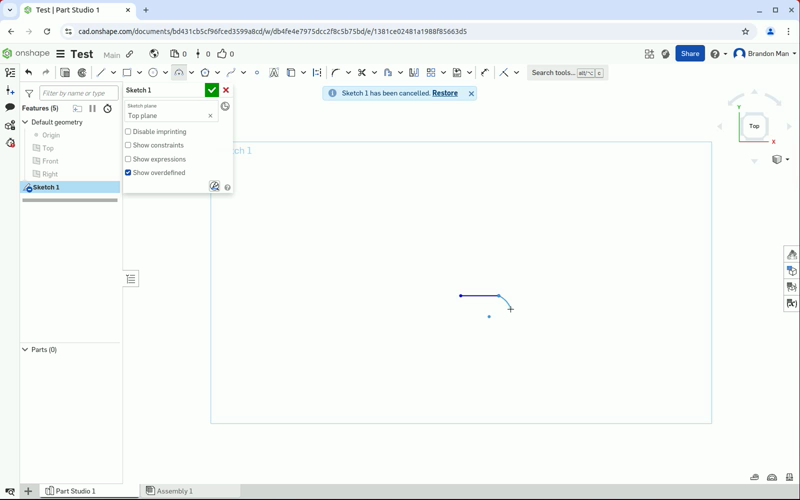
click(510, 308)
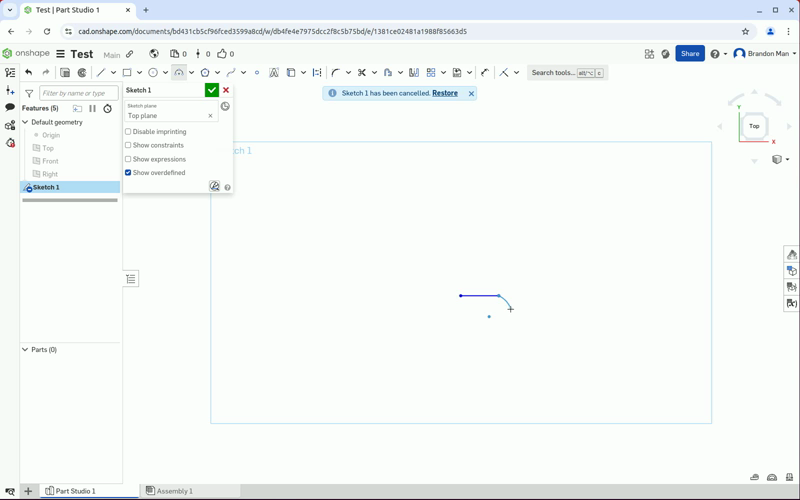
mouse_move(507, 300)
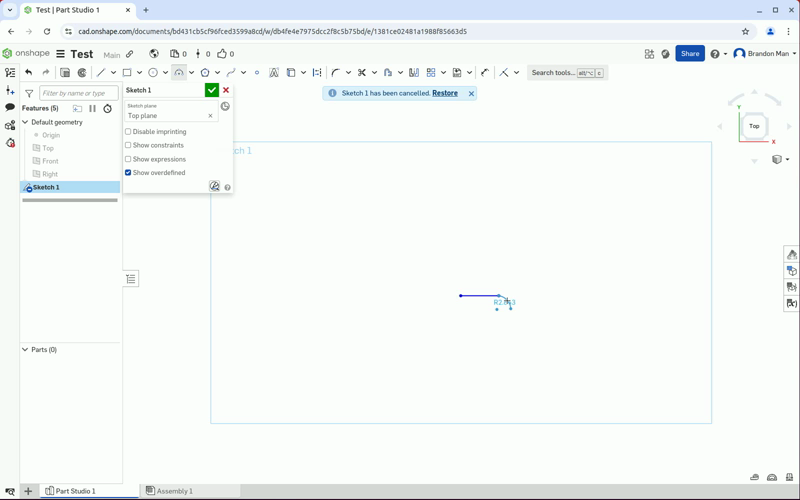
click(507, 300)
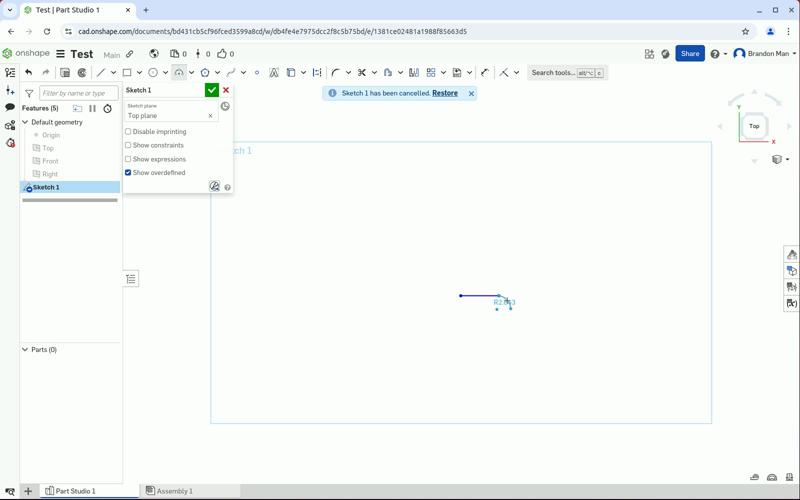
key_up(shift)
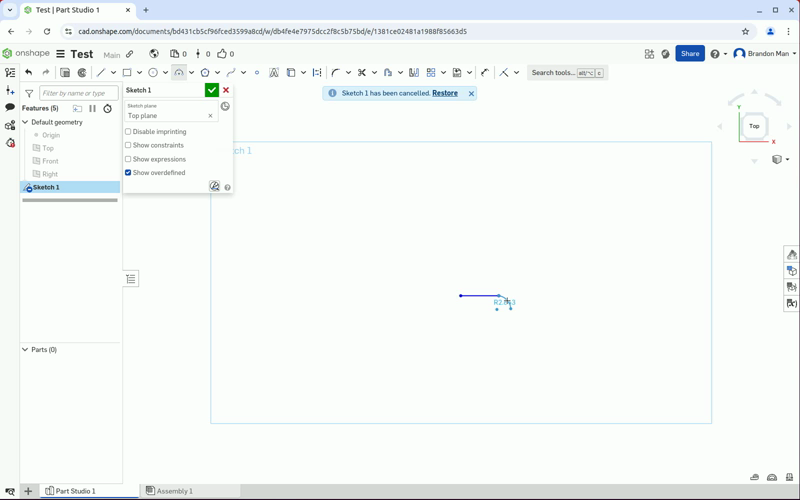
key(esc)
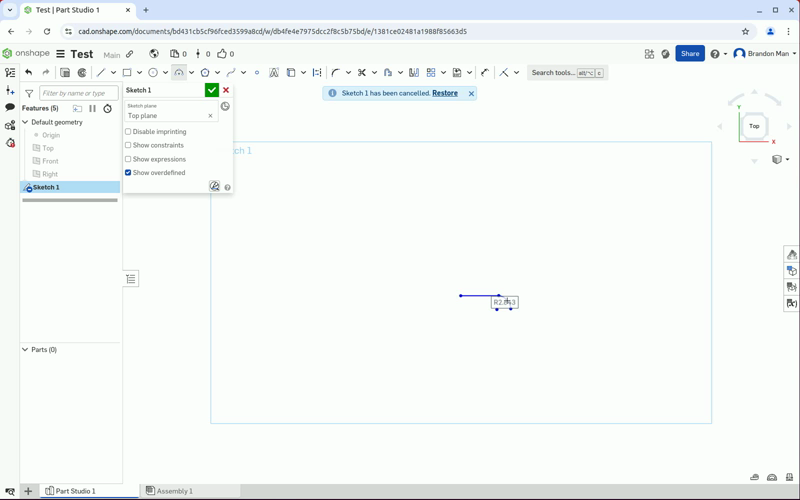
key(l)
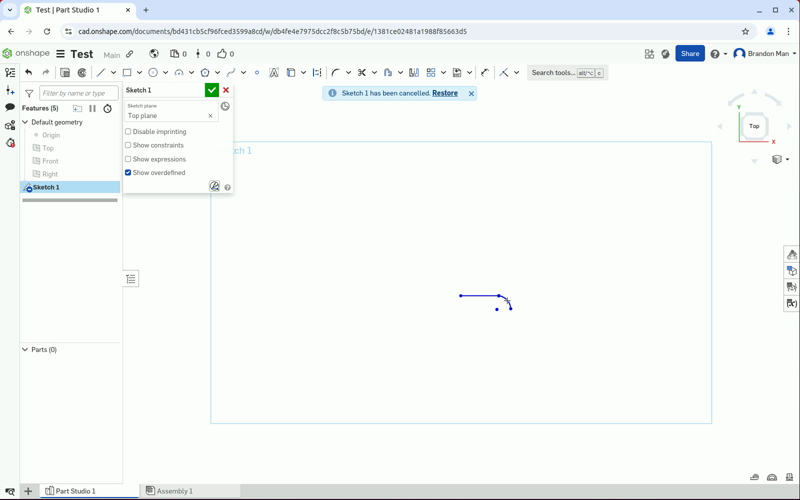
mouse_move(510, 308)
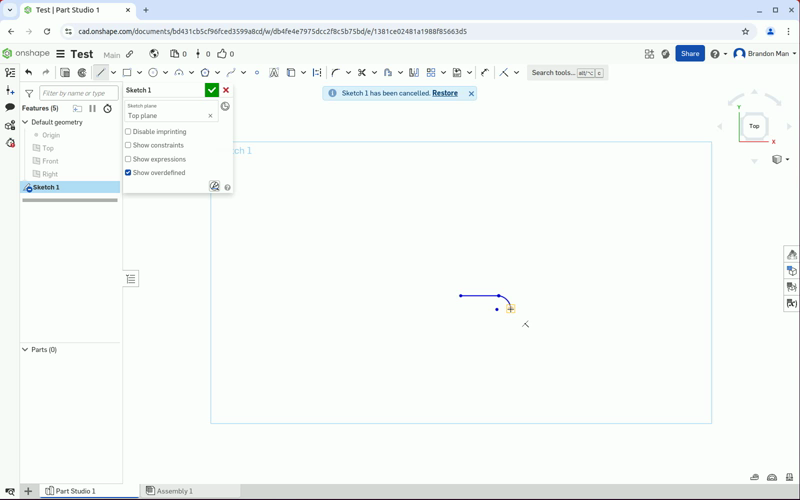
click(510, 308)
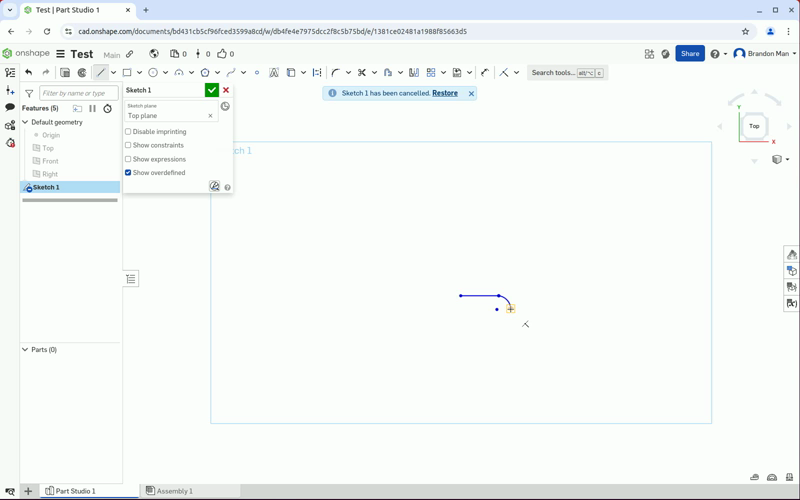
key_down(shift)
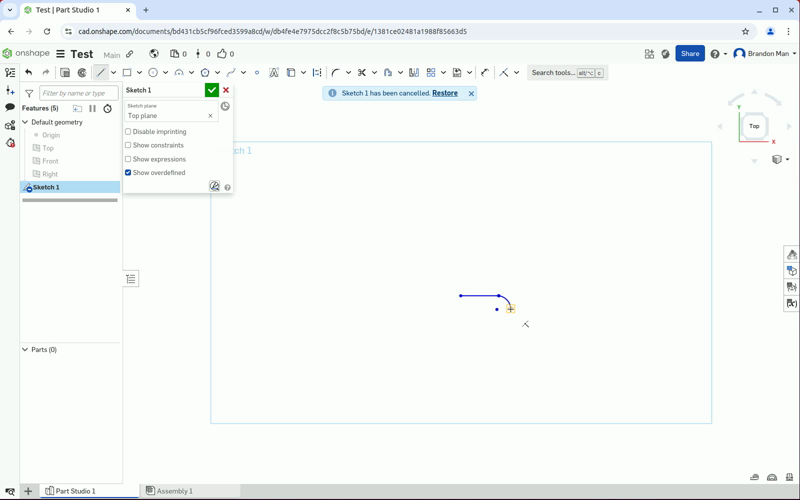
mouse_move(540, 308)
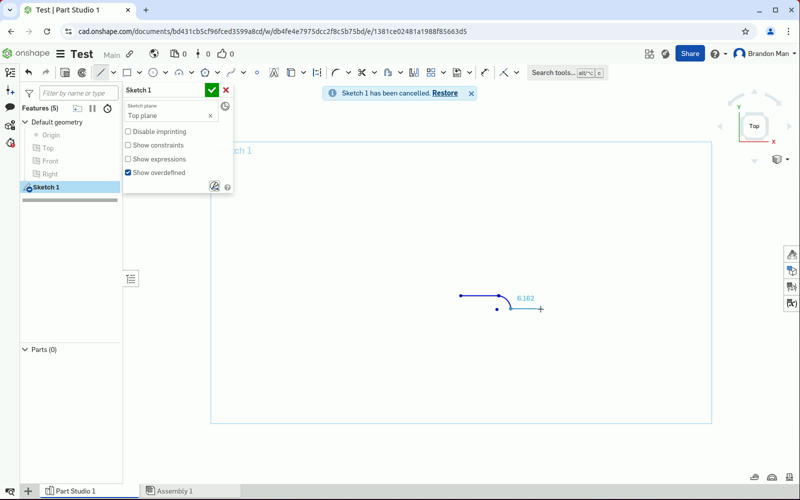
mouse_move(510, 333)
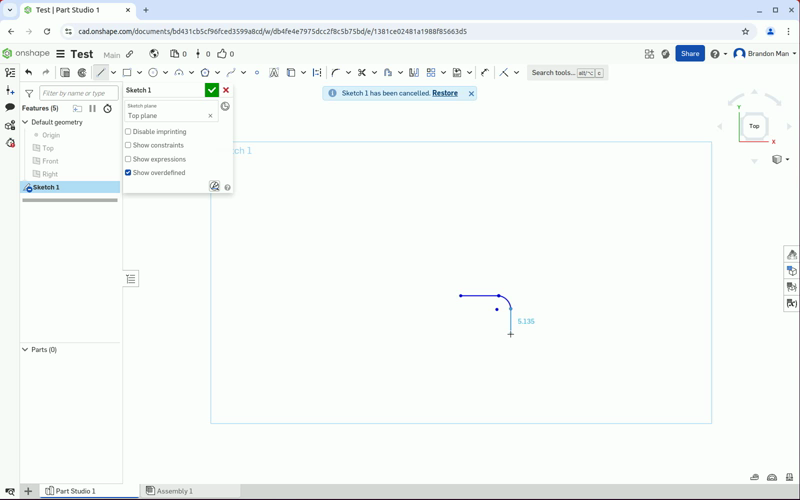
click(510, 333)
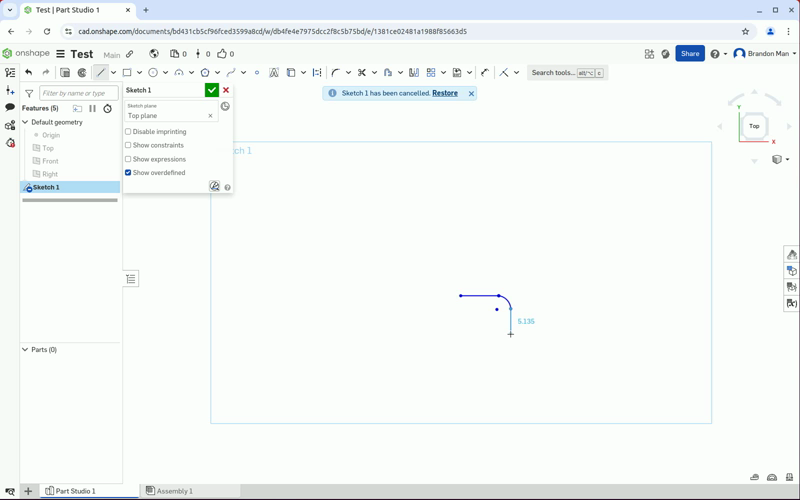
key_up(shift)
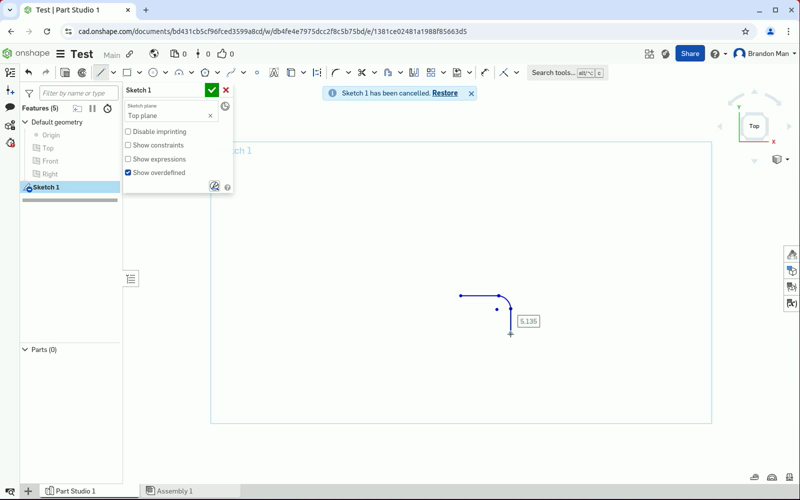
key(esc)
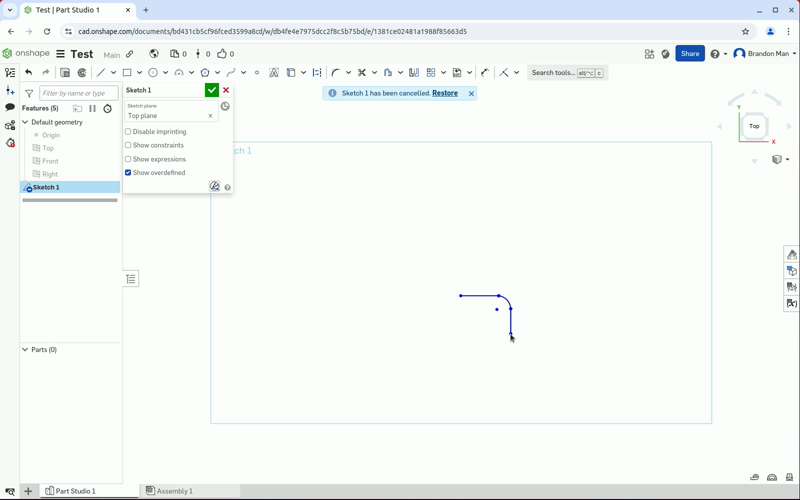
key(a)
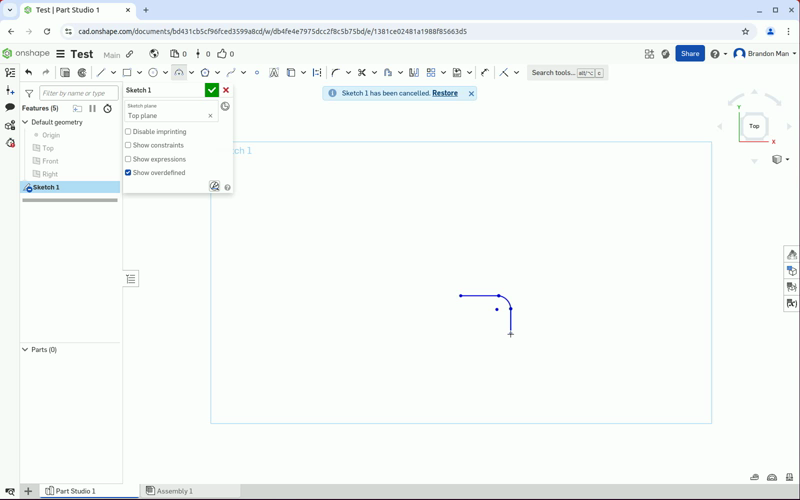
mouse_move(510, 333)
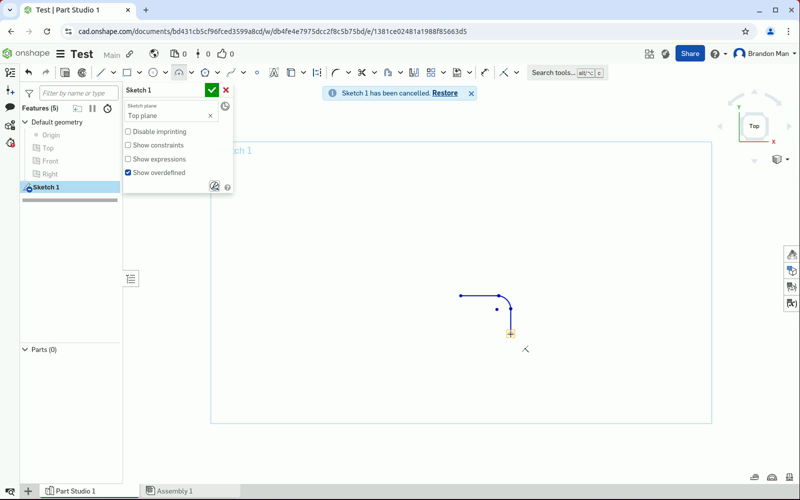
click(510, 333)
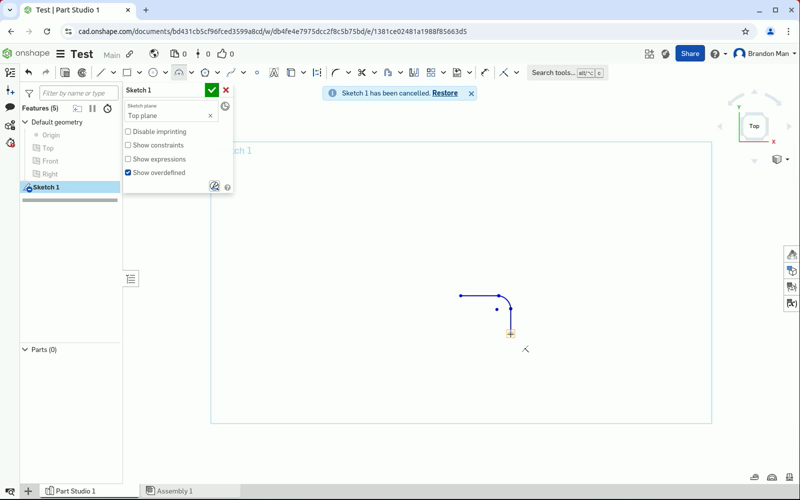
key_down(shift)
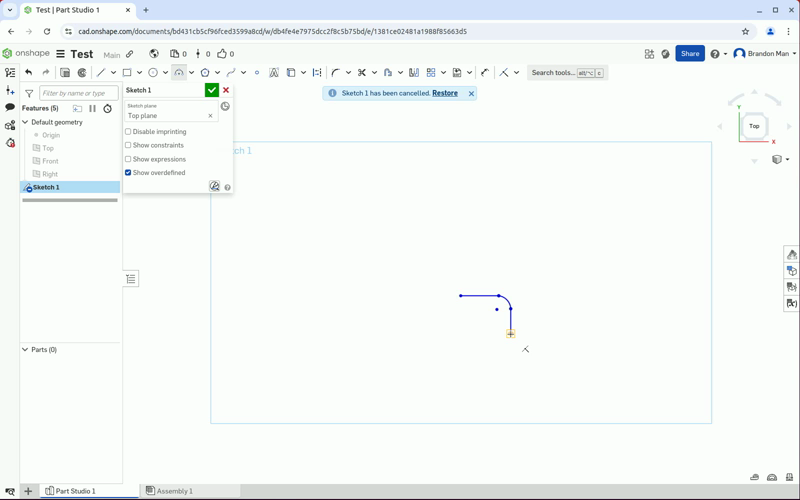
mouse_move(523, 345)
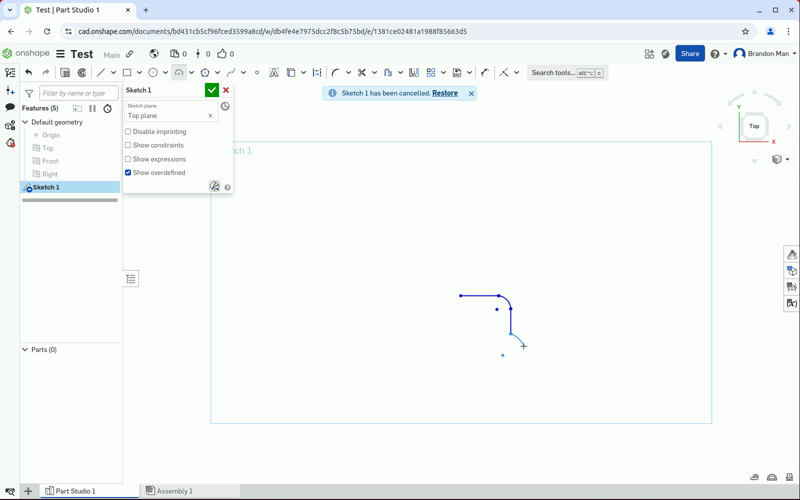
click(523, 345)
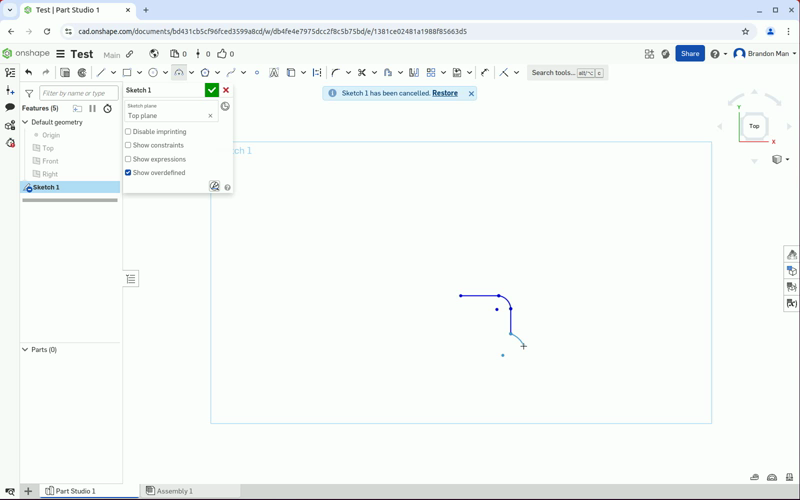
mouse_move(514, 342)
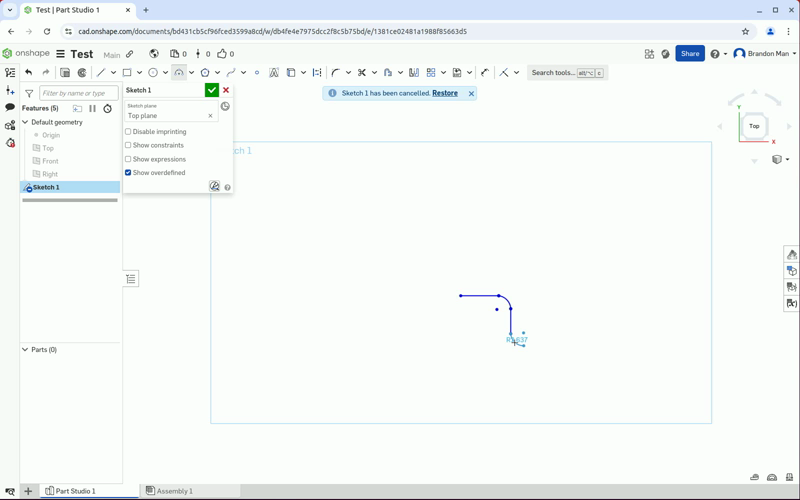
click(514, 342)
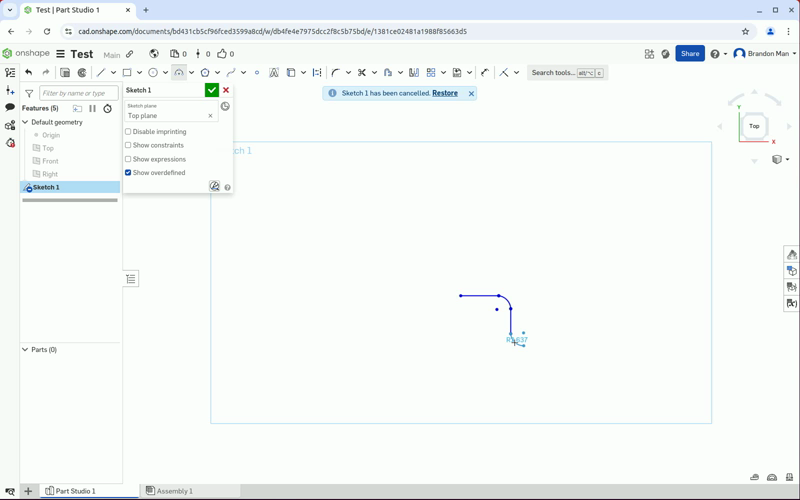
key_up(shift)
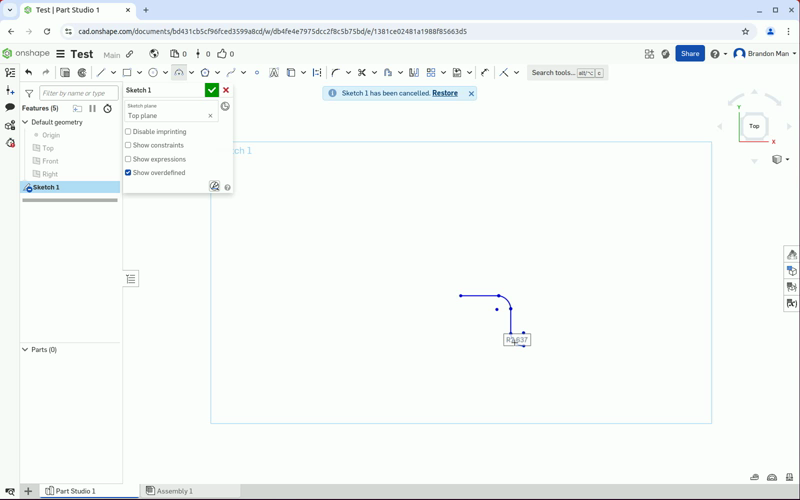
key(esc)
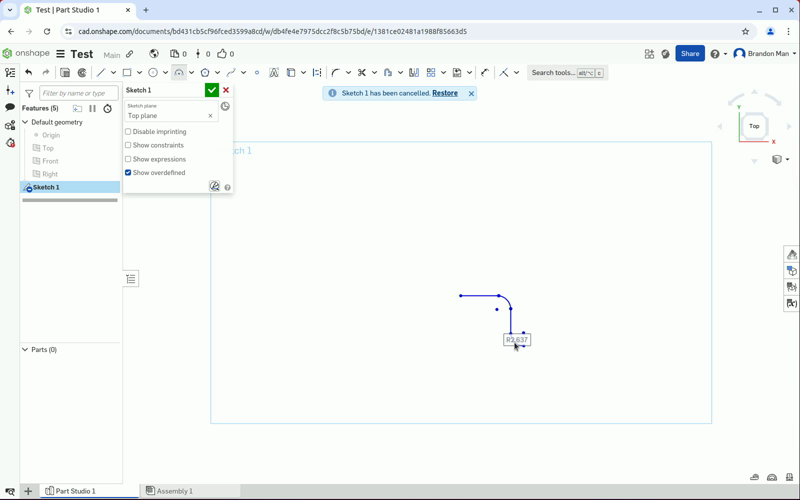
key(l)
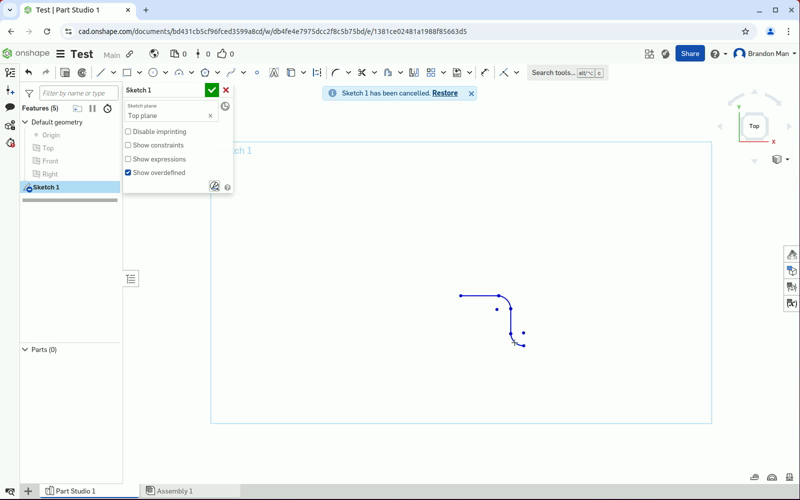
mouse_move(523, 345)
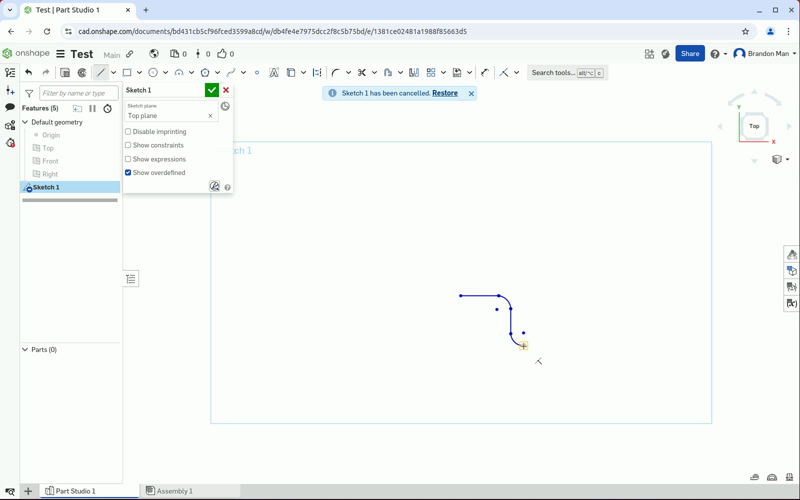
click(523, 345)
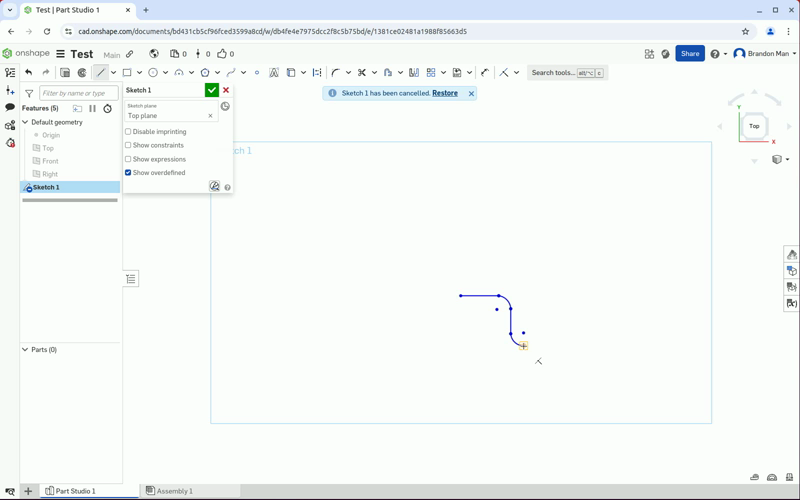
key_down(shift)
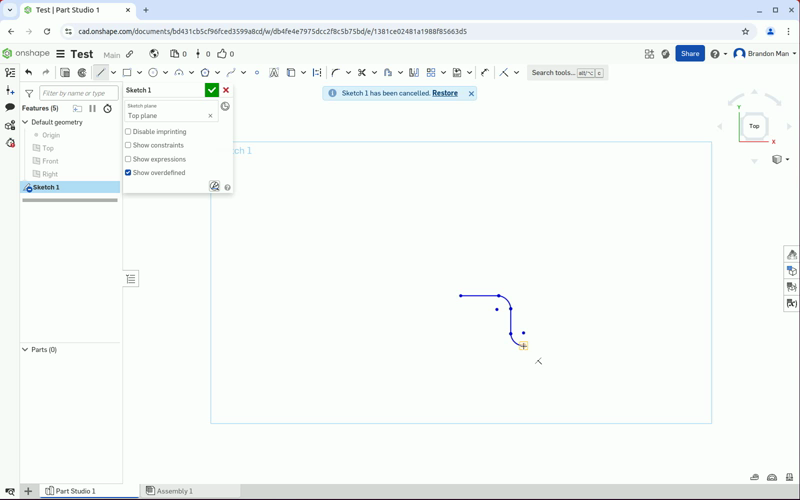
mouse_move(553, 345)
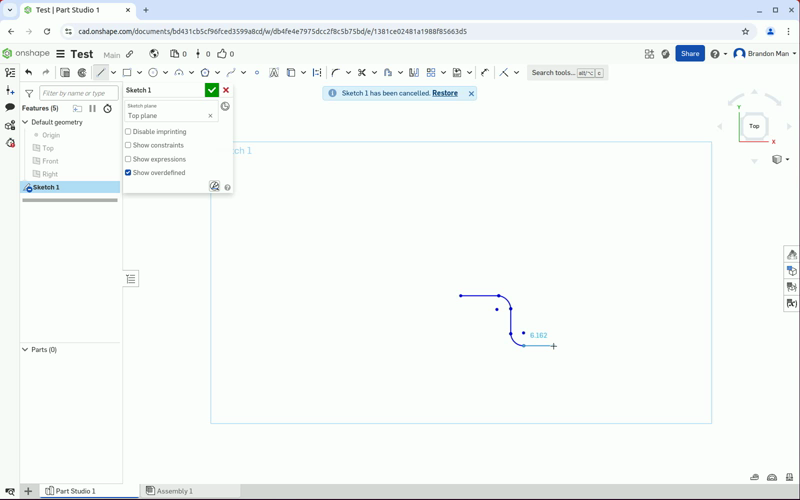
mouse_move(548, 345)
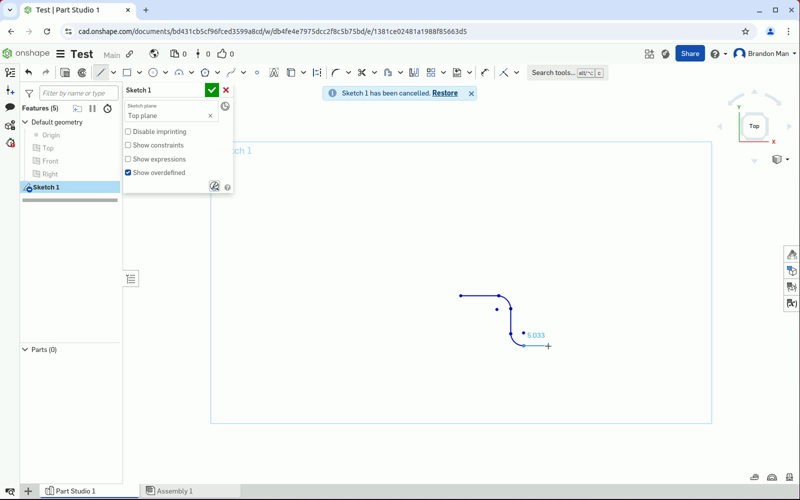
click(548, 345)
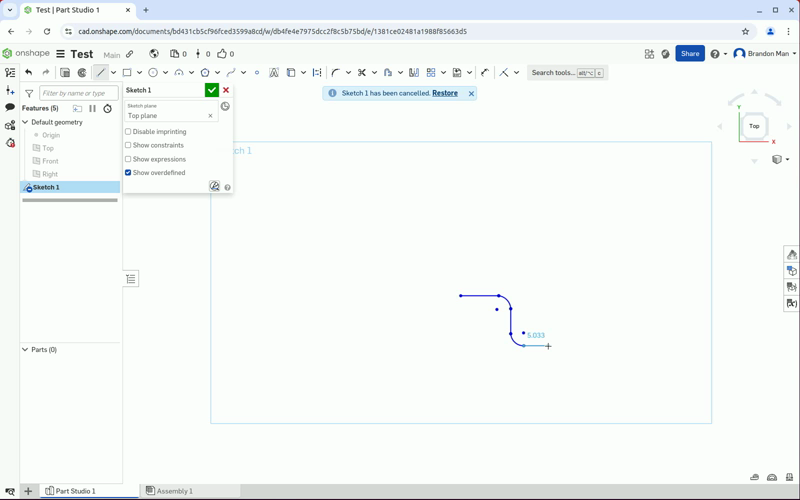
key_up(shift)
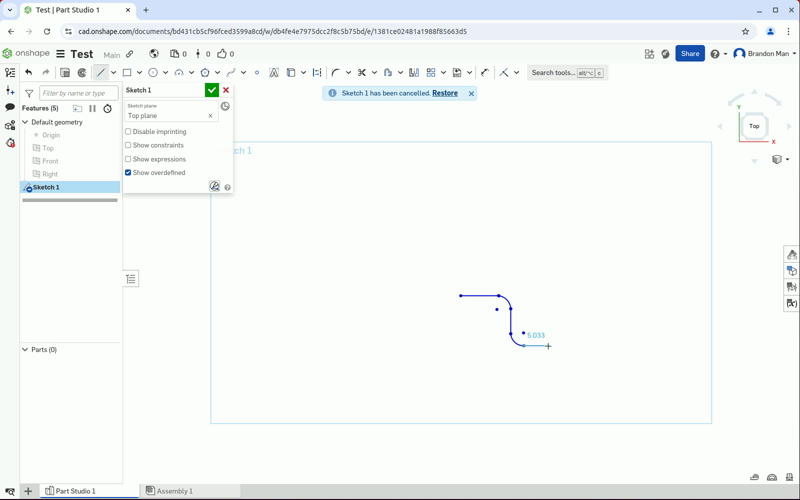
key_down(shift)
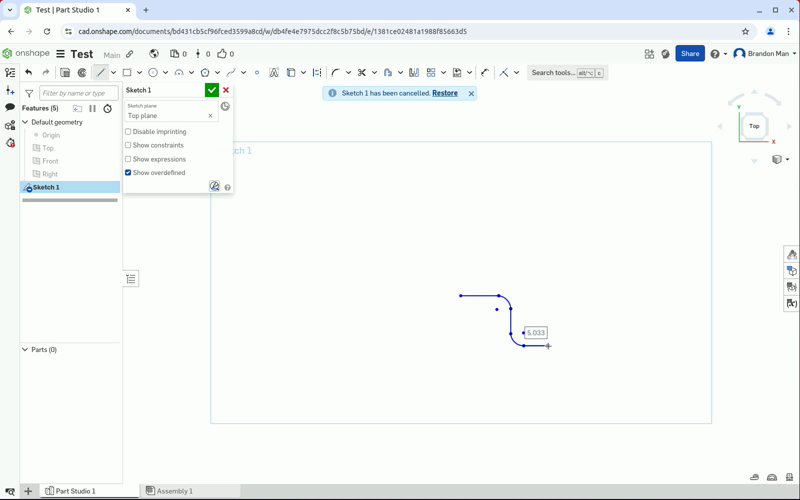
mouse_move(578, 345)
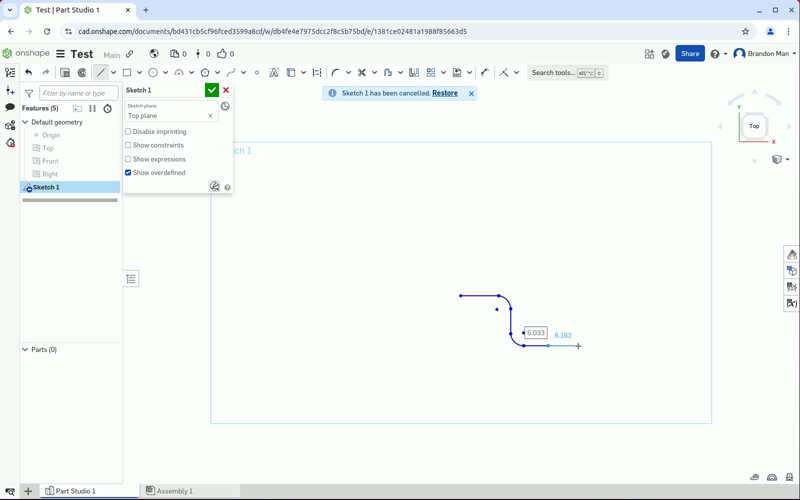
mouse_move(573, 345)
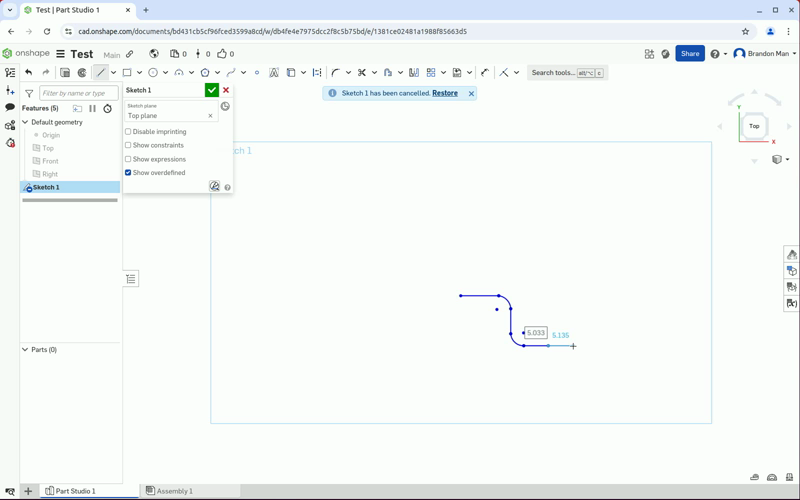
click(573, 345)
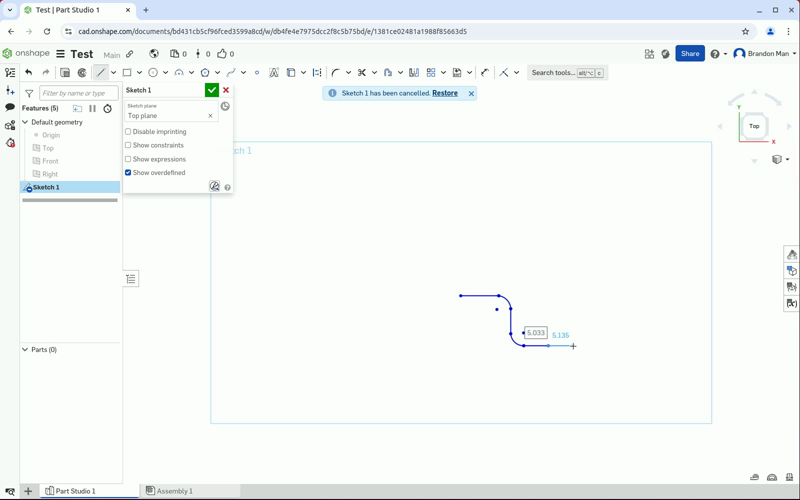
key_up(shift)
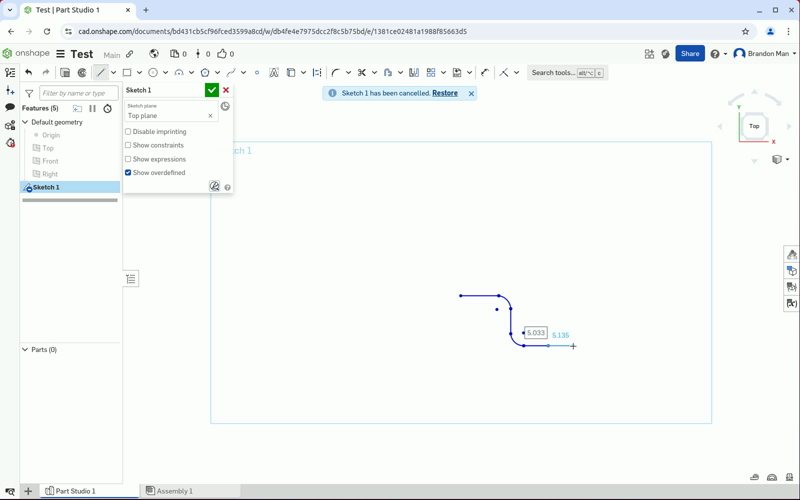
key_down(shift)
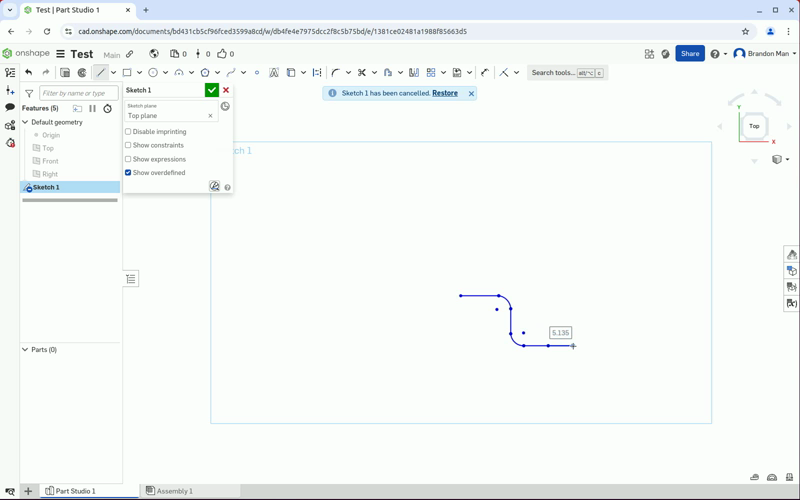
mouse_move(589, 345)
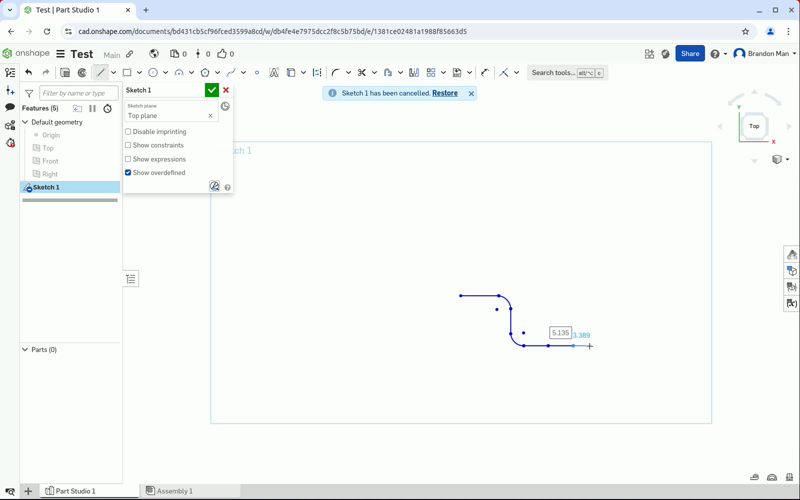
mouse_move(573, 331)
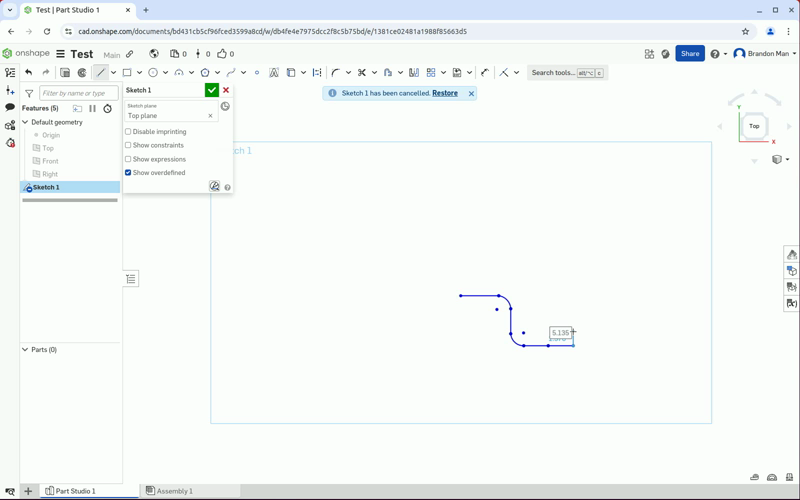
click(573, 331)
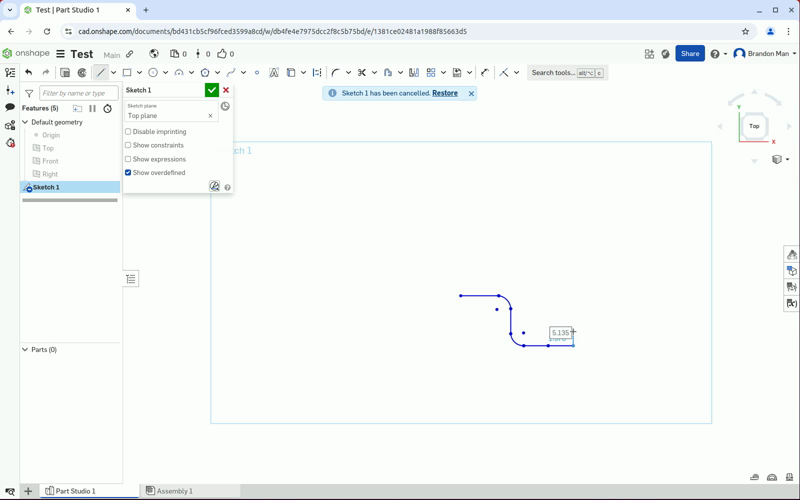
key_up(shift)
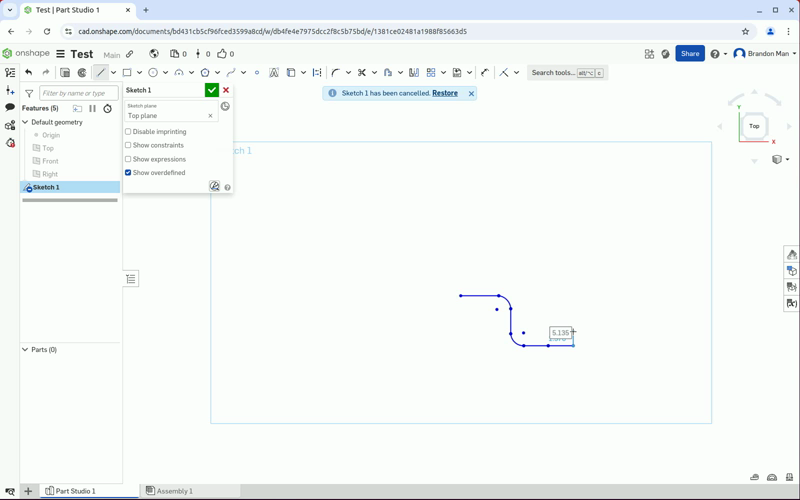
key_down(shift)
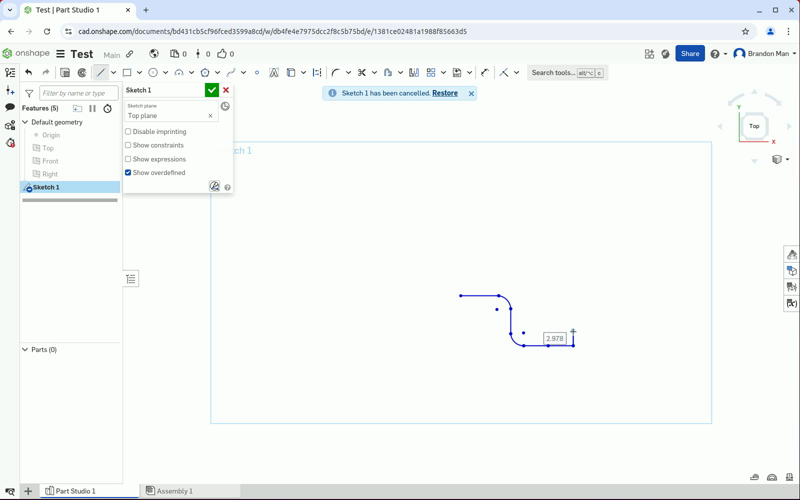
mouse_move(589, 331)
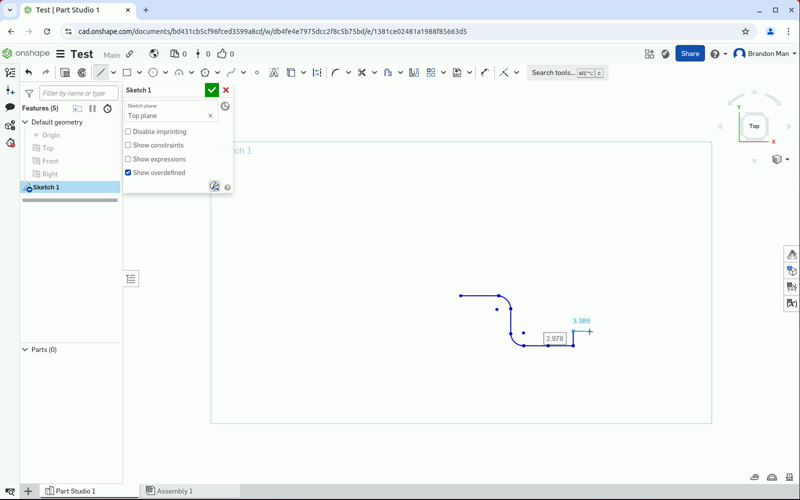
mouse_move(573, 282)
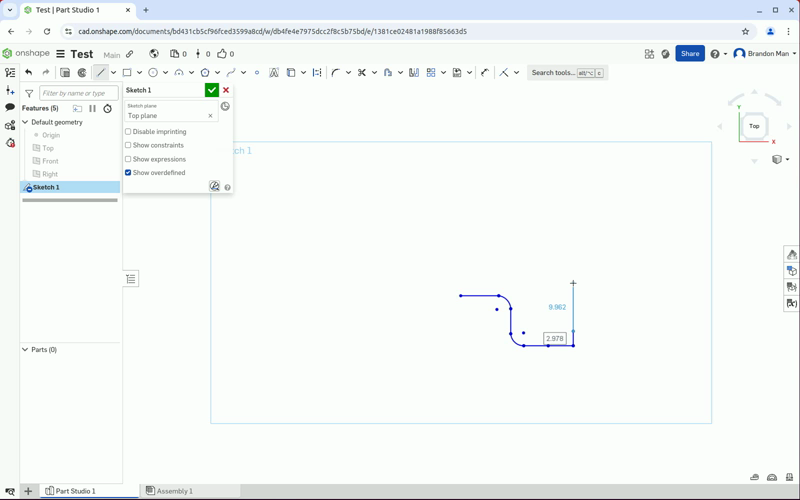
click(573, 282)
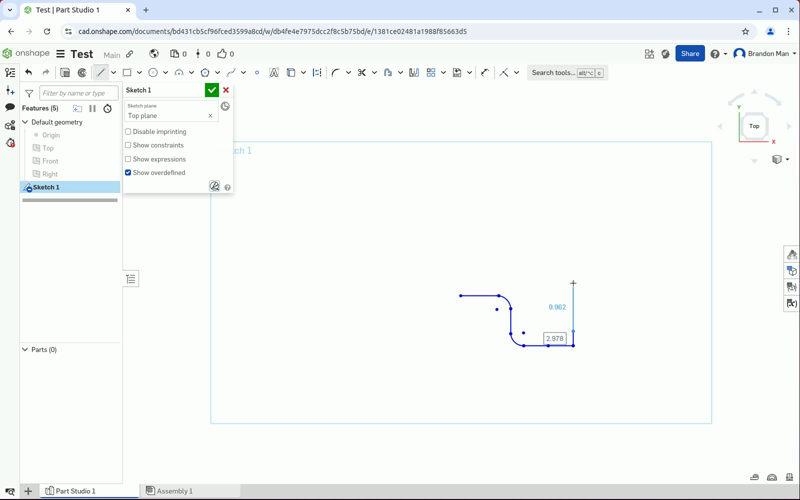
key_up(shift)
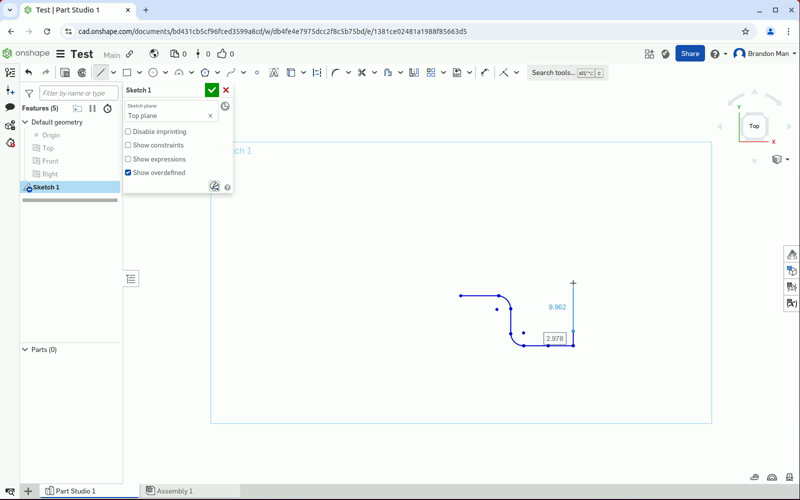
key_down(shift)
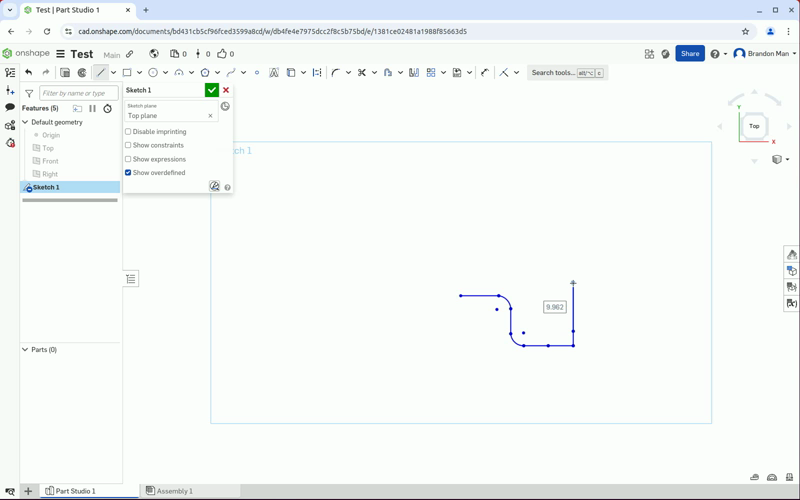
mouse_move(589, 282)
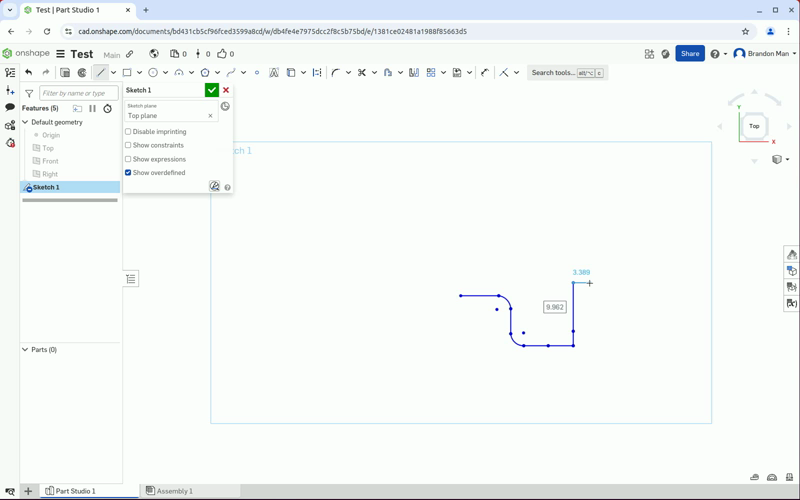
mouse_move(560, 282)
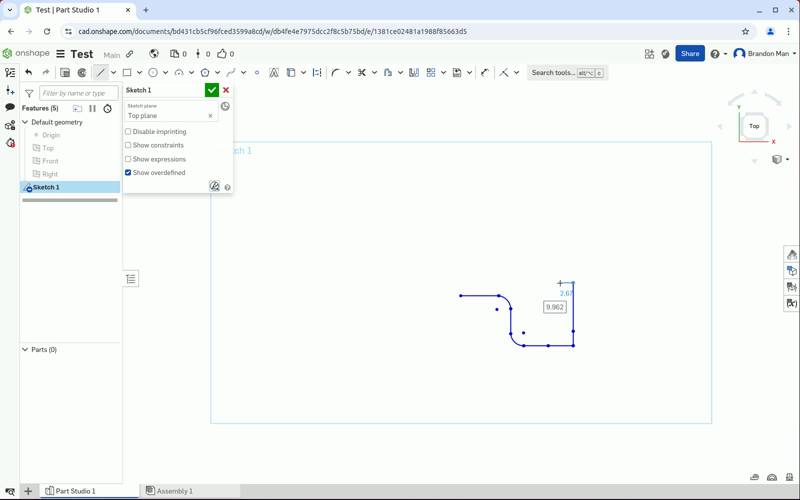
click(560, 282)
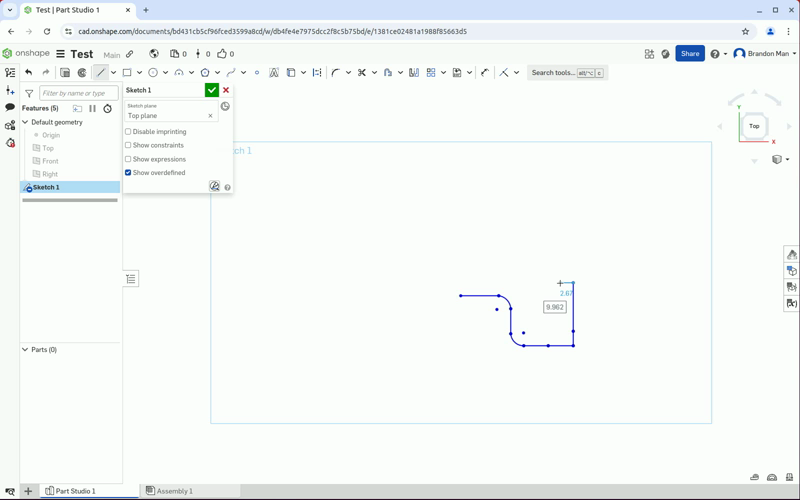
key_up(shift)
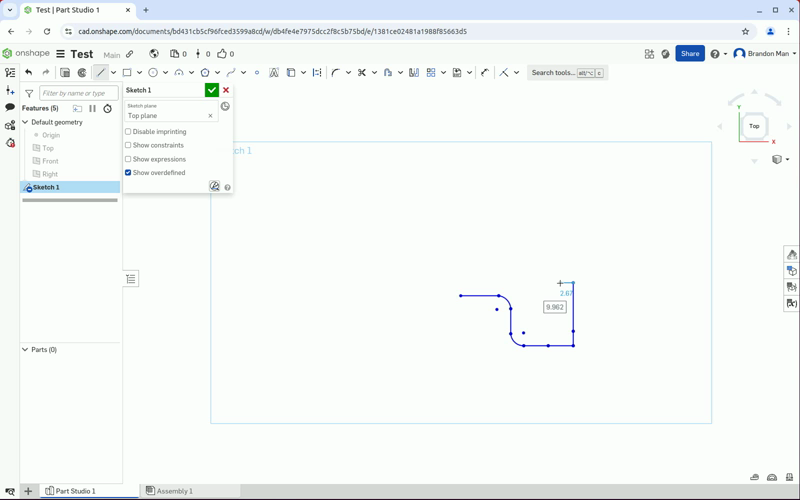
key_down(shift)
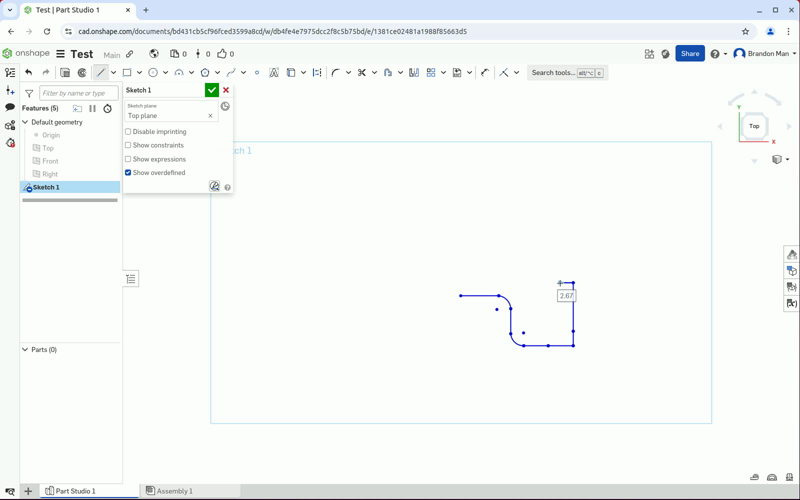
mouse_move(460, 282)
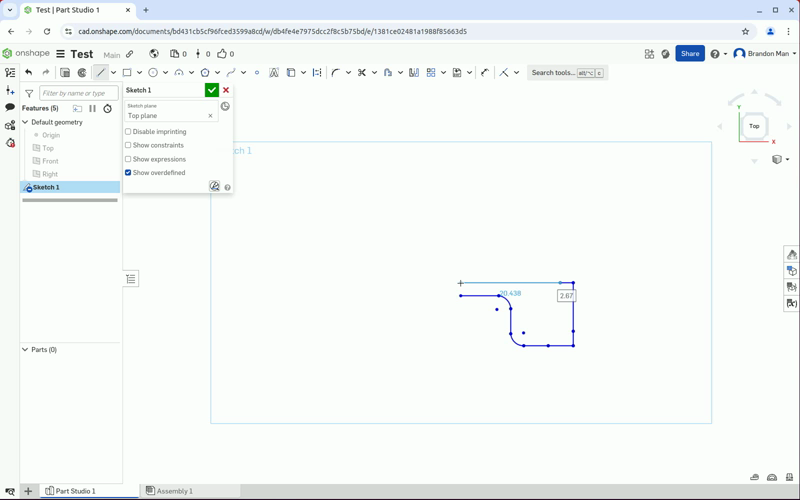
click(460, 282)
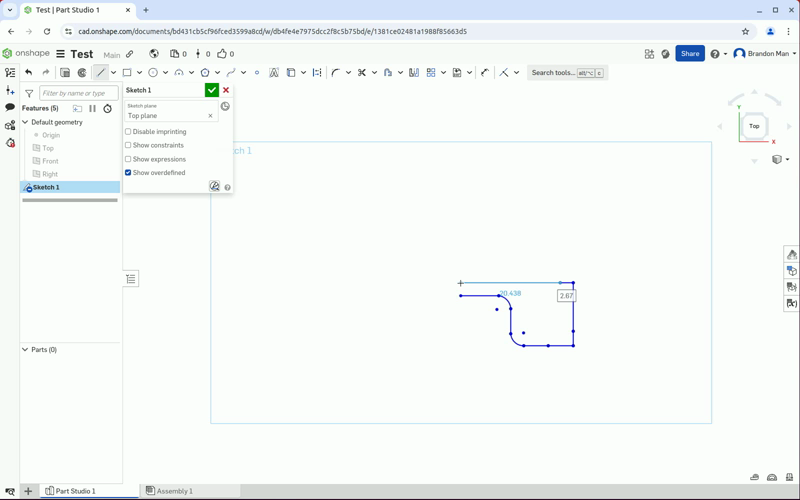
key_up(shift)
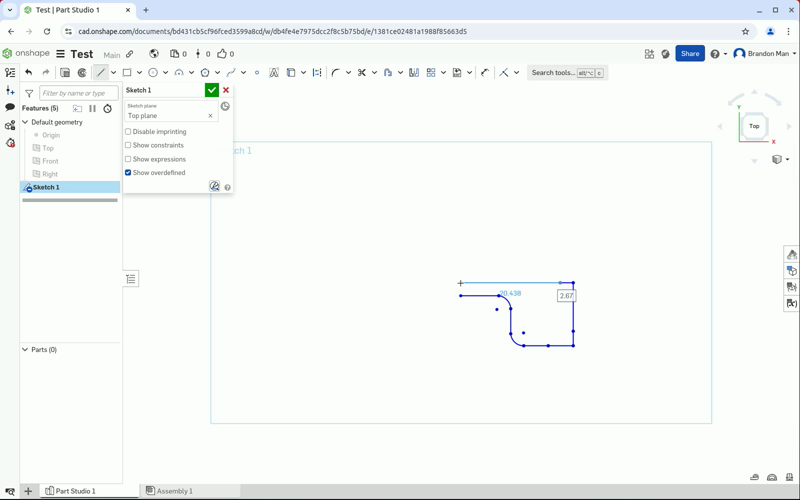
mouse_move(490, 282)
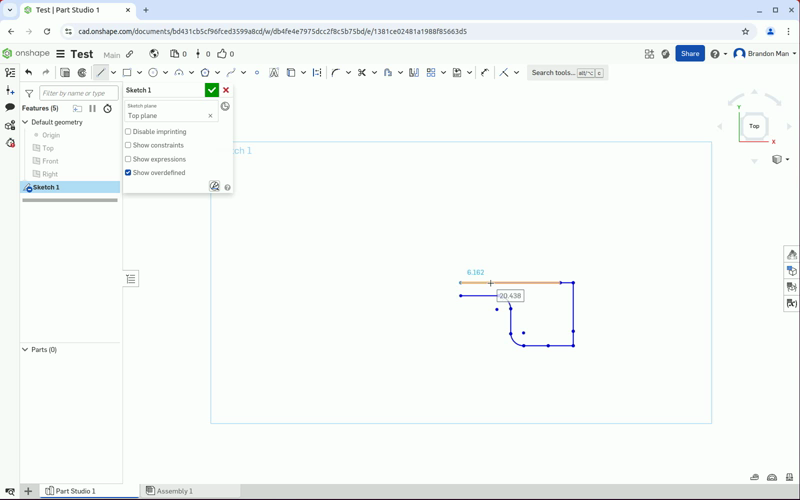
key_down(shift)
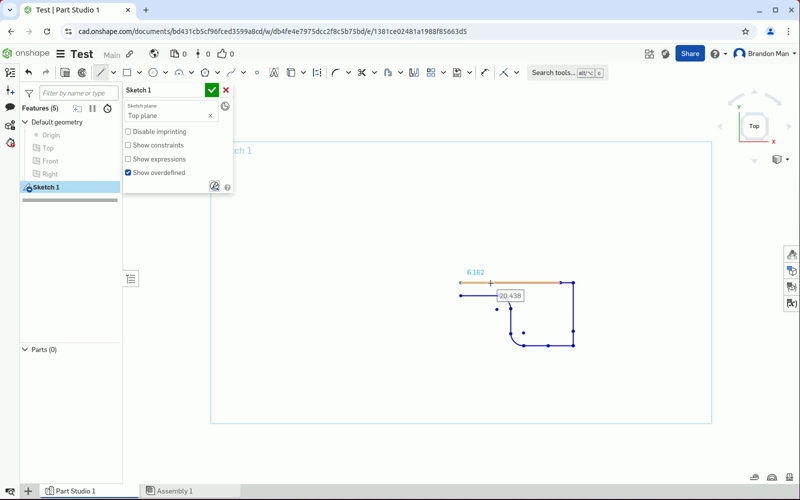
mouse_move(460, 295)
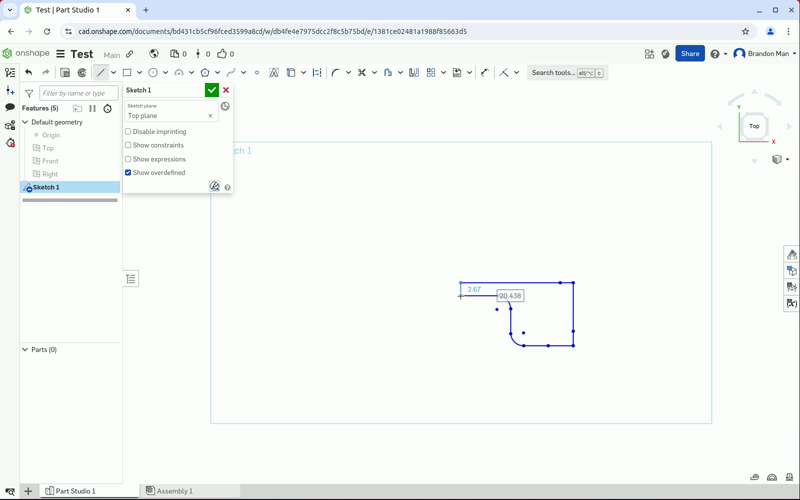
key_up(shift)
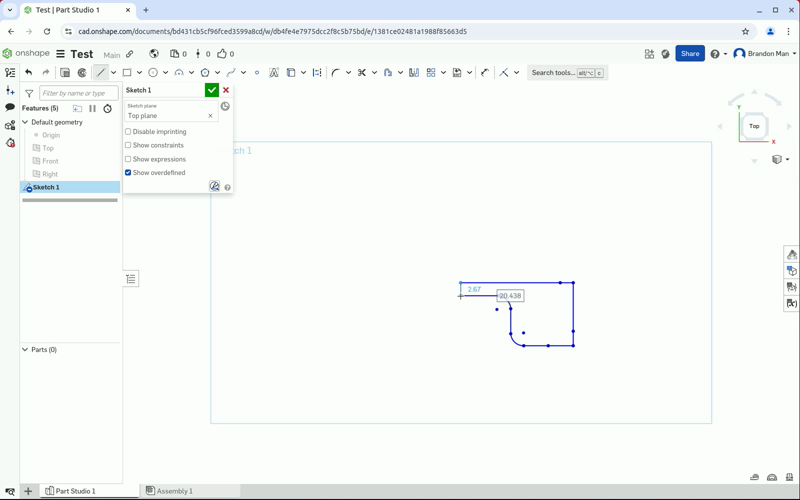
click(460, 295)
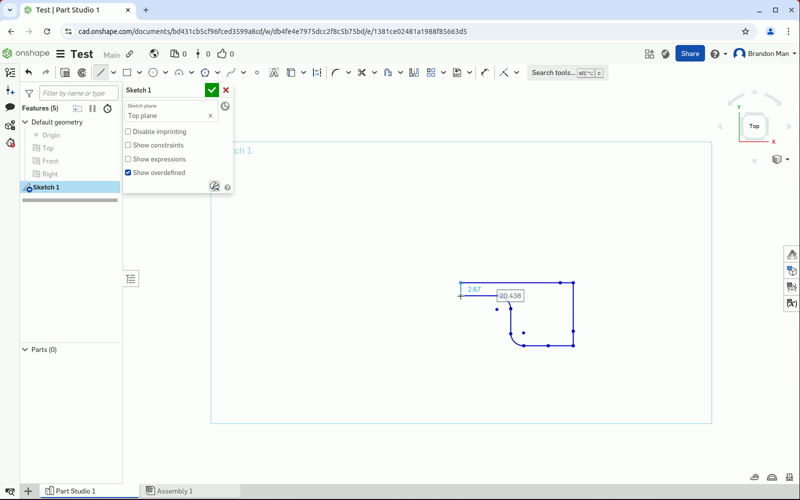
key(esc)
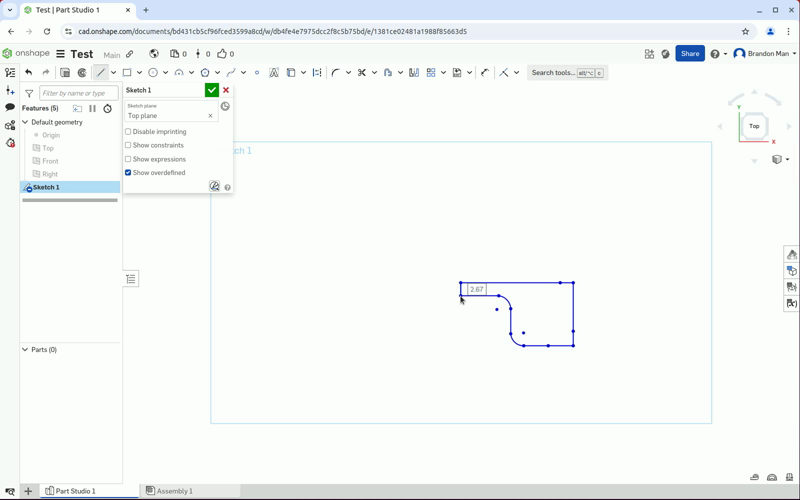
key(c)
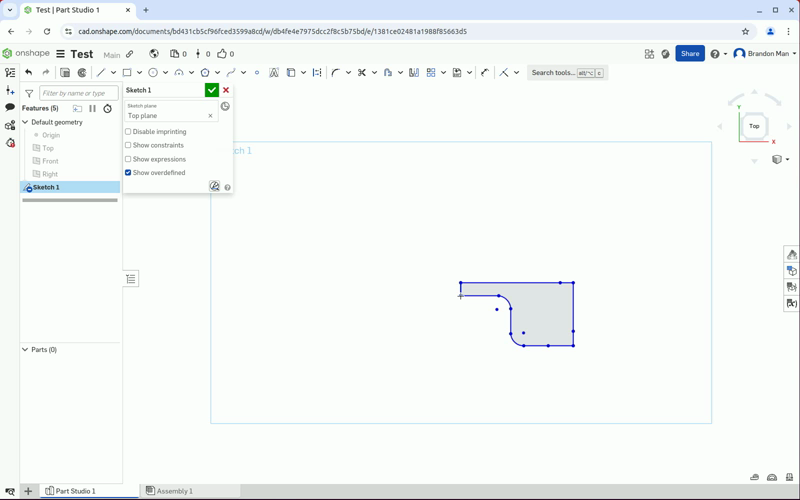
key_down(shift)
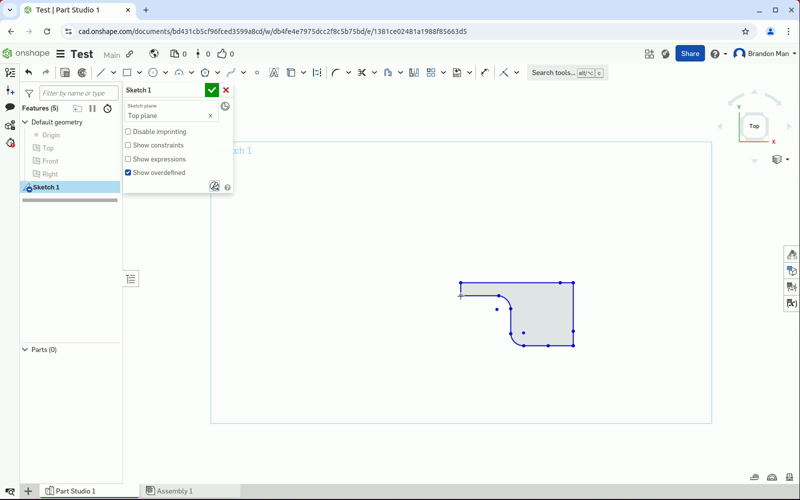
mouse_move(535, 314)
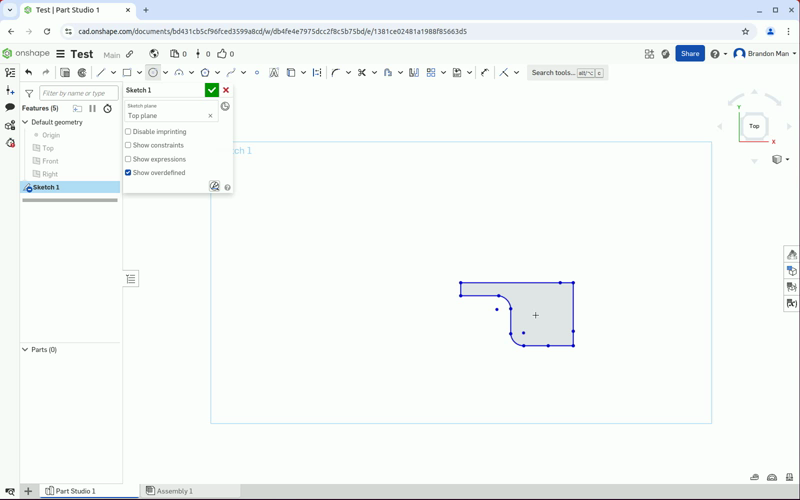
click(535, 314)
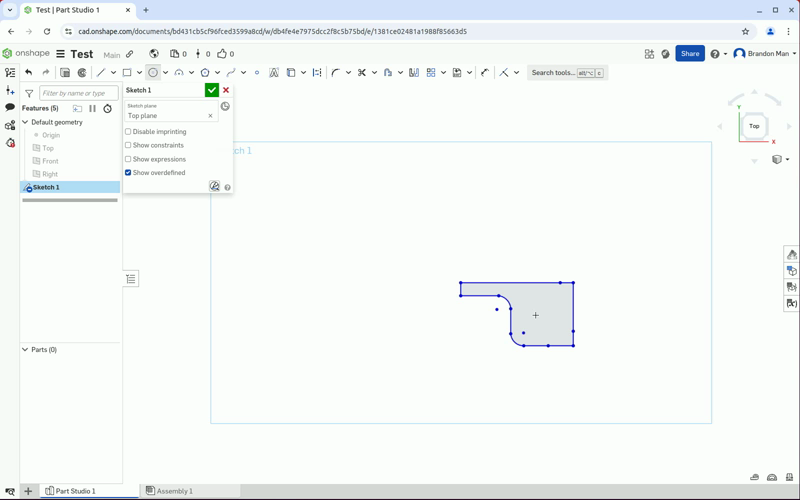
key_up(shift)
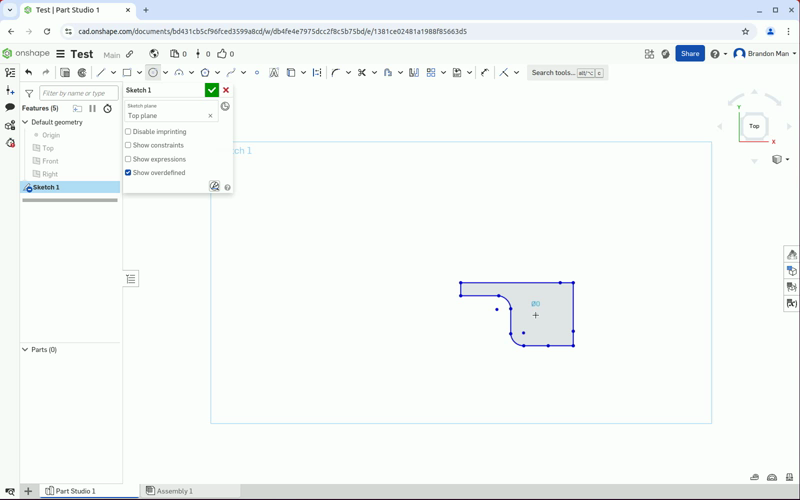
mouse_move(554, 314)
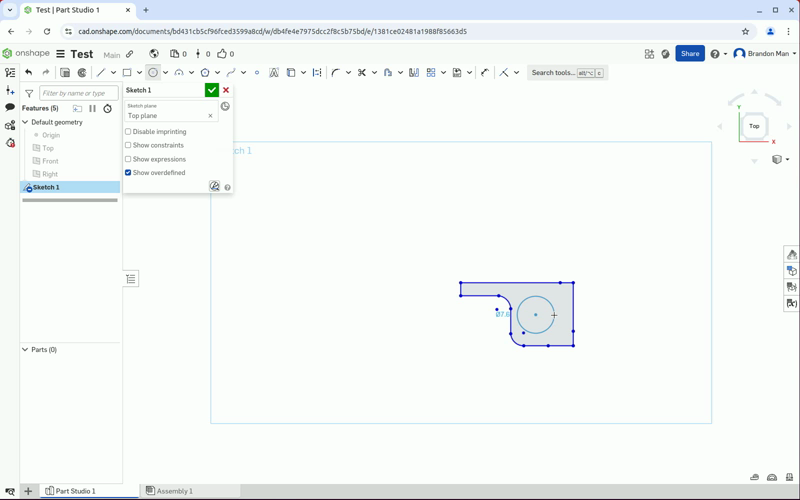
click(554, 314)
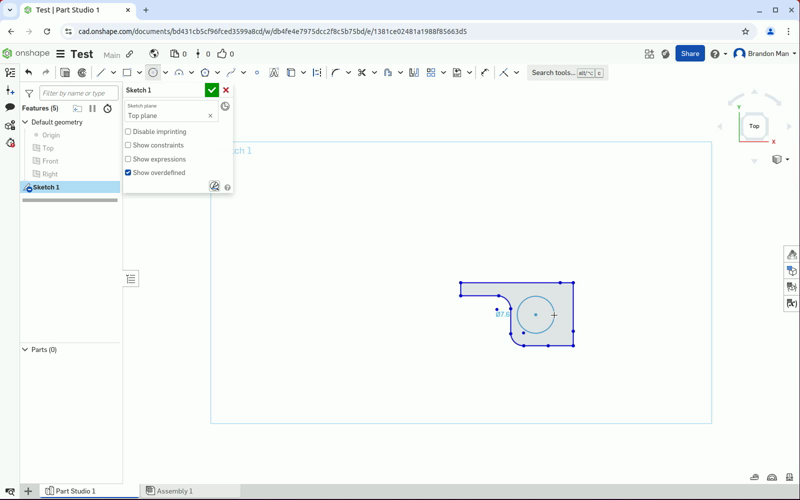
key(esc)
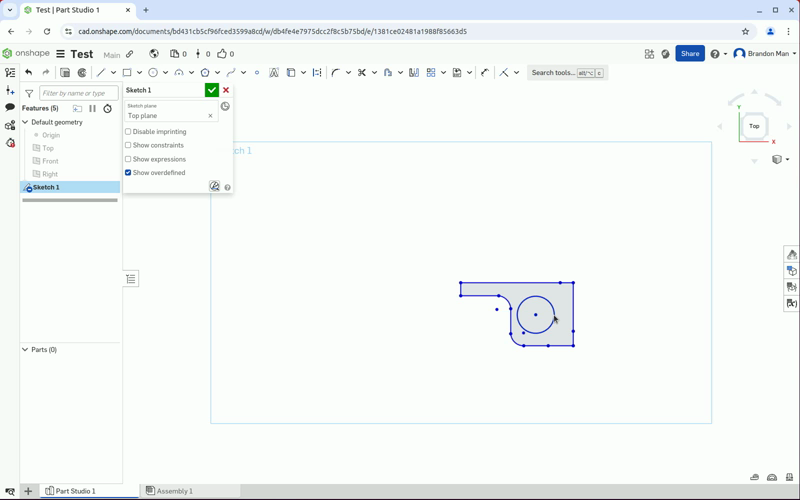
mouse_move(498, 292)
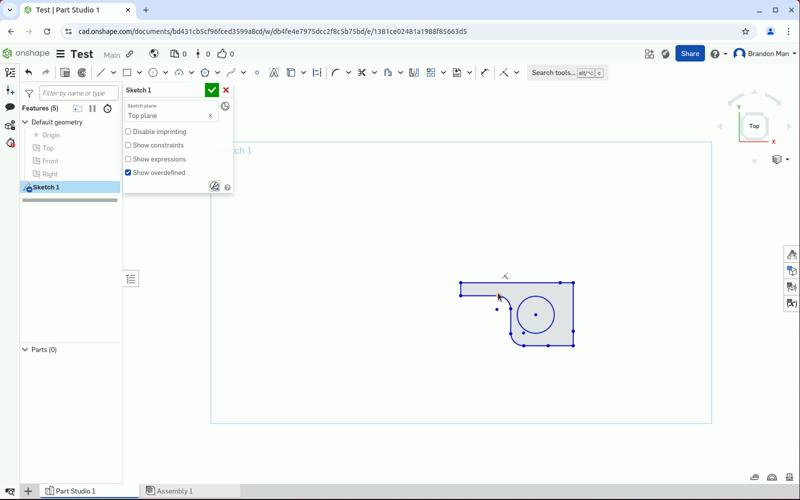
click(498, 292)
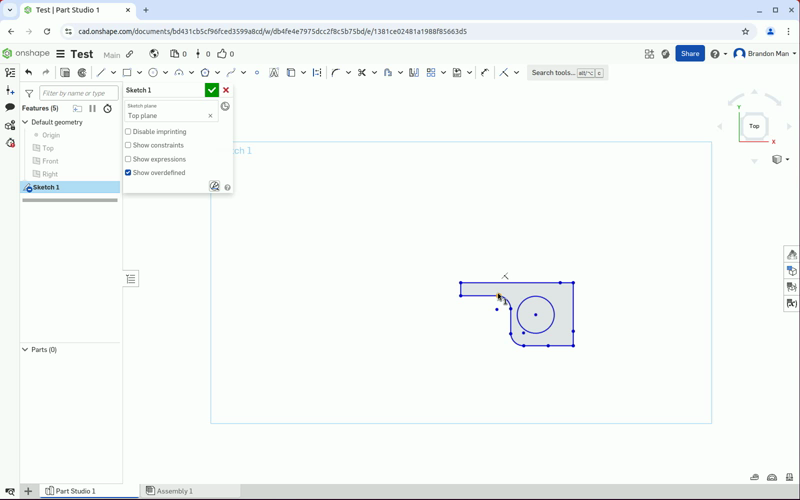
mouse_move(73, 352)
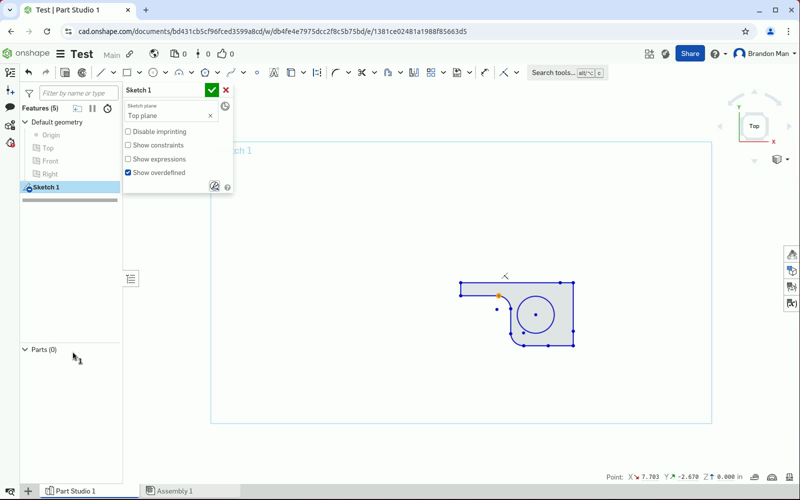
key(shift+y)
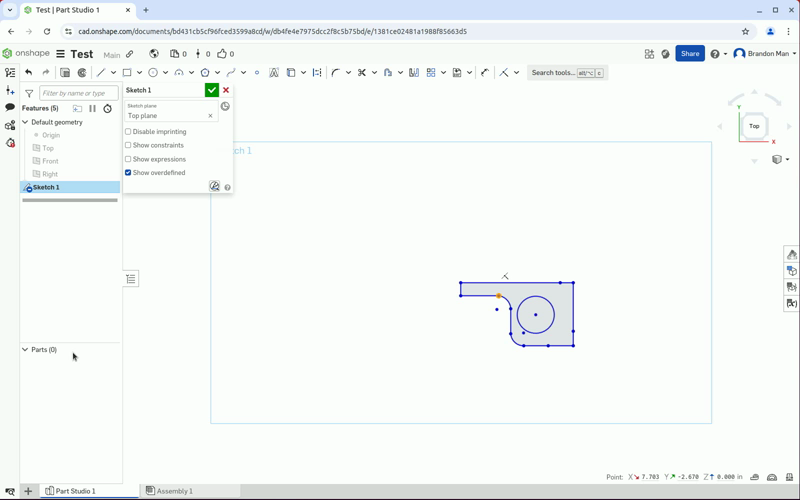
key(shift+e)
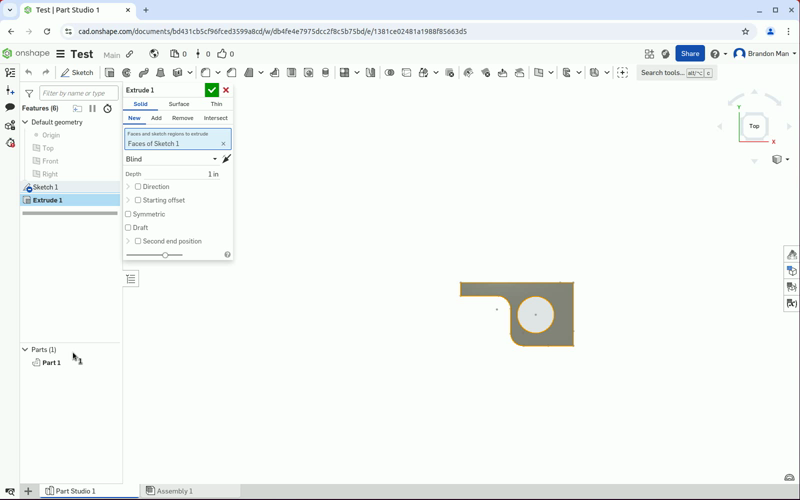
mouse_move(143, 106)
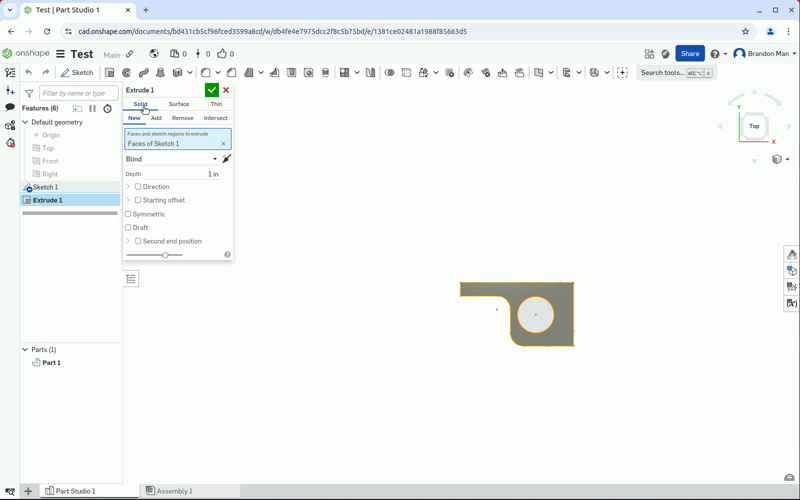
click(143, 106)
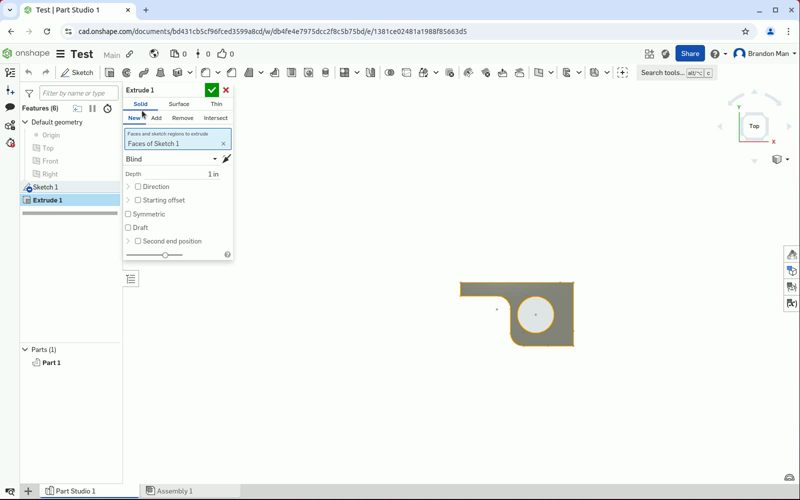
mouse_move(137, 120)
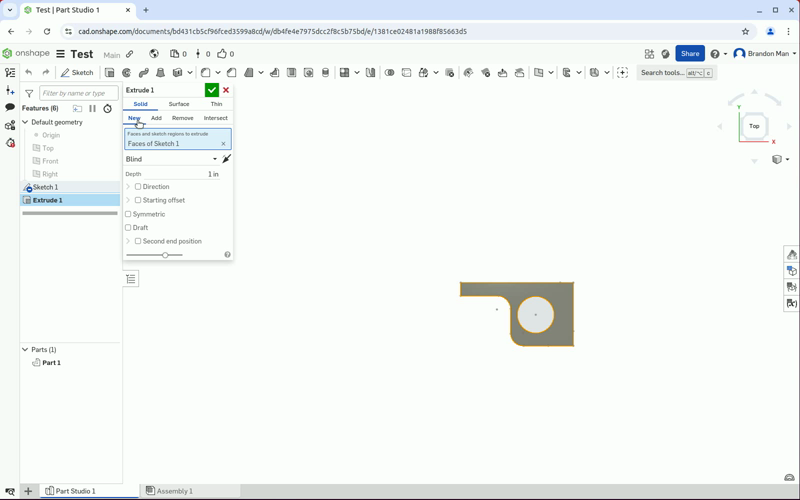
click(137, 120)
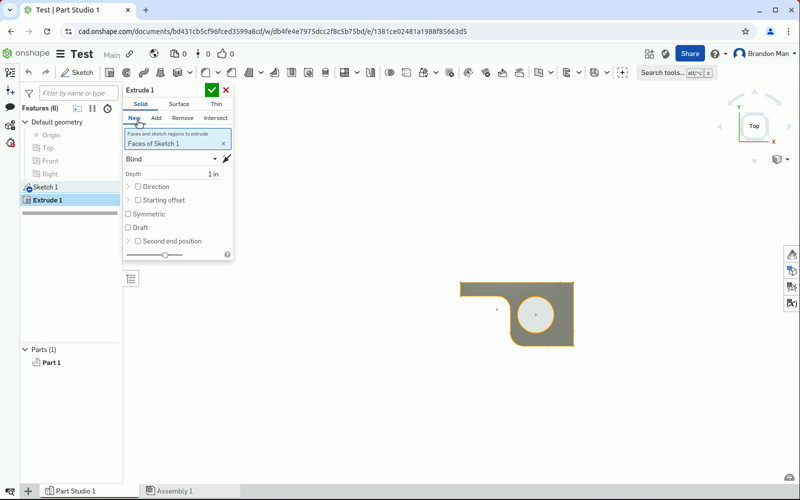
key(tab, 4)
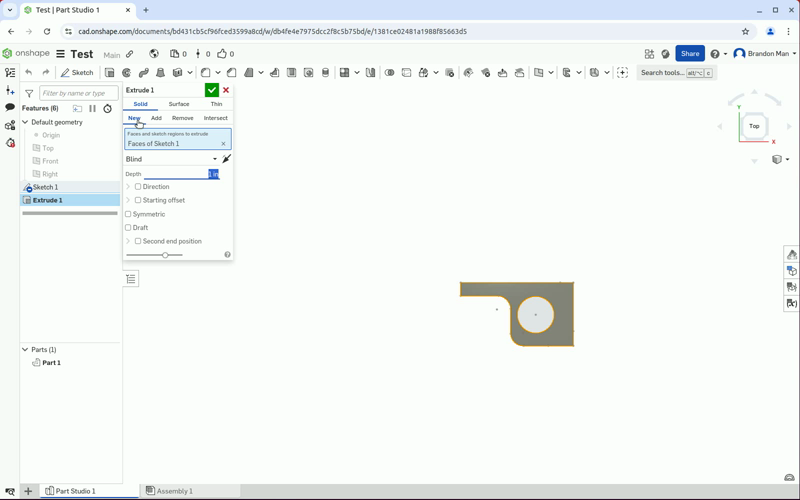
text(20.46)
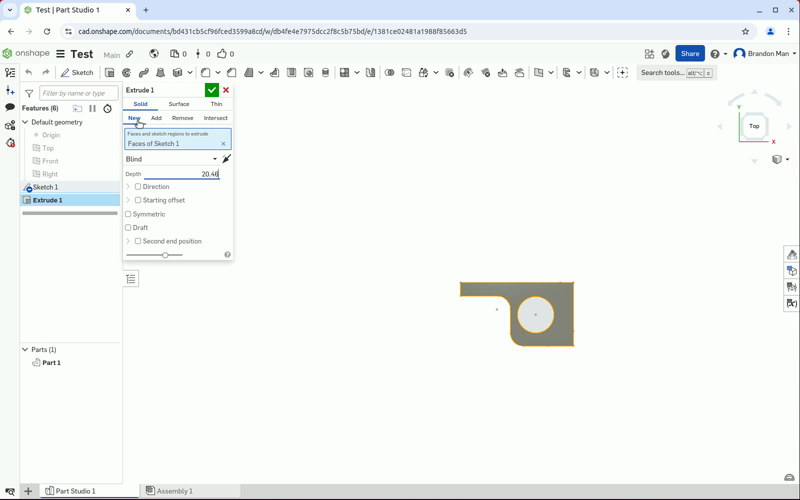
key(enter)
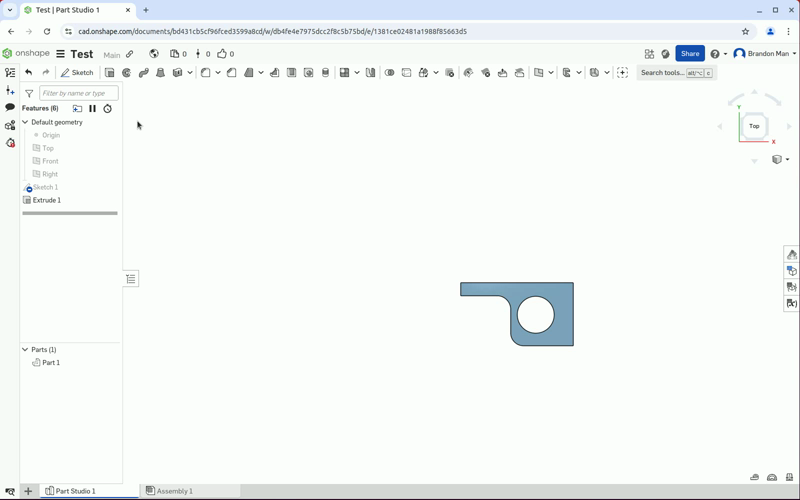
key(shift+h)
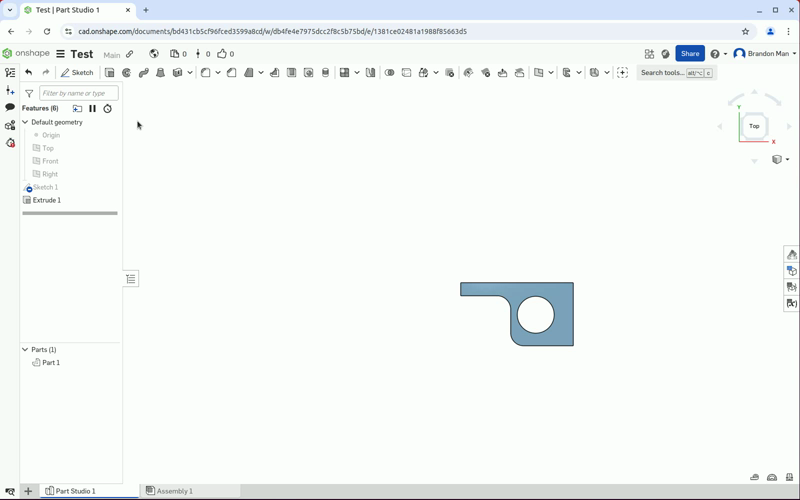
key(shift+h)
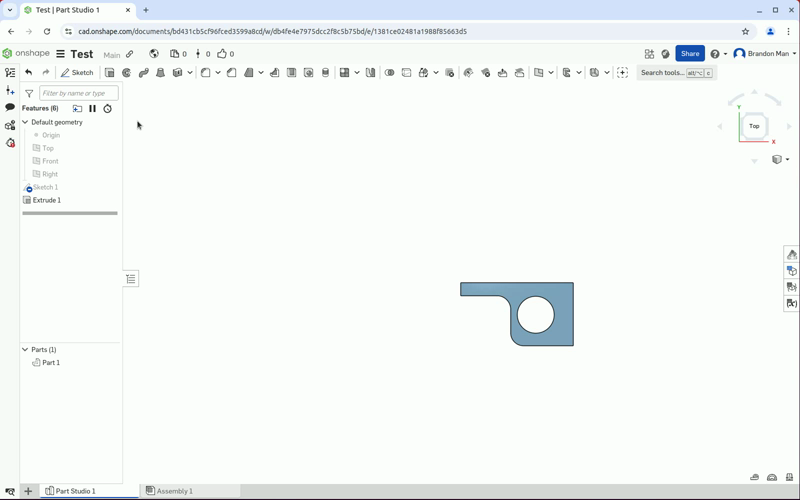
mouse_move(73, 189)
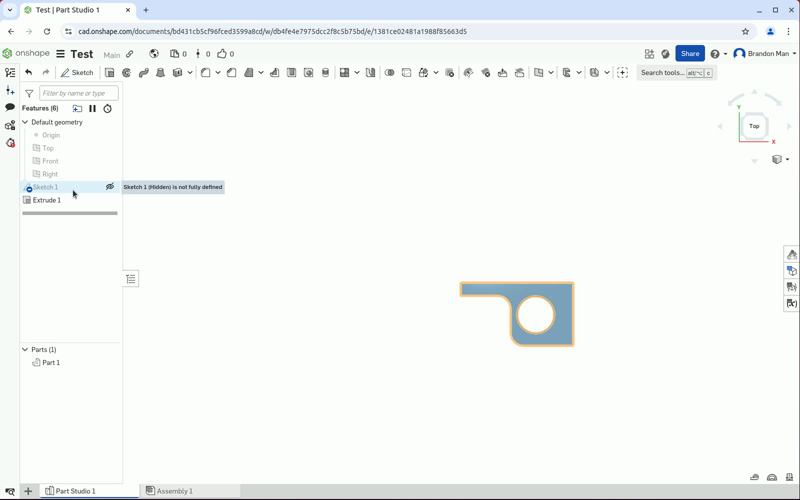
click(73, 189)
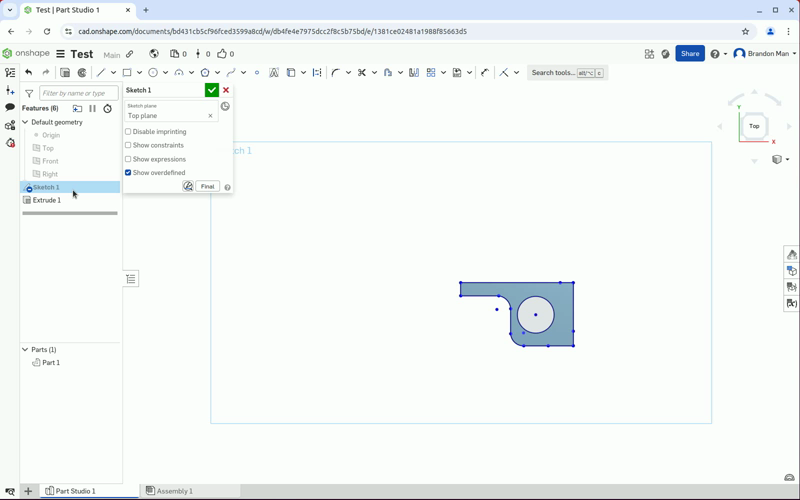
mouse_move(229, 92)
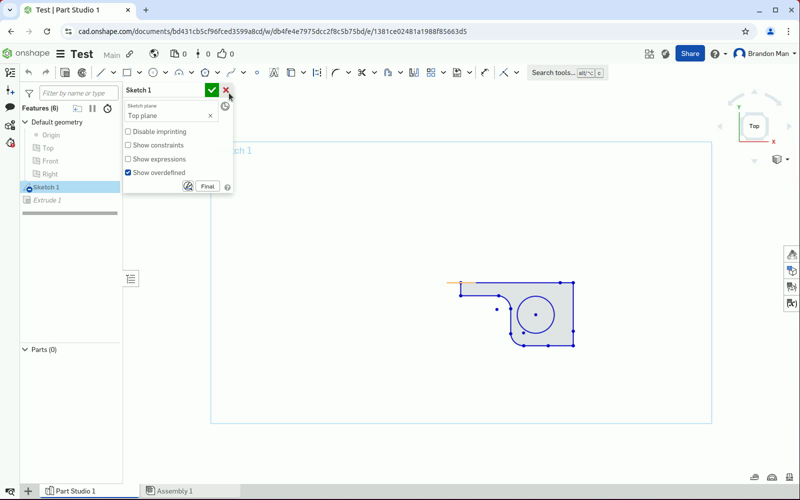
click(229, 92)
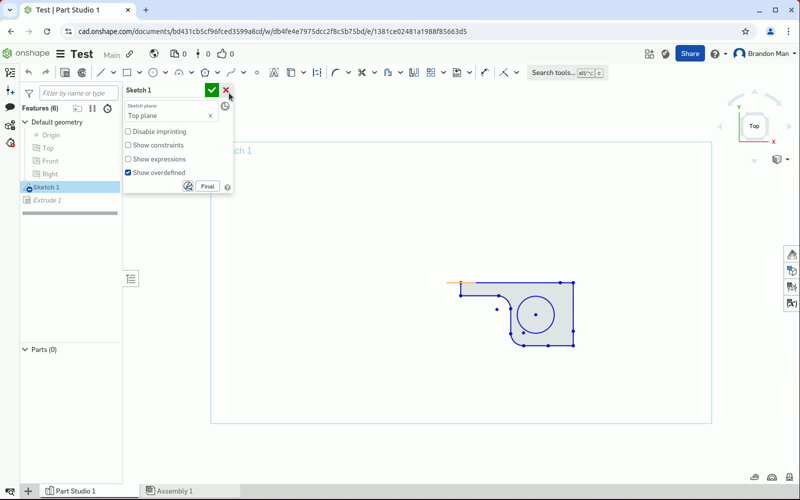
key(shift+s)
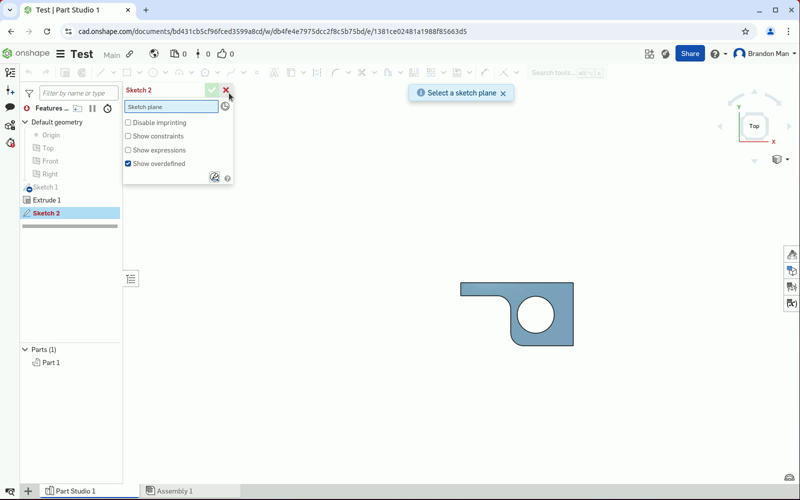
mouse_move(73, 150)
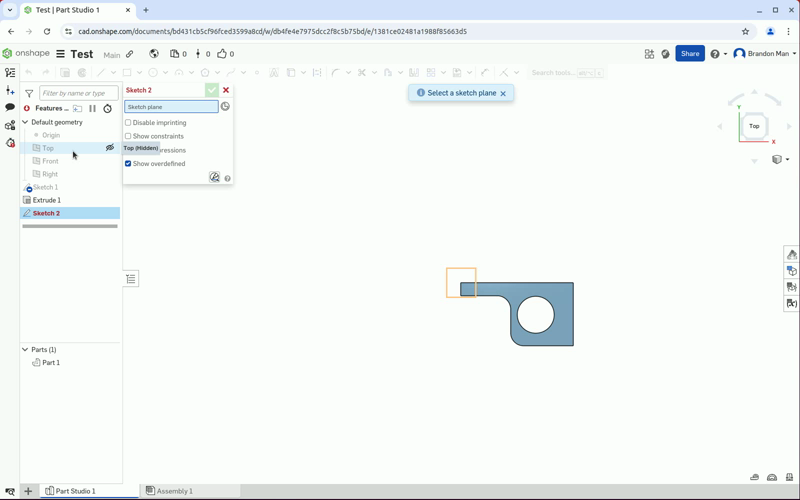
click(73, 150)
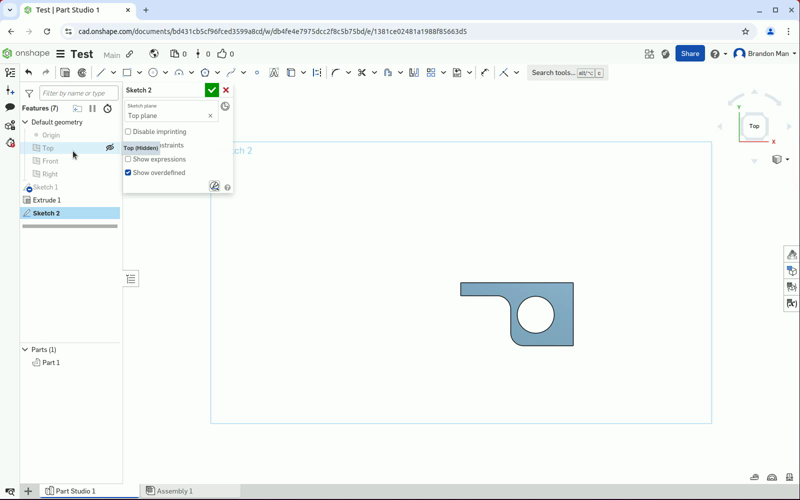
mouse_move(73, 352)
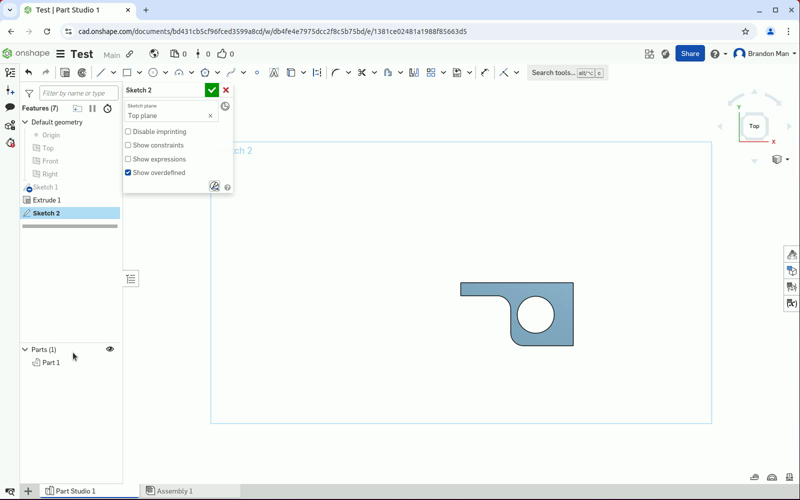
key(y)
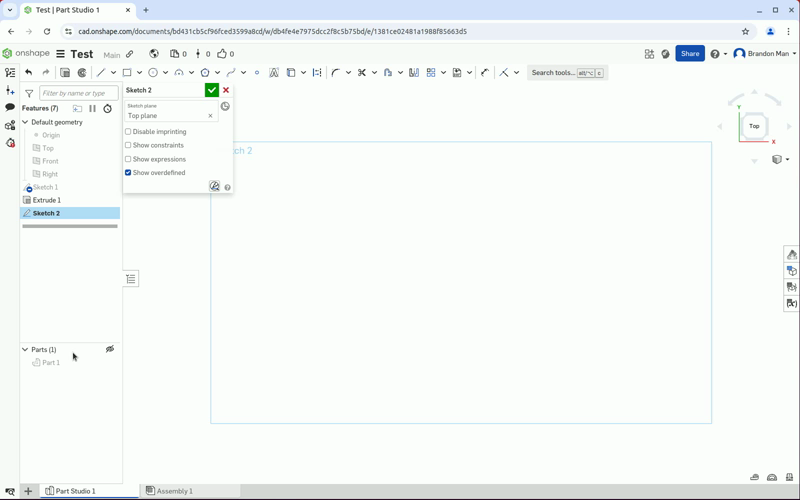
key(l)
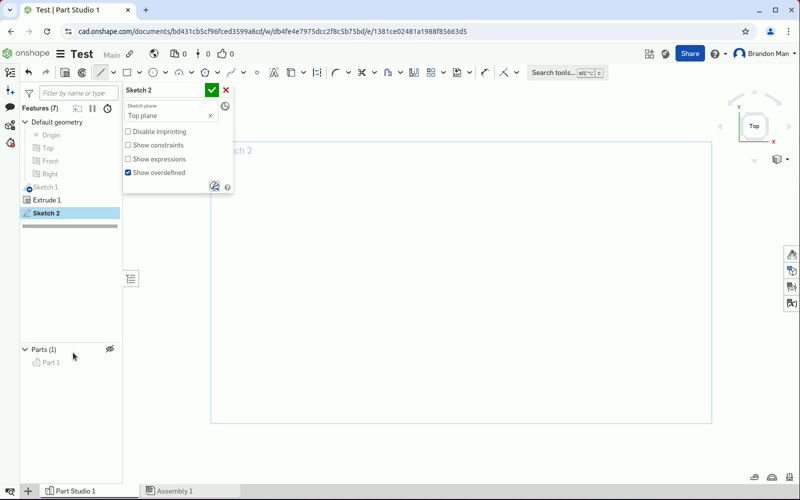
key_down(shift)
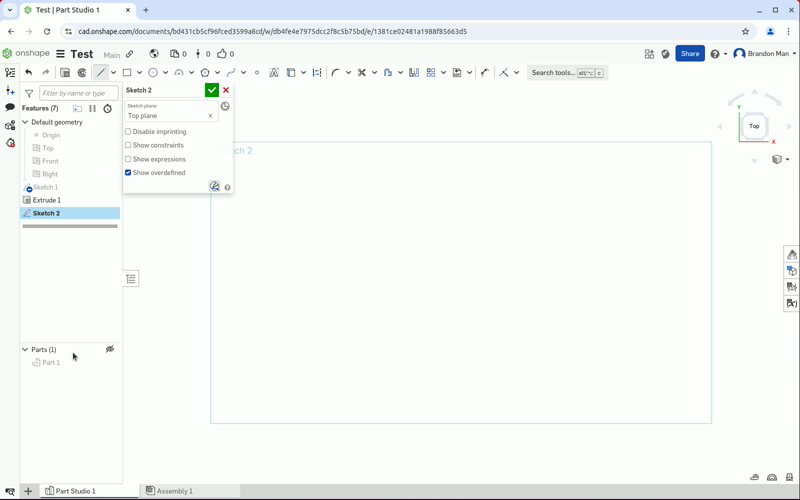
mouse_move(460, 282)
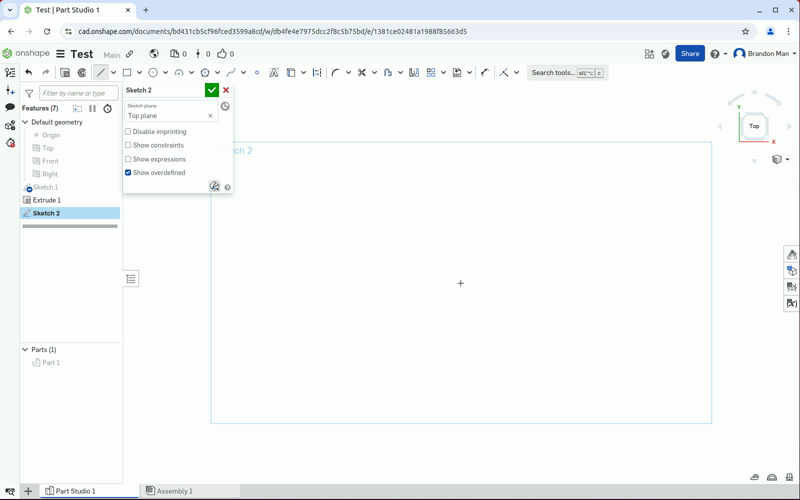
click(460, 282)
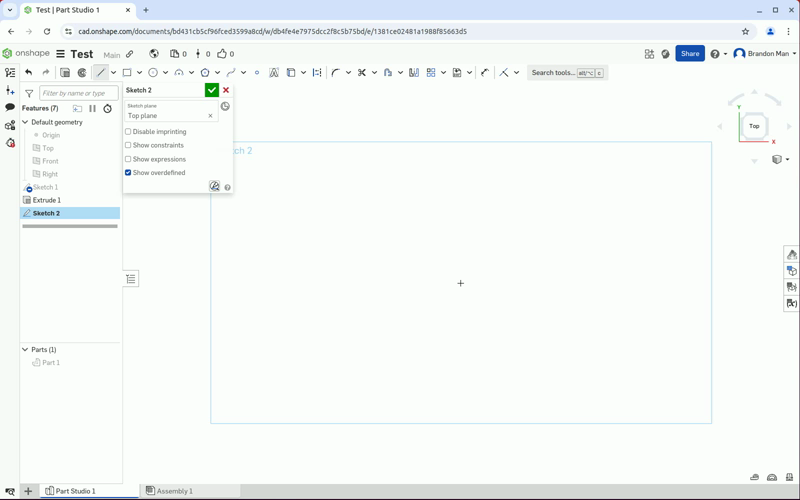
key_up(shift)
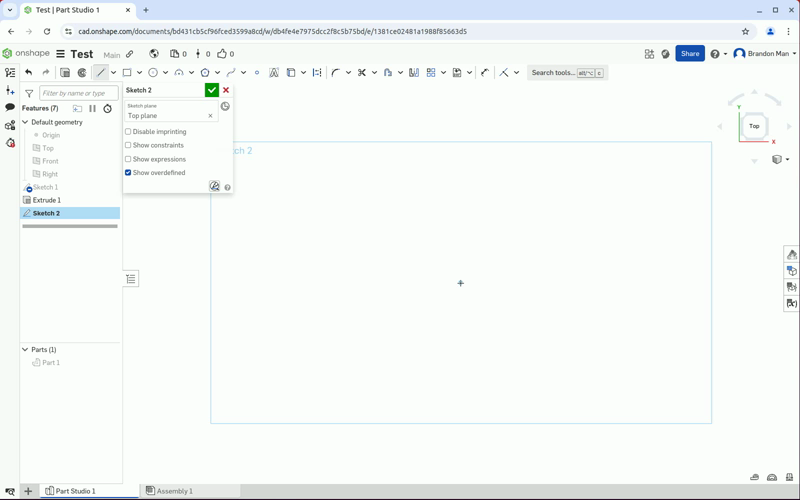
key_down(shift)
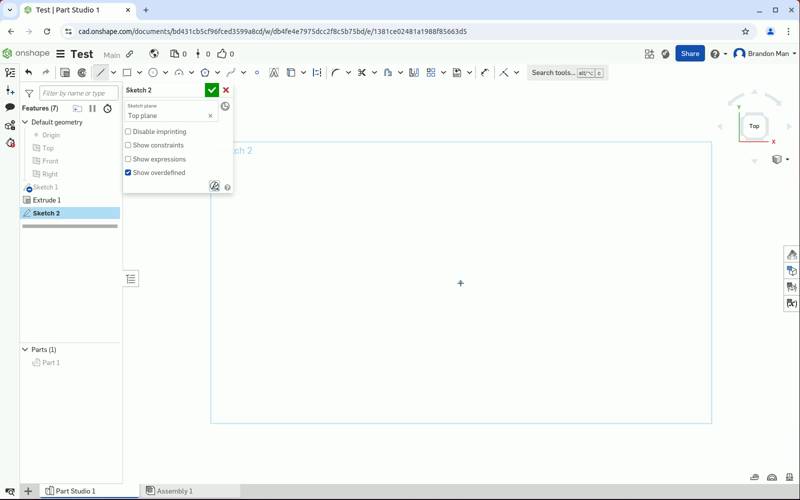
mouse_move(560, 282)
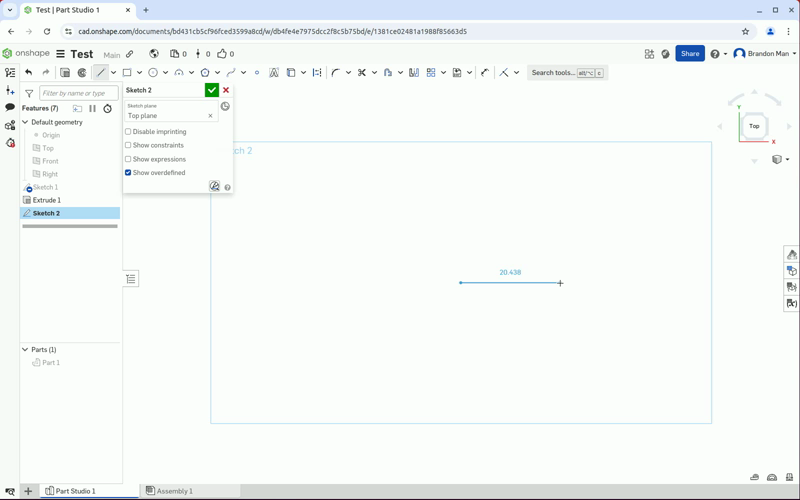
click(560, 282)
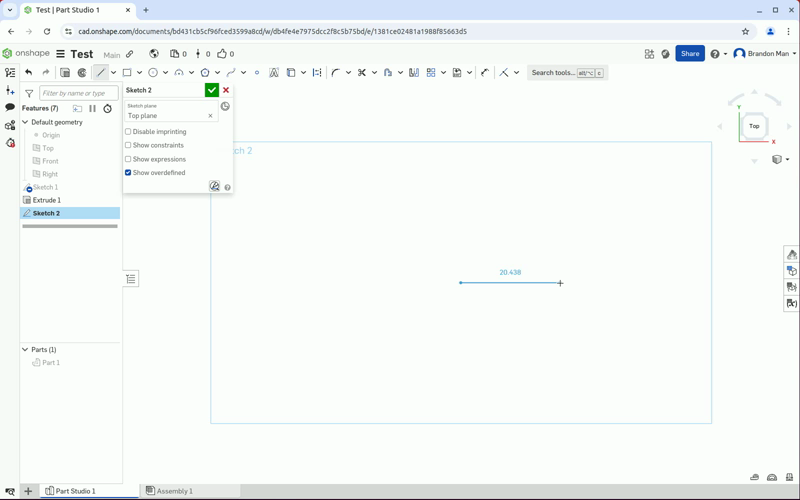
key_up(shift)
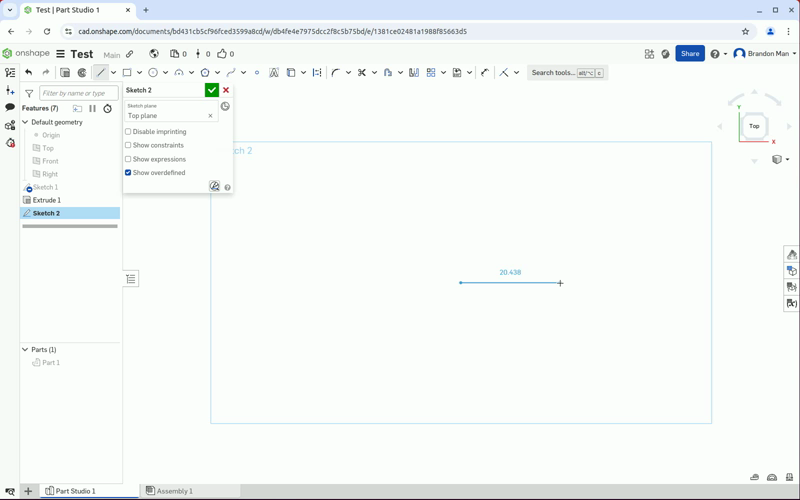
key_down(shift)
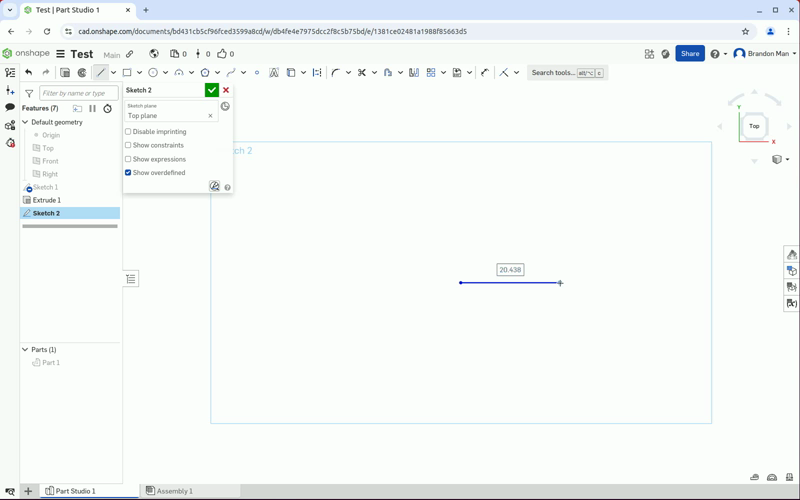
mouse_move(589, 282)
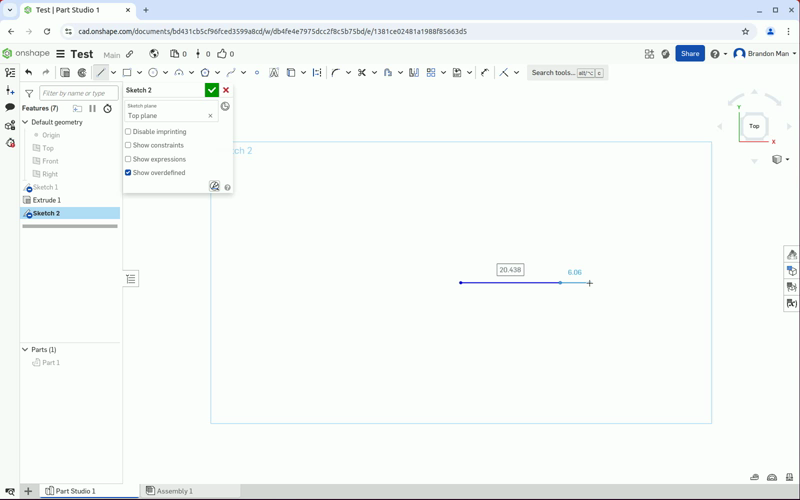
mouse_move(573, 282)
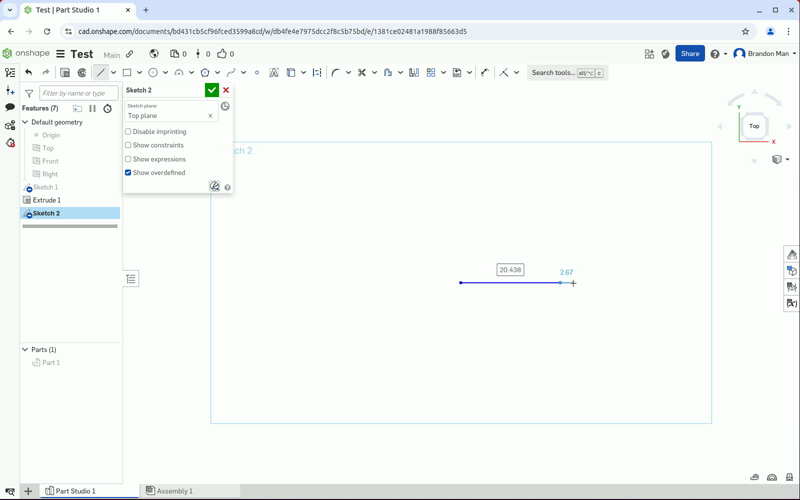
click(573, 282)
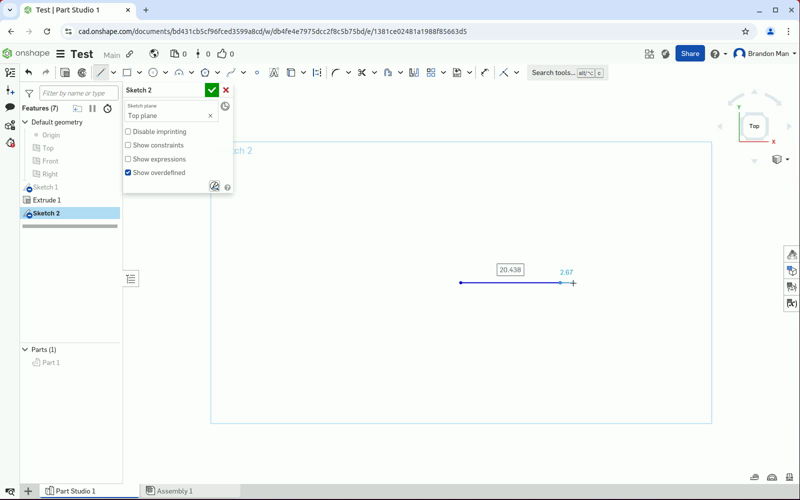
key_up(shift)
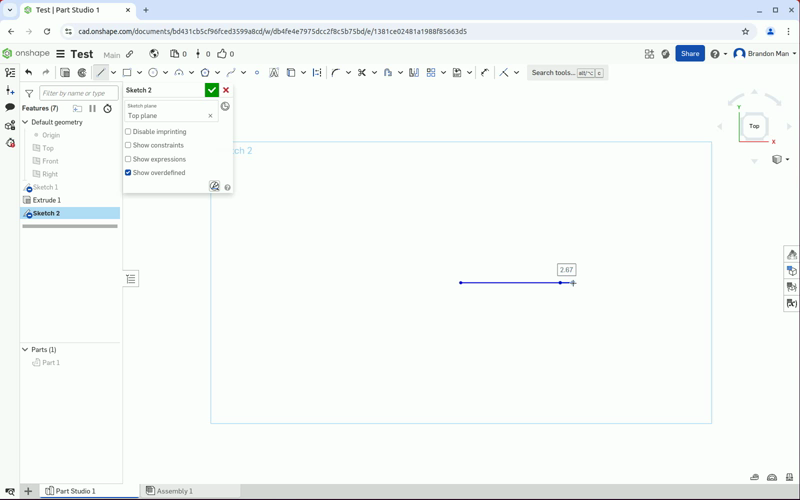
key_down(shift)
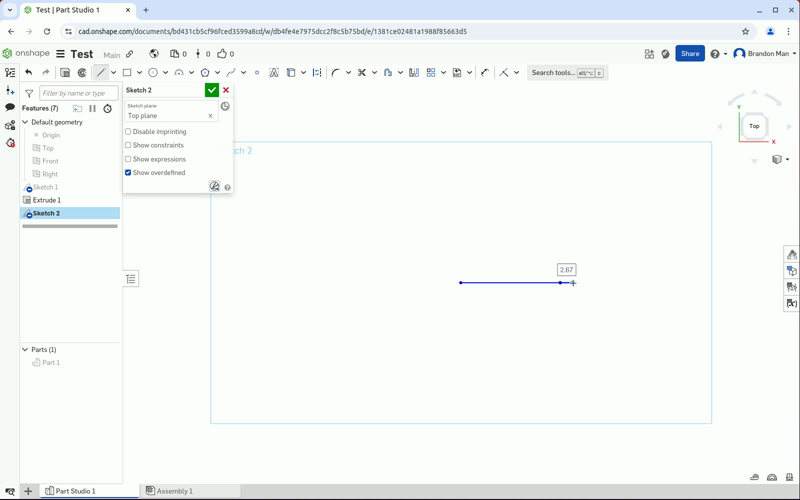
mouse_move(573, 170)
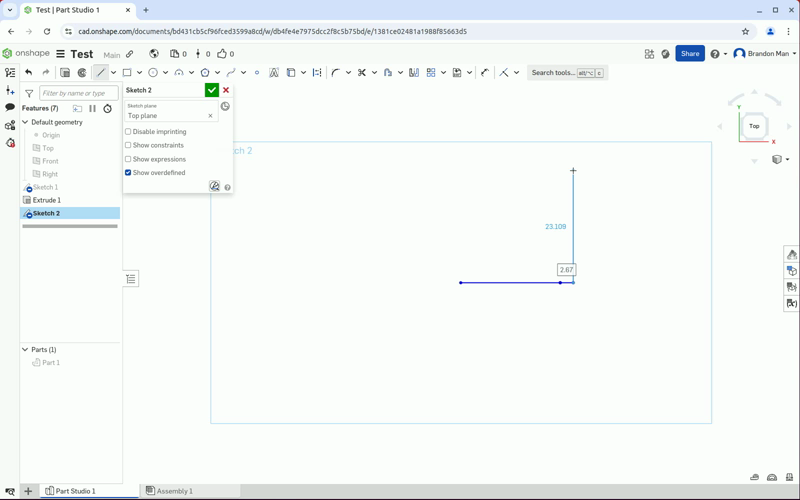
click(573, 170)
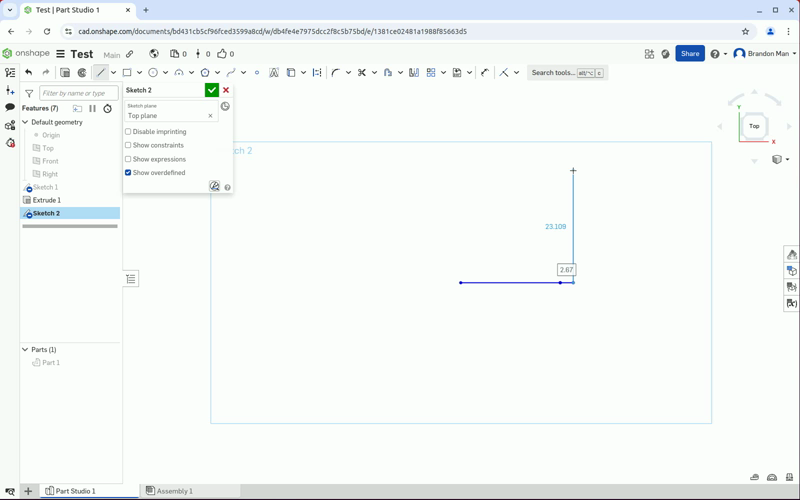
key_up(shift)
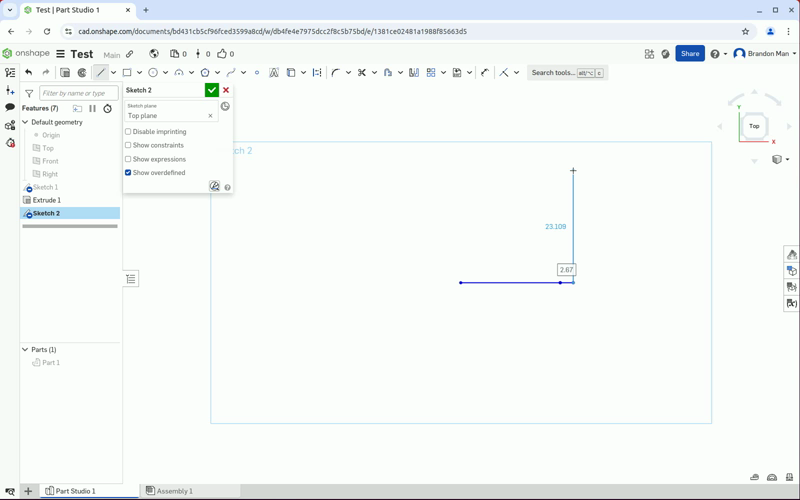
key_down(shift)
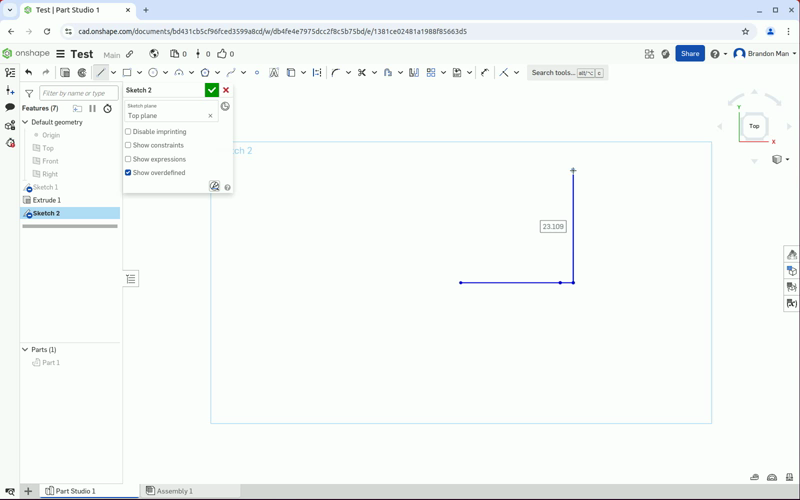
mouse_move(460, 170)
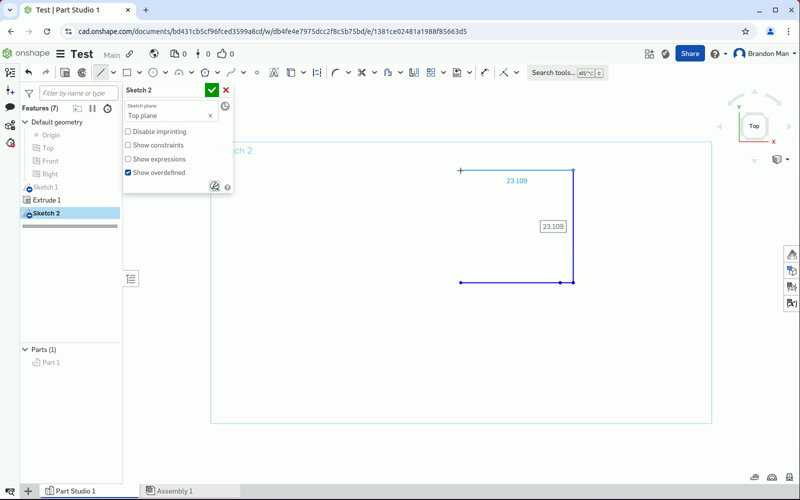
click(460, 170)
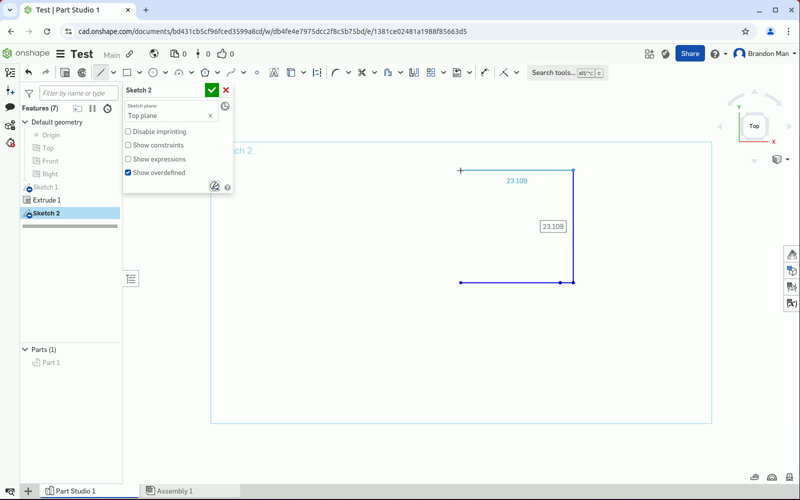
key_up(shift)
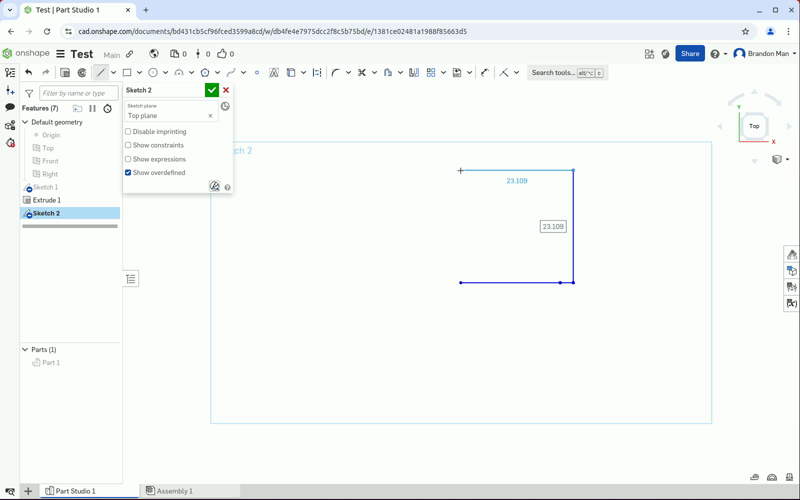
key_down(shift)
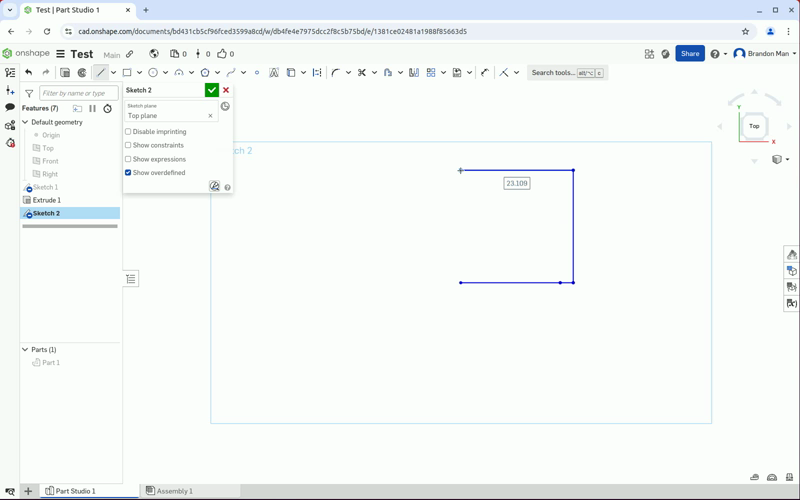
mouse_move(460, 282)
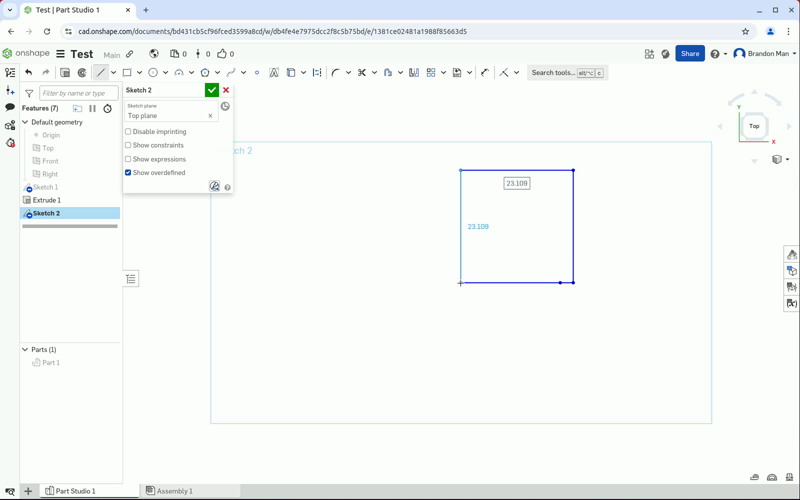
key_up(shift)
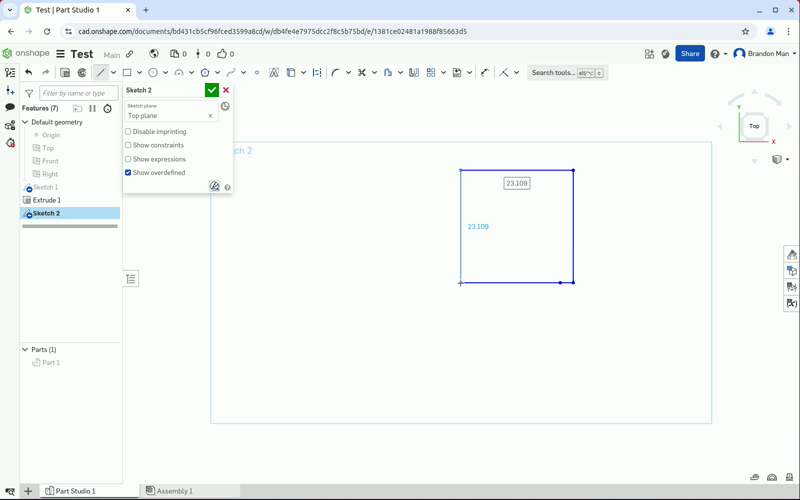
click(460, 282)
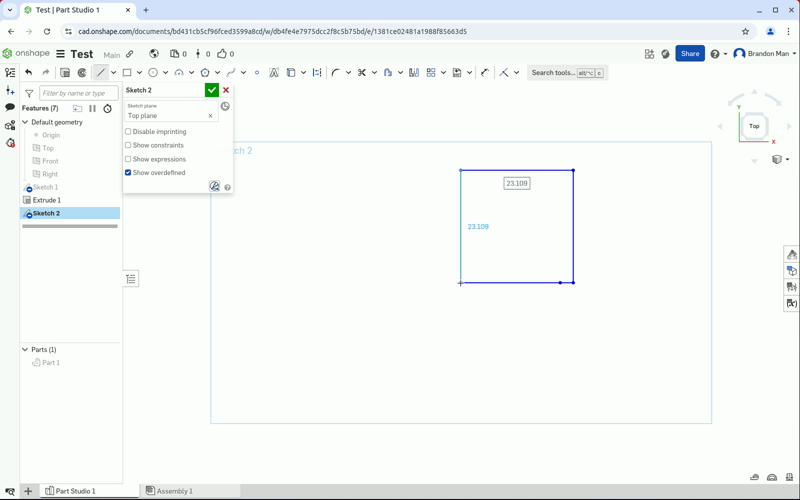
key(esc)
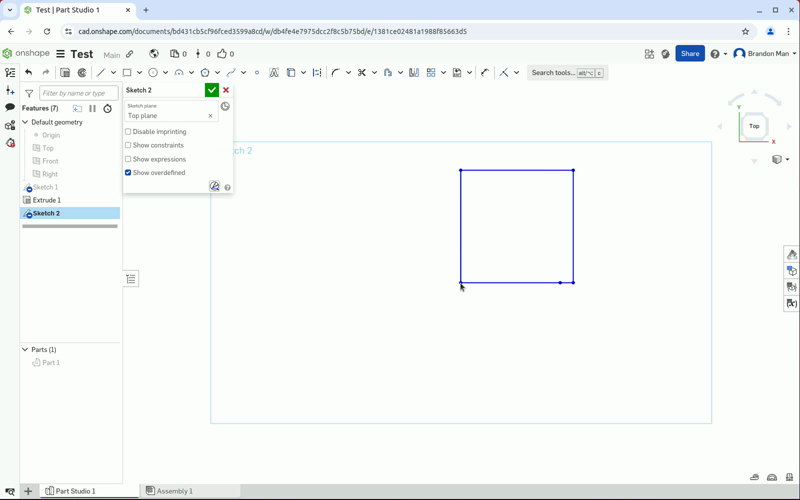
mouse_move(529, 201)
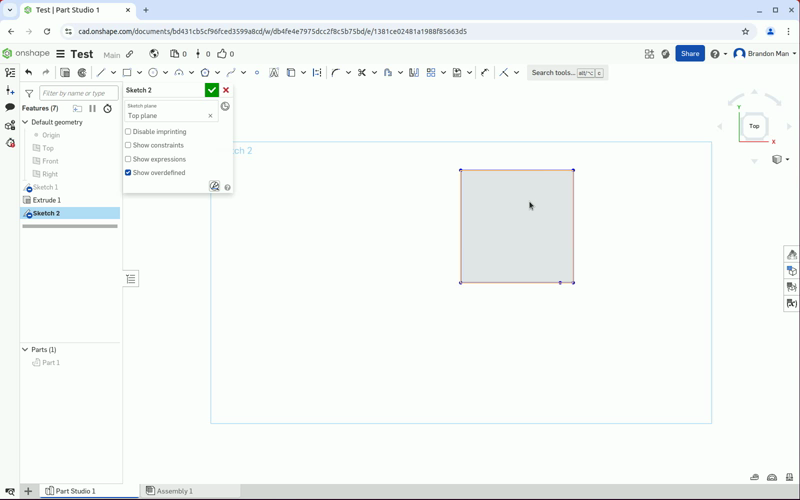
click(529, 201)
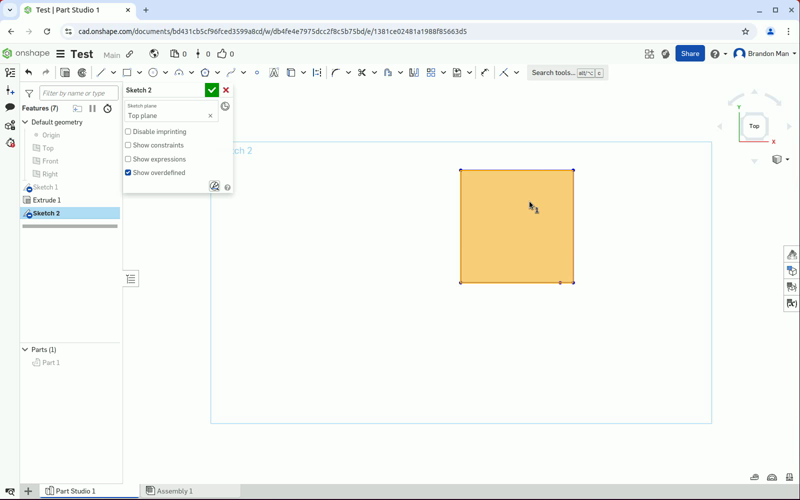
mouse_move(73, 352)
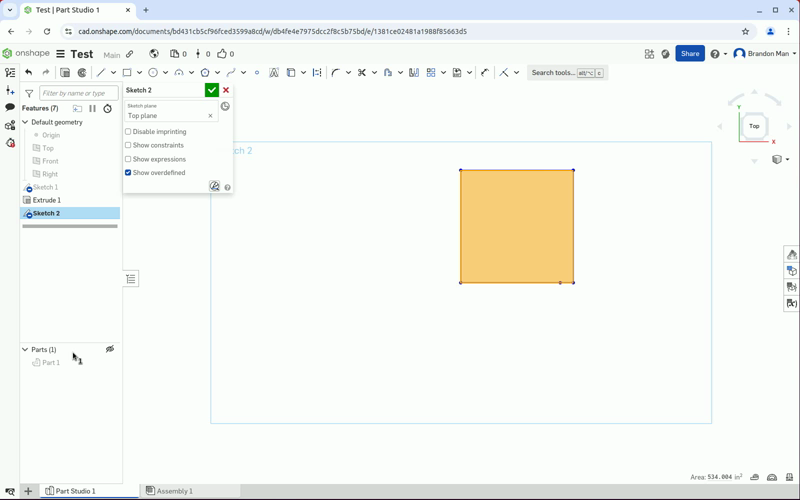
key(shift+y)
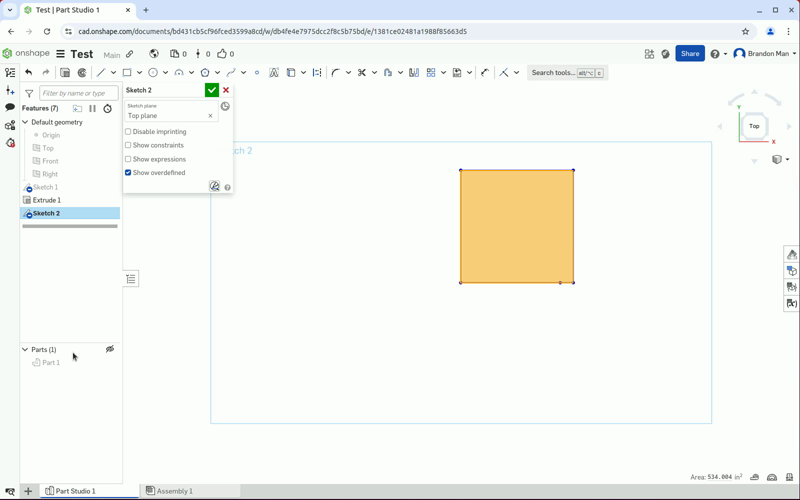
key(shift+e)
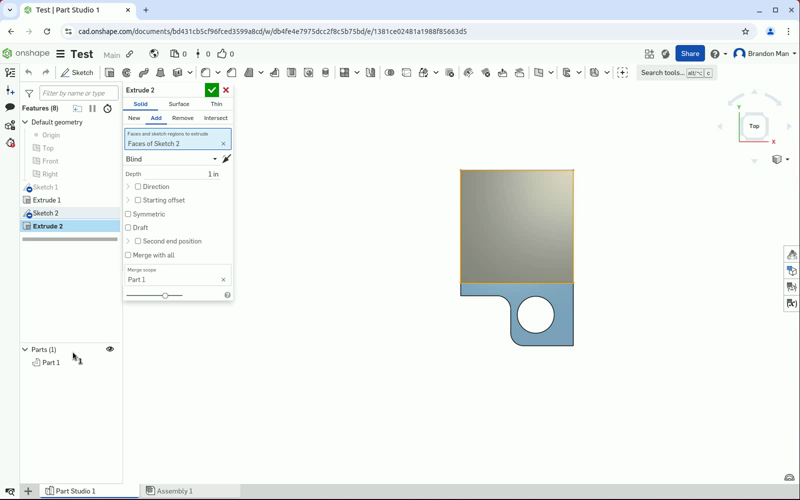
mouse_move(143, 106)
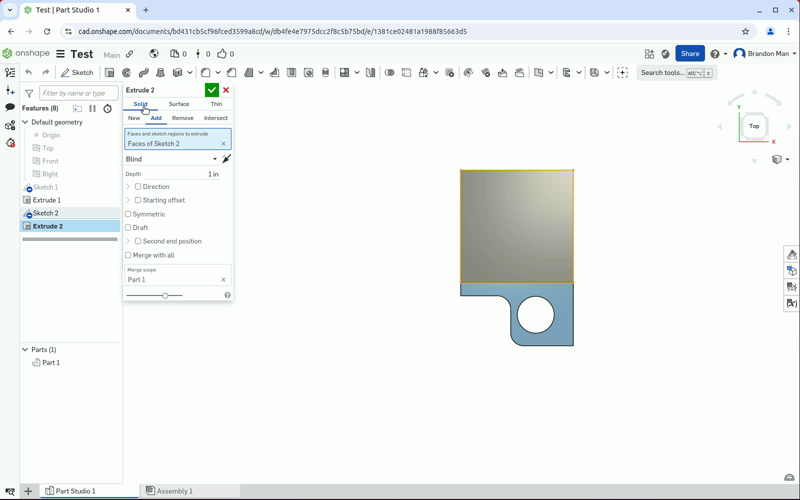
click(143, 106)
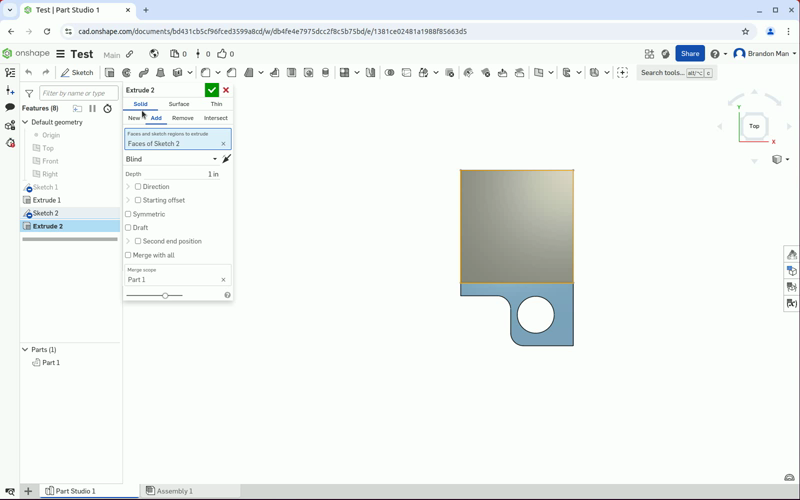
mouse_move(137, 120)
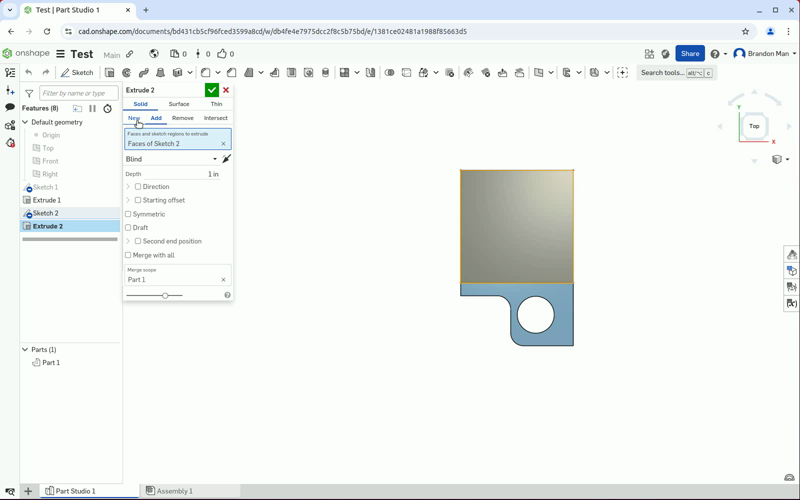
click(137, 120)
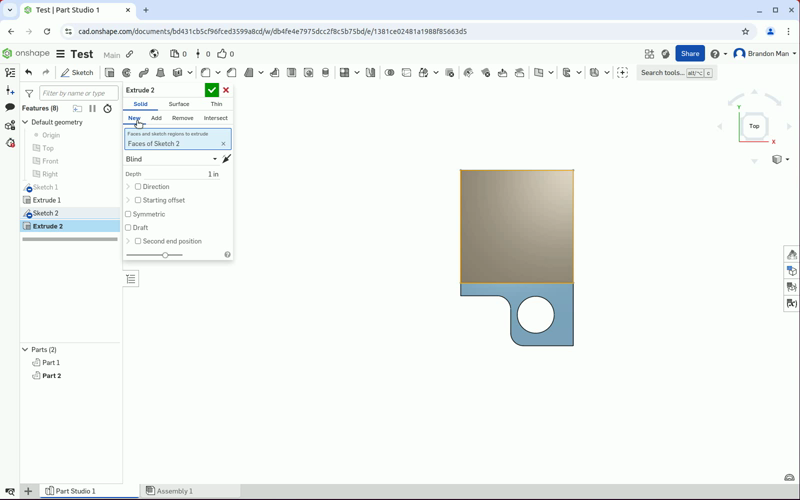
key(tab, 4)
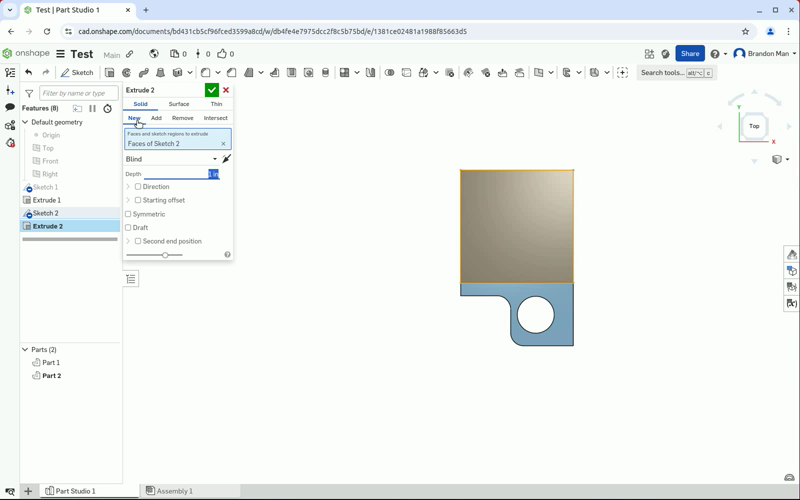
text(20.46)
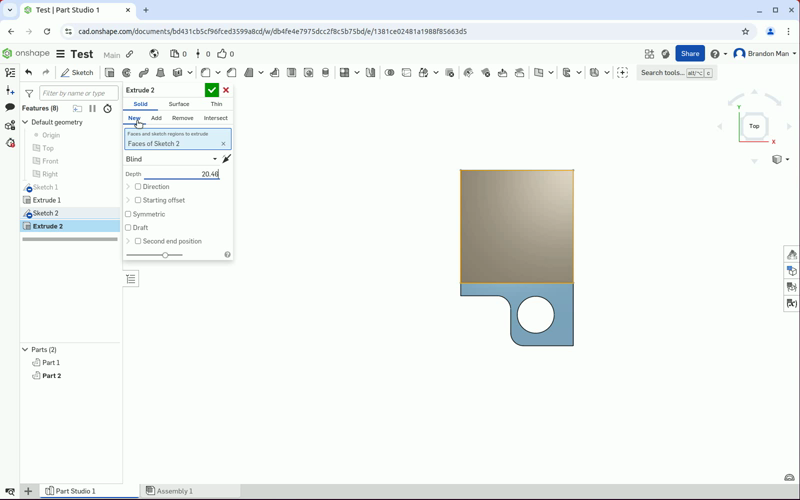
key(enter)
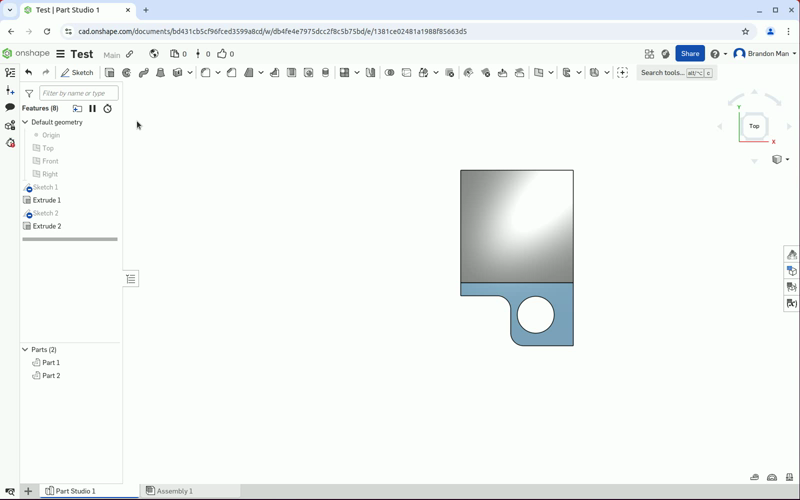
key(shift+h)
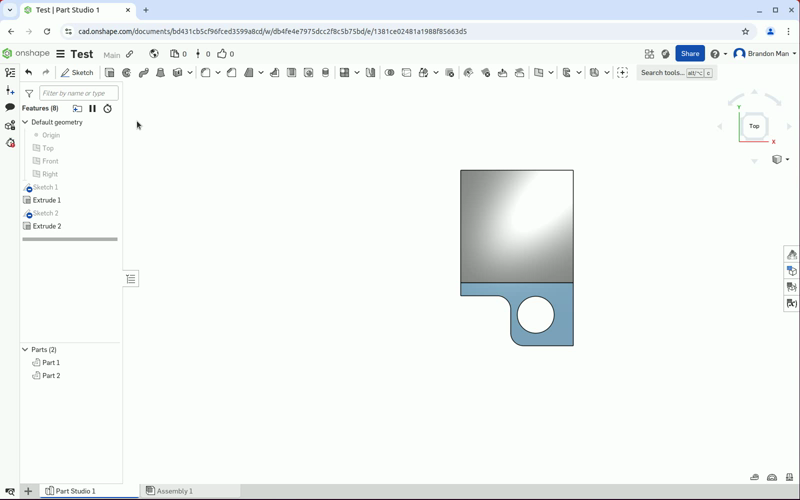
key(shift+h)
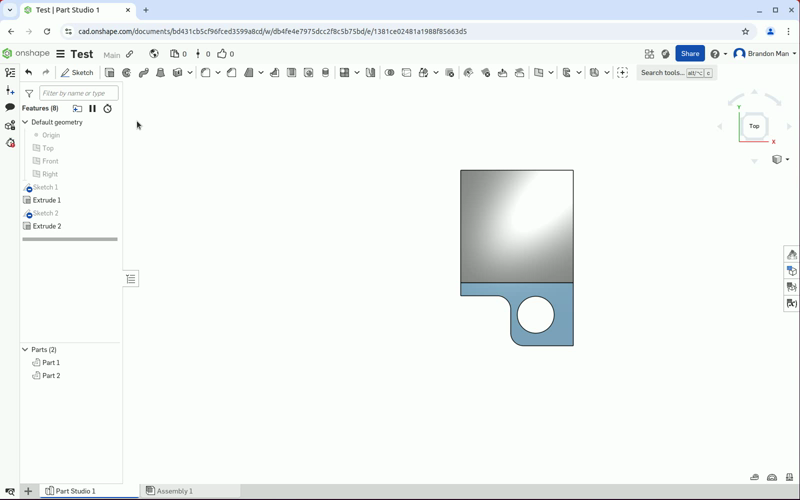
mouse_move(73, 189)
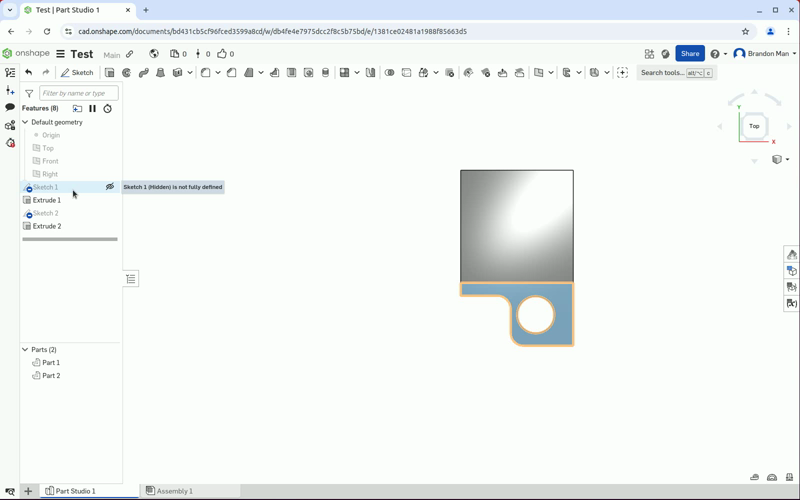
click(73, 189)
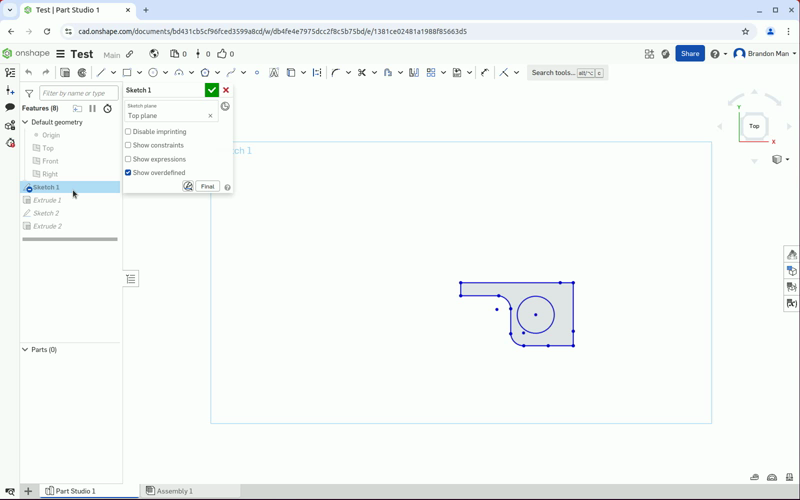
mouse_move(229, 92)
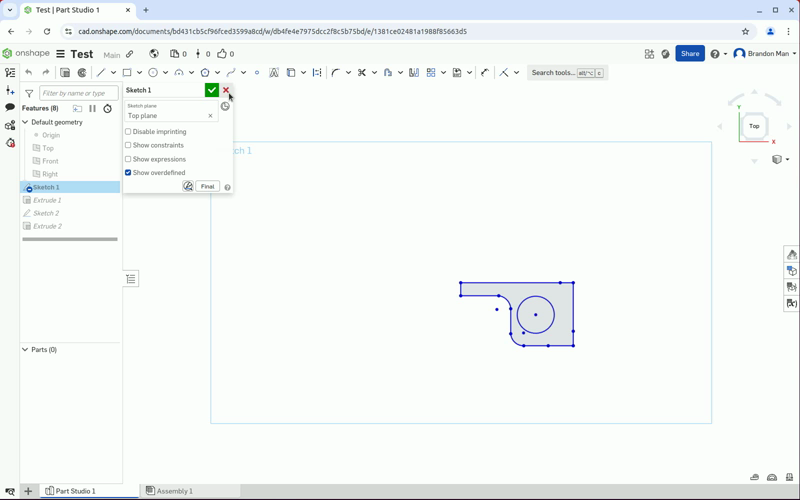
click(229, 92)
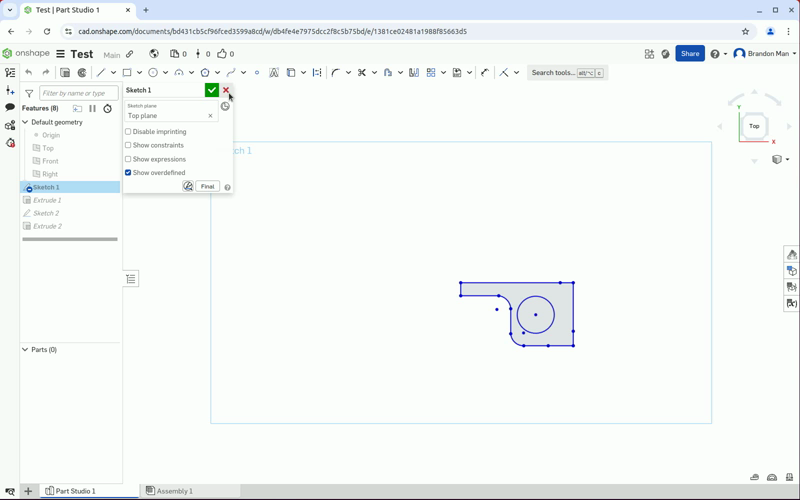
key(shift+s)
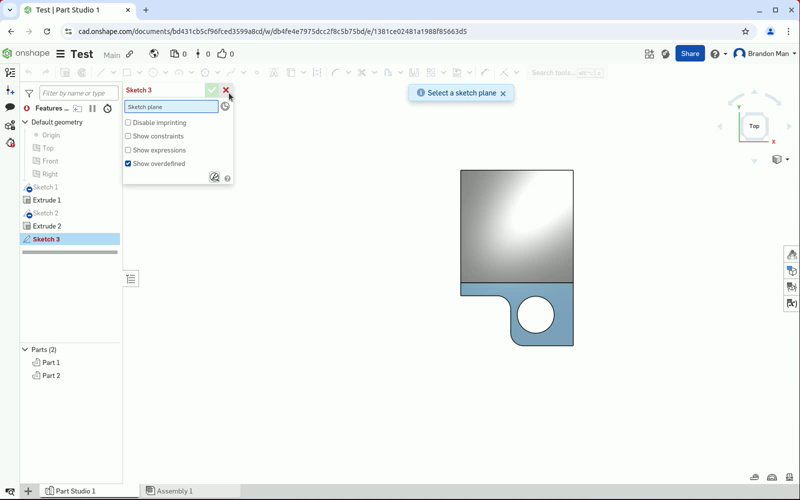
mouse_move(73, 150)
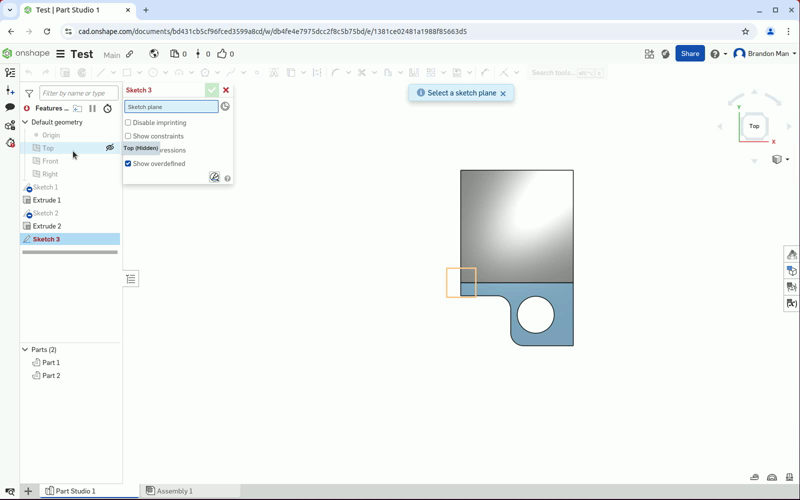
click(73, 150)
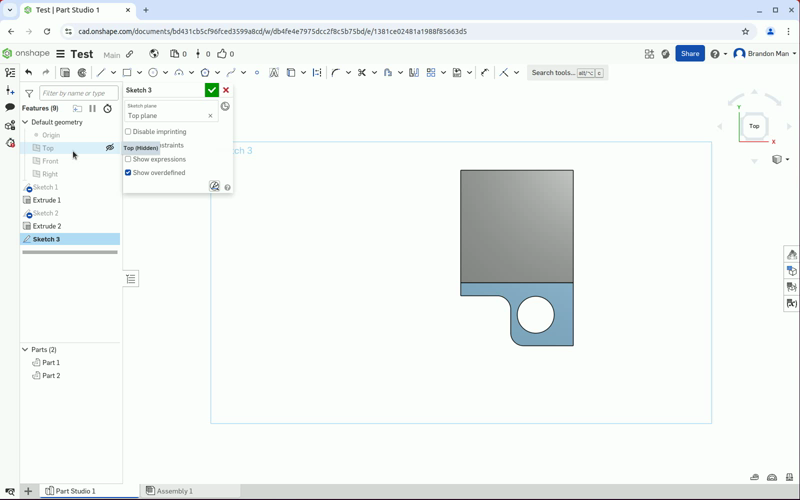
mouse_move(73, 352)
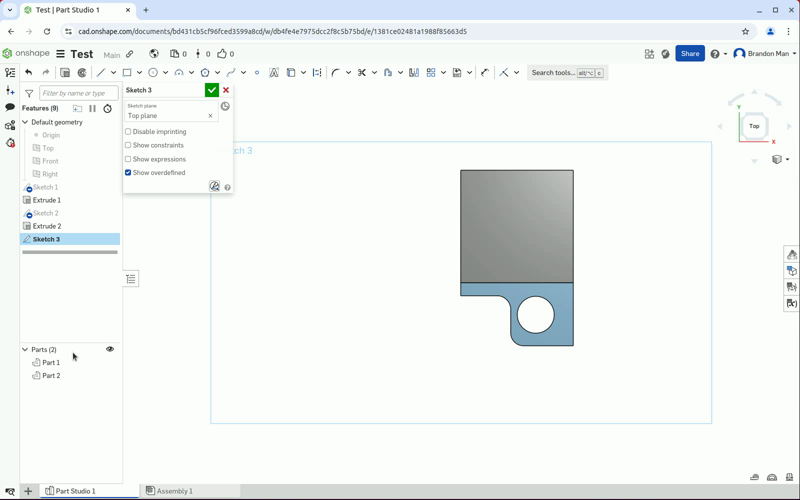
key(y)
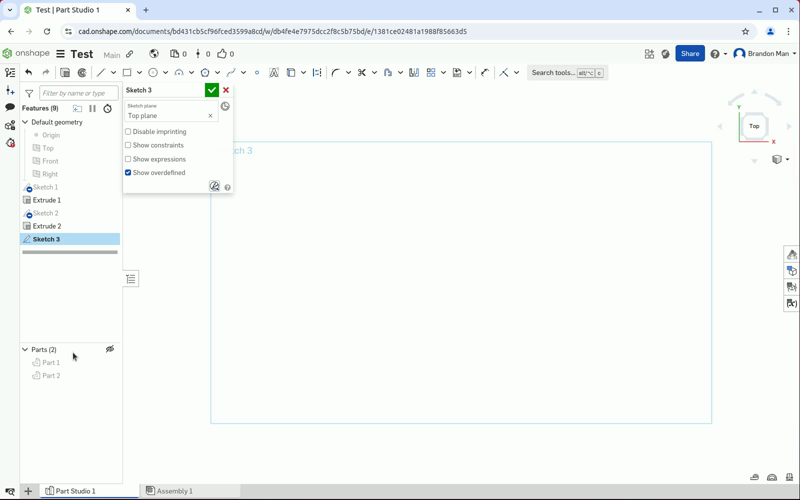
key(l)
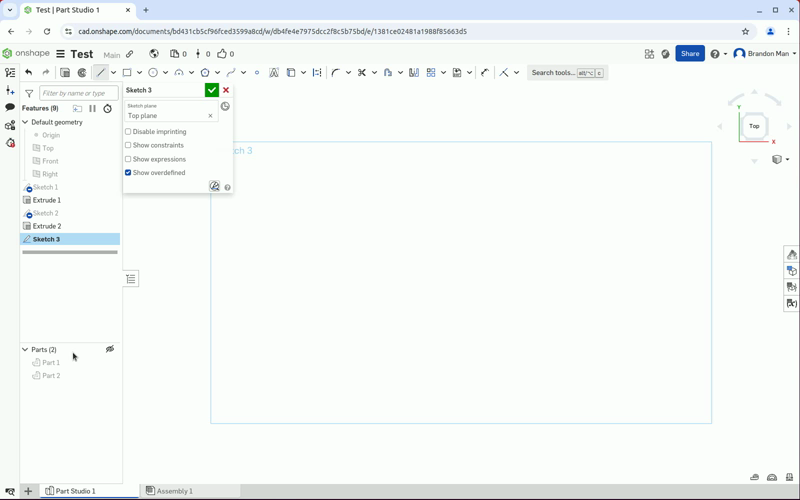
key_down(shift)
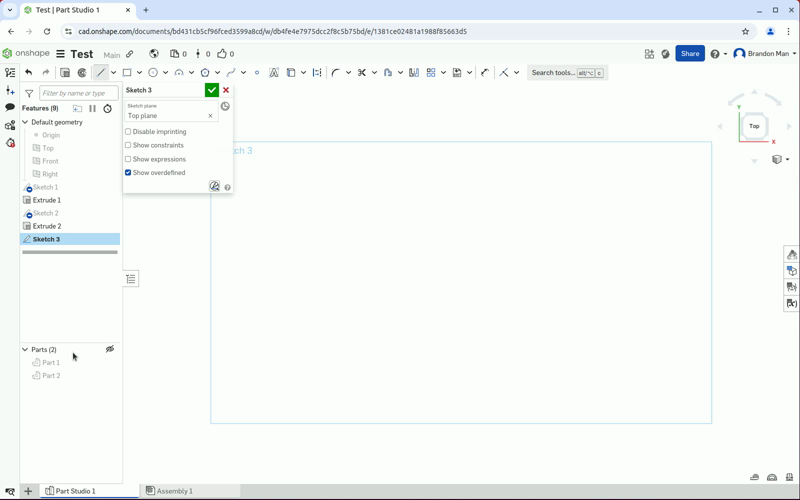
mouse_move(460, 295)
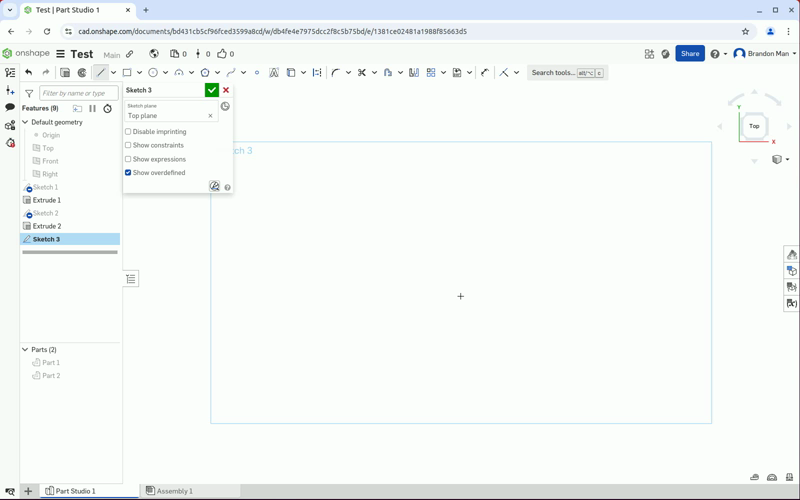
click(460, 295)
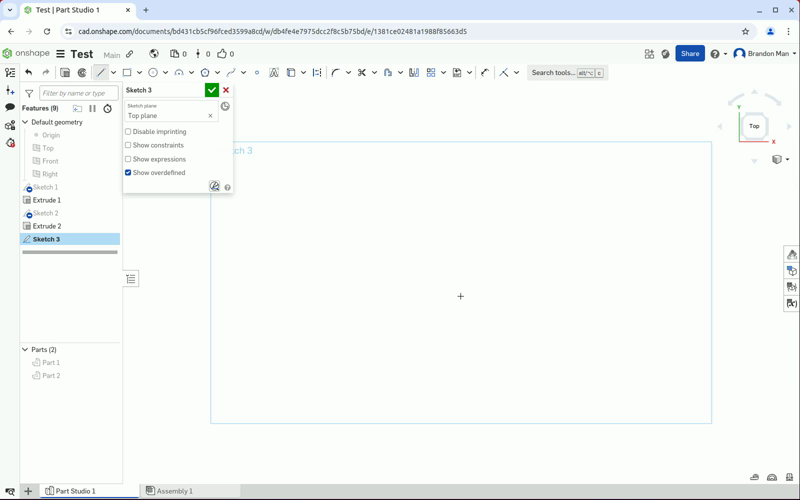
key_up(shift)
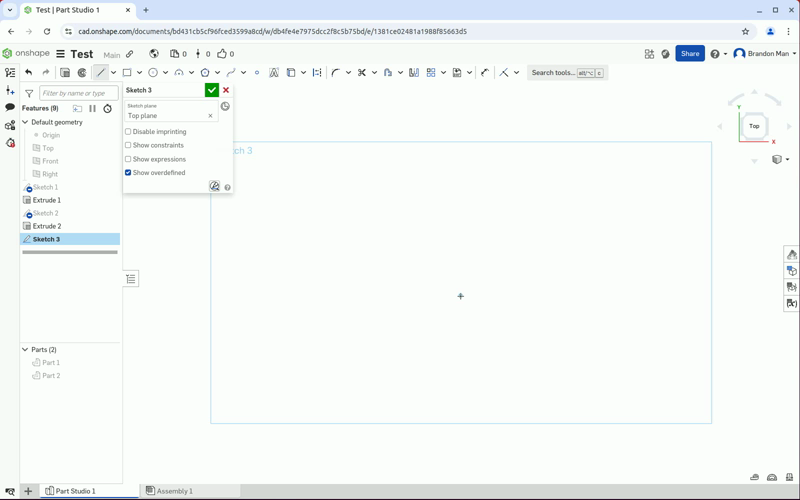
key_down(shift)
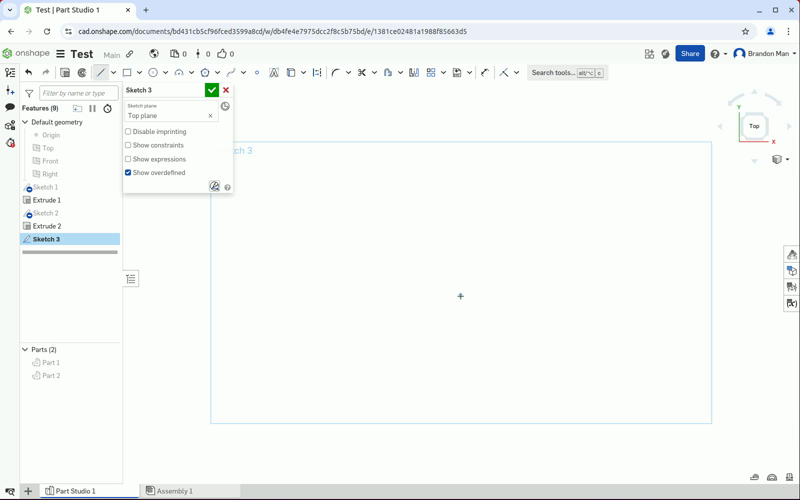
mouse_move(490, 295)
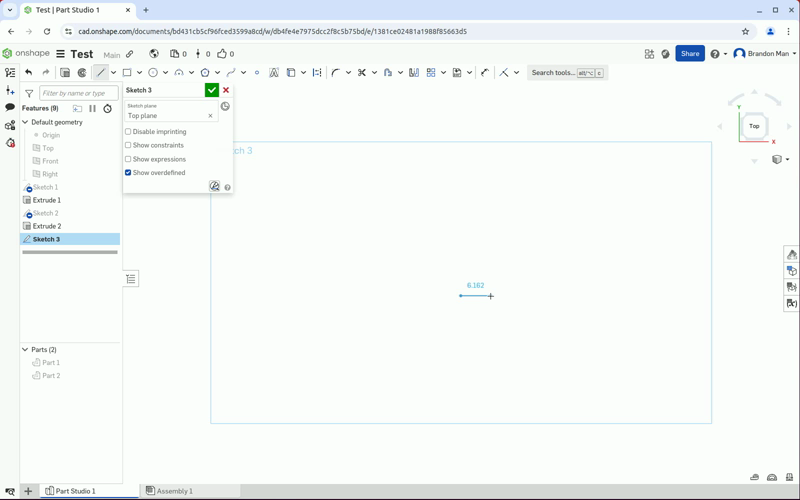
mouse_move(498, 295)
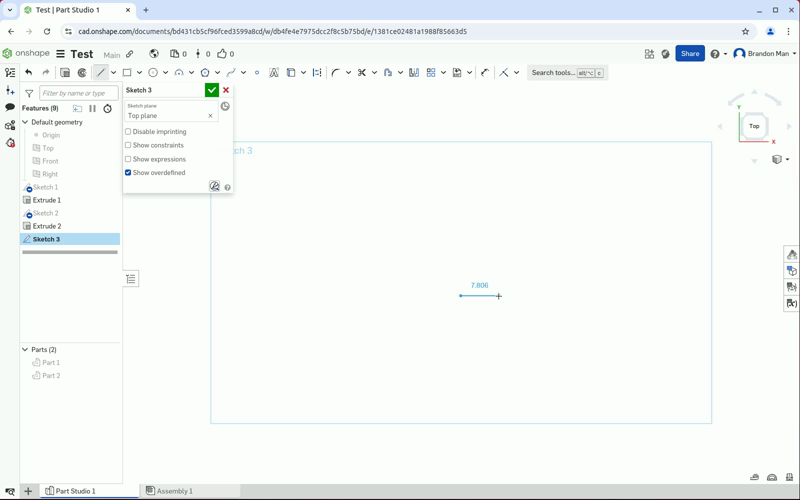
click(498, 295)
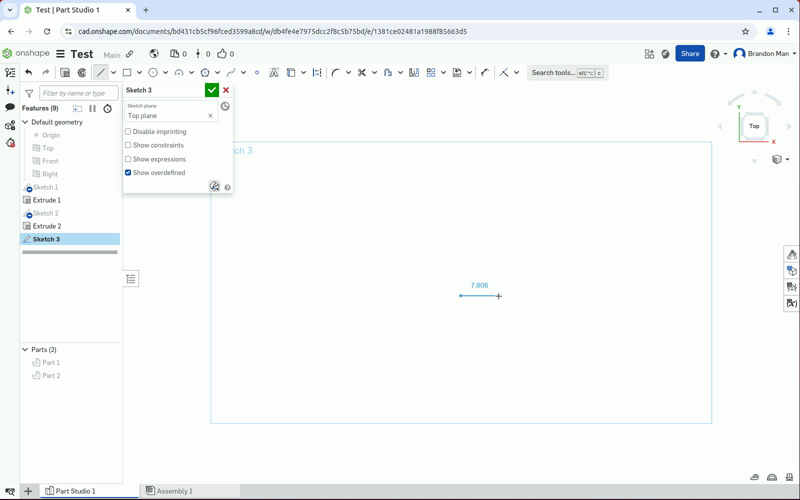
key_up(shift)
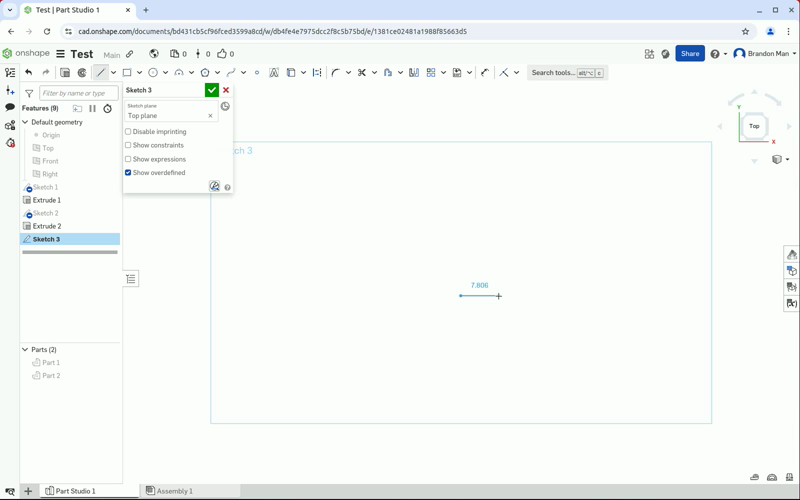
key(esc)
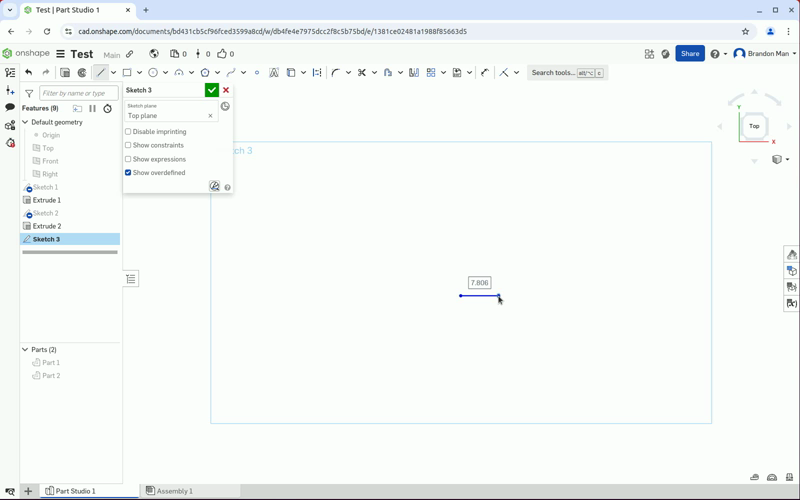
key(a)
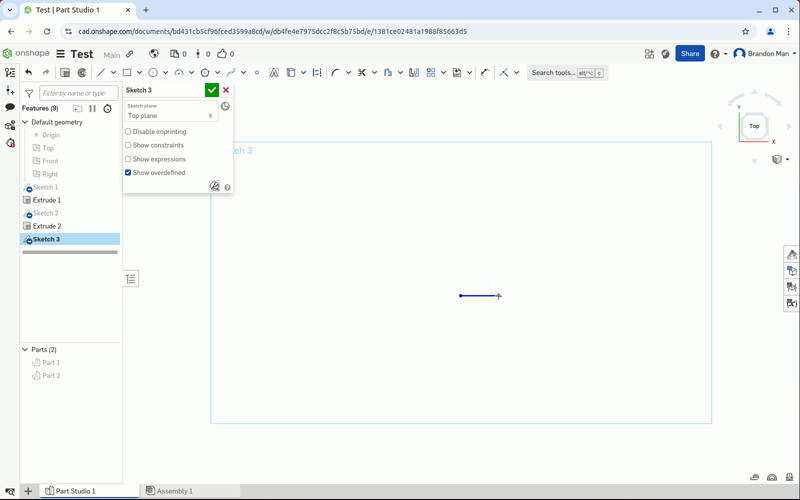
mouse_move(498, 295)
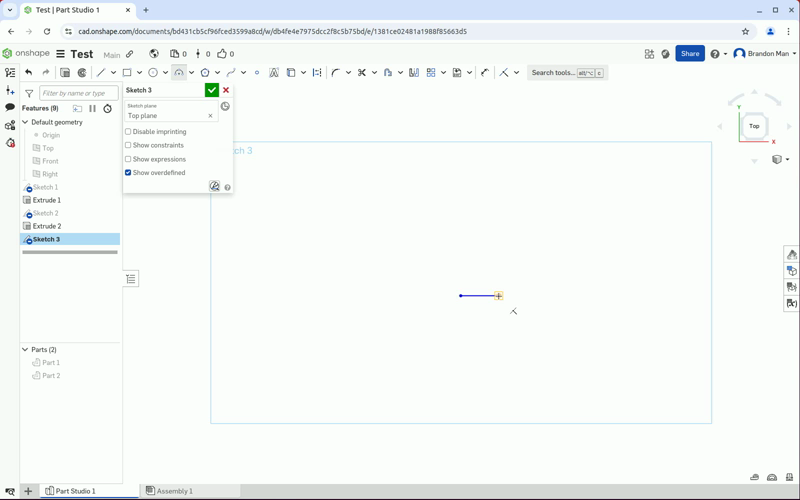
click(498, 295)
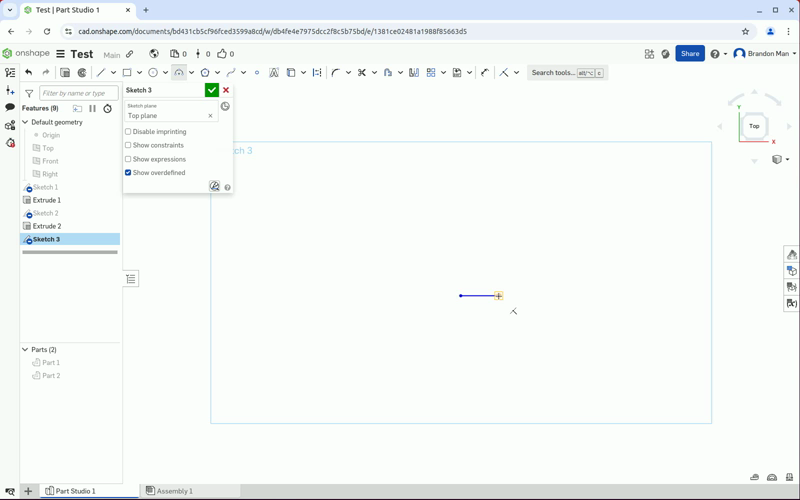
key_down(shift)
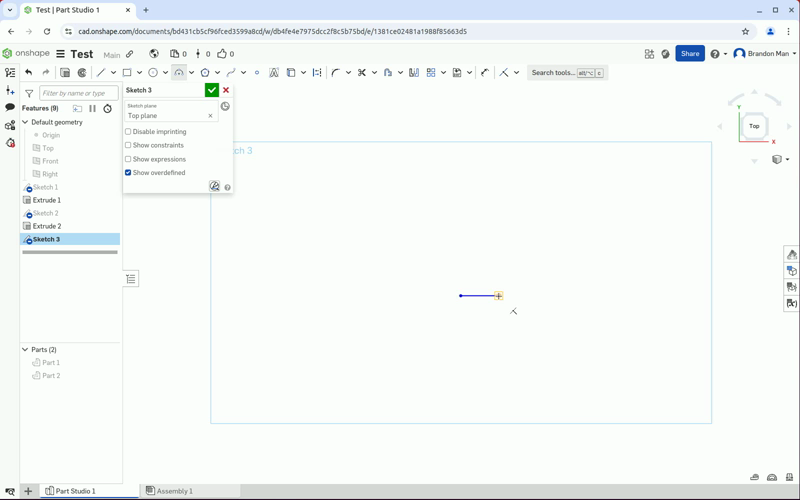
mouse_move(510, 308)
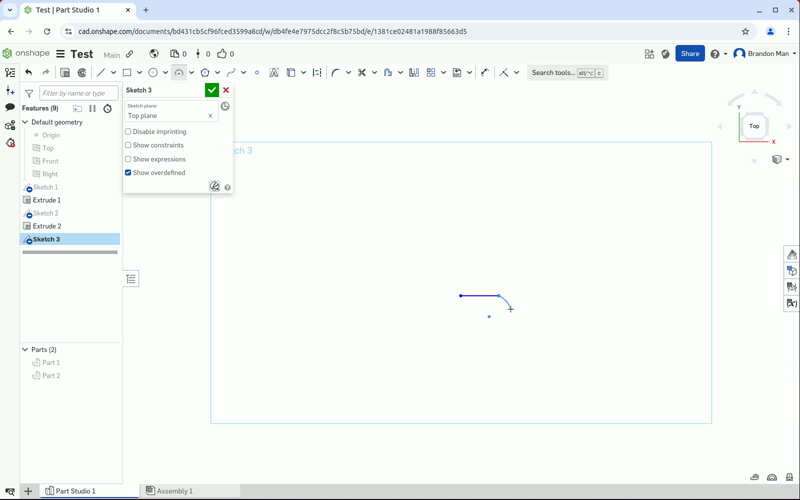
click(510, 308)
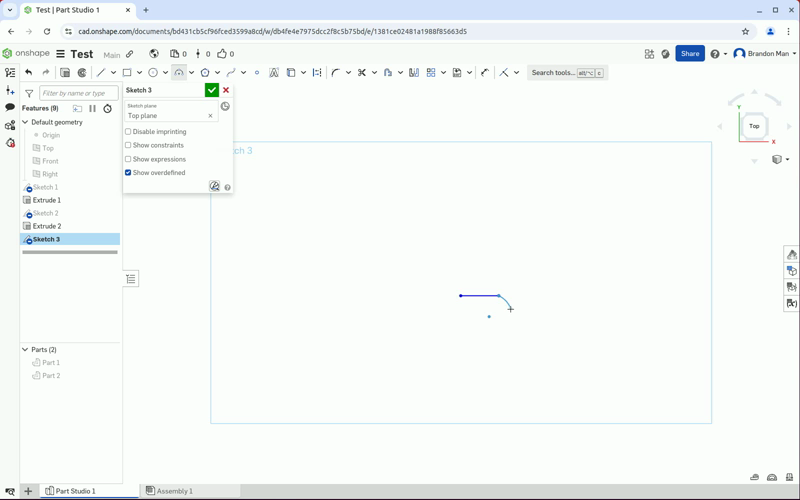
mouse_move(507, 300)
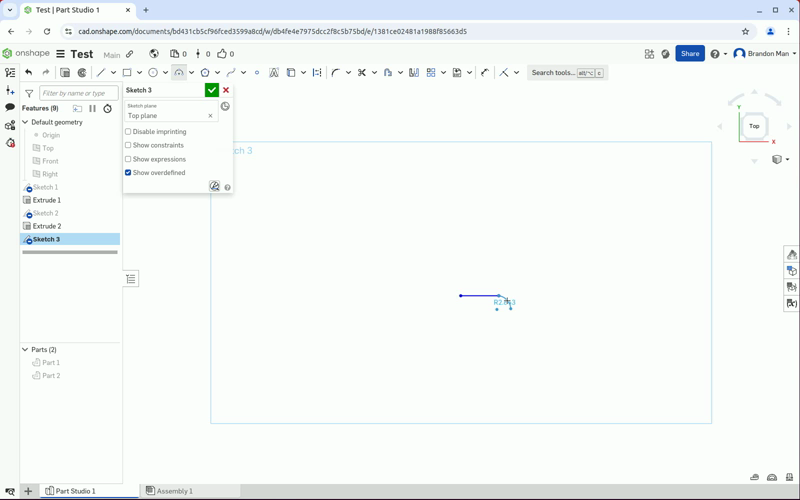
click(507, 300)
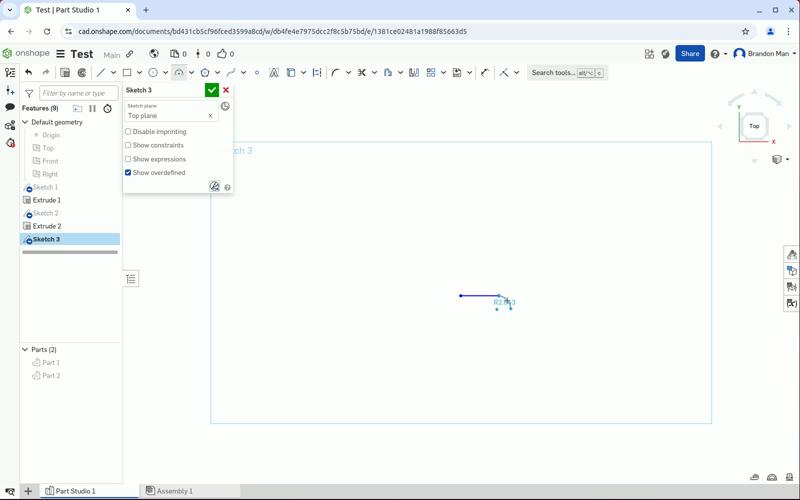
key_up(shift)
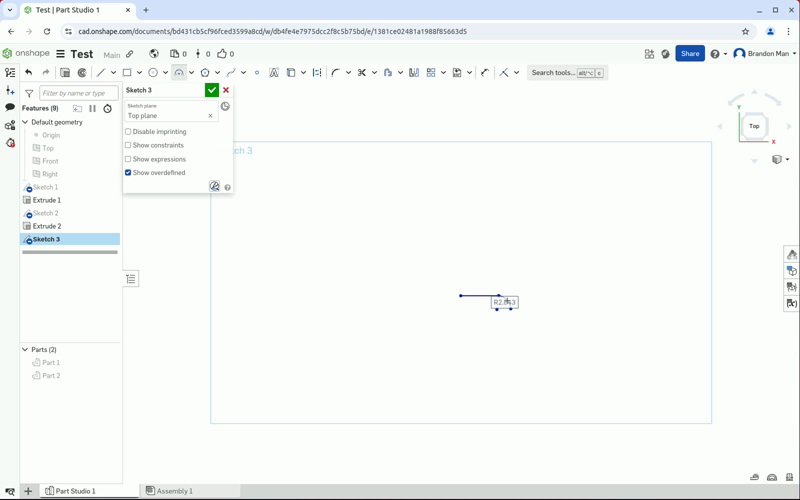
key(esc)
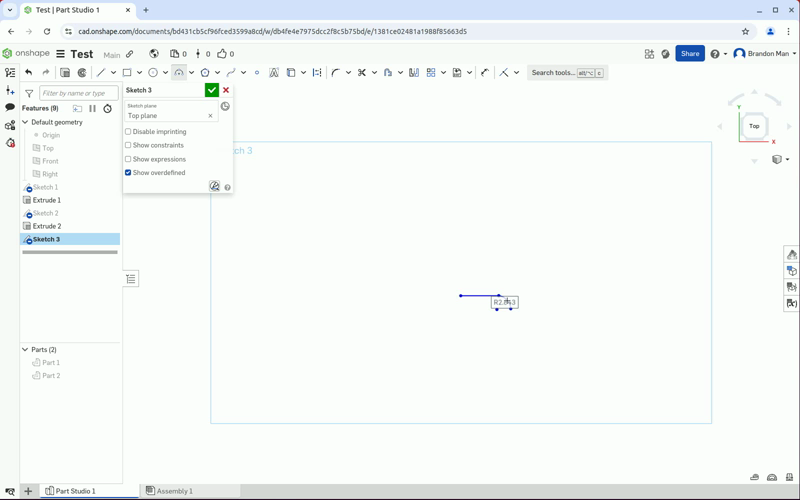
key(l)
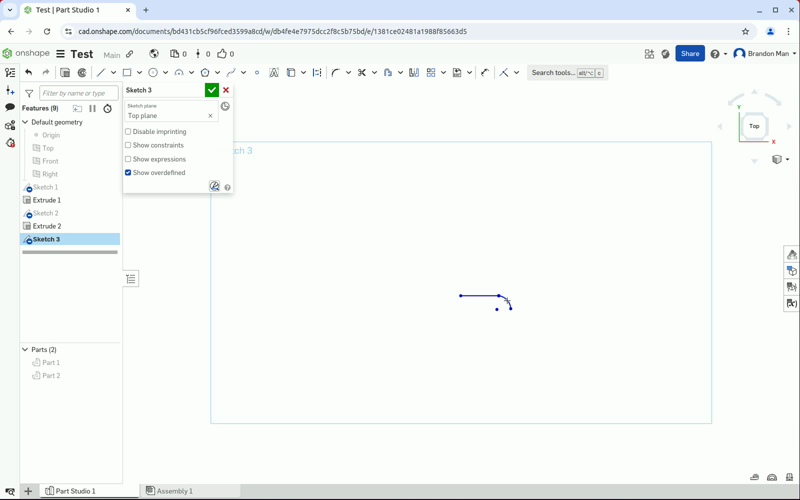
mouse_move(510, 308)
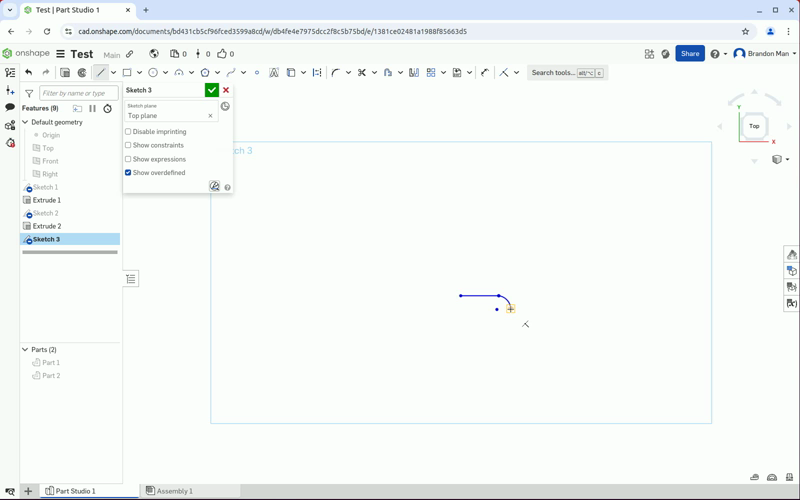
click(510, 308)
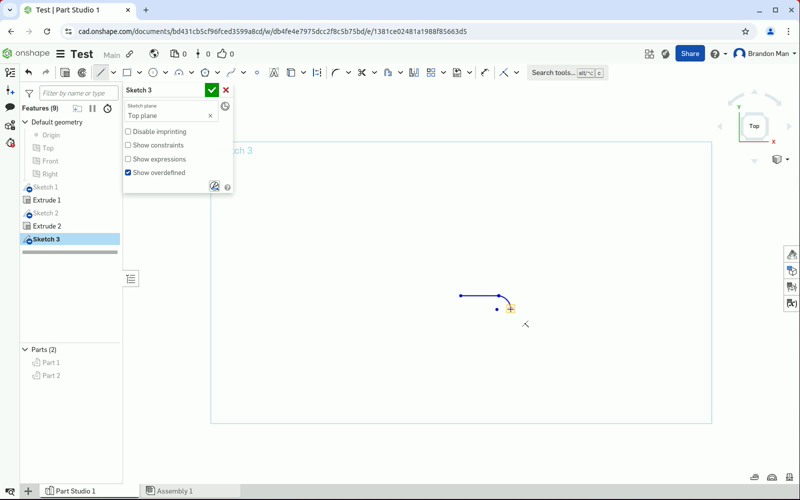
key_down(shift)
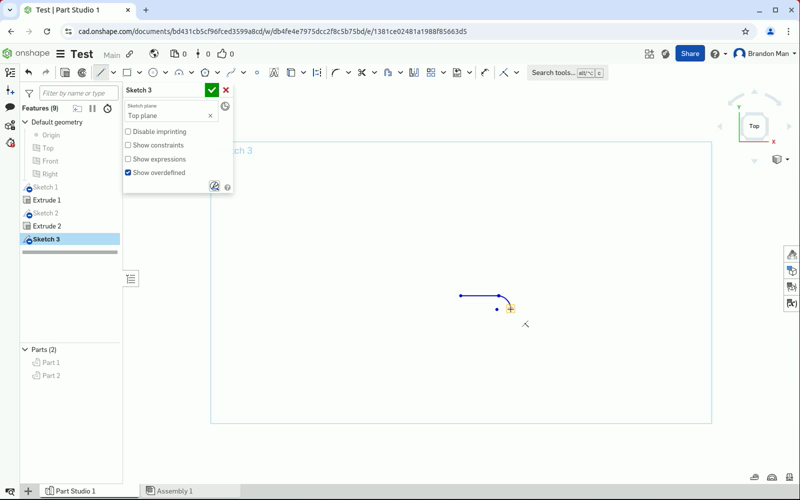
mouse_move(540, 308)
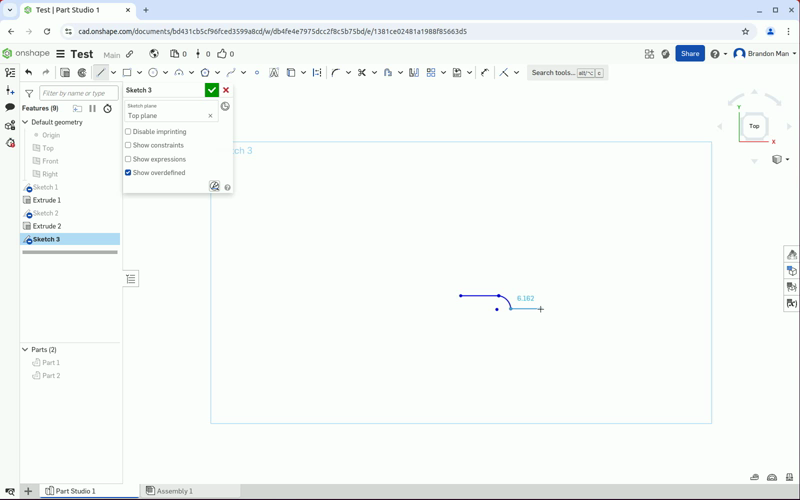
mouse_move(510, 333)
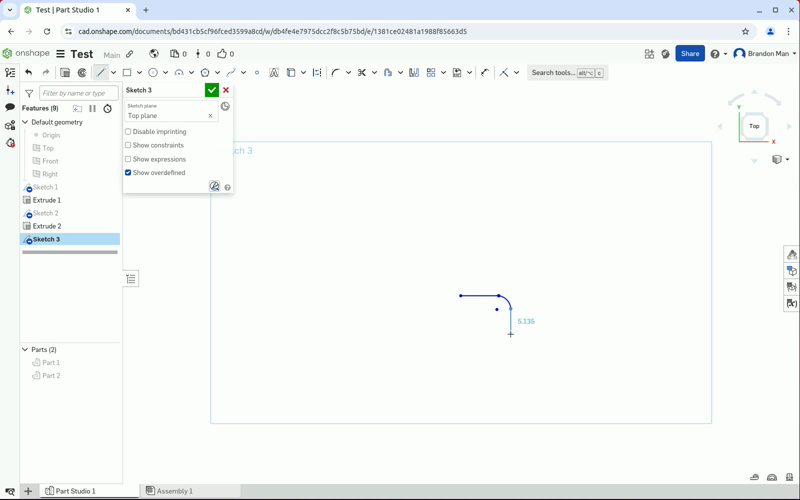
click(510, 333)
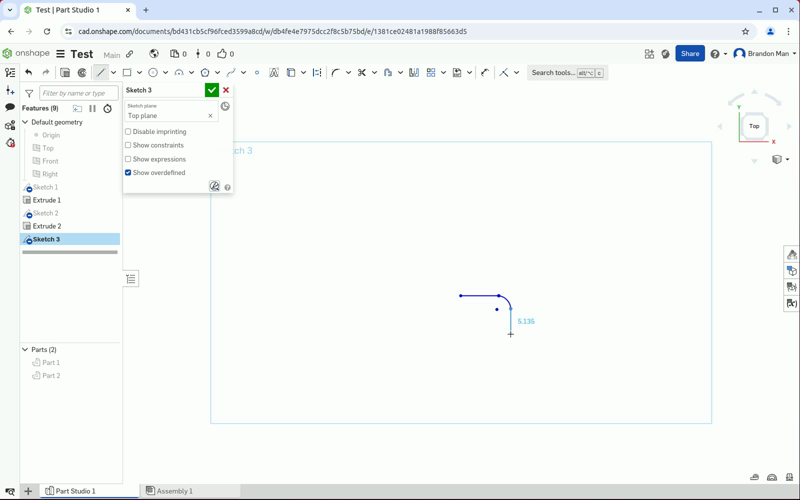
key_up(shift)
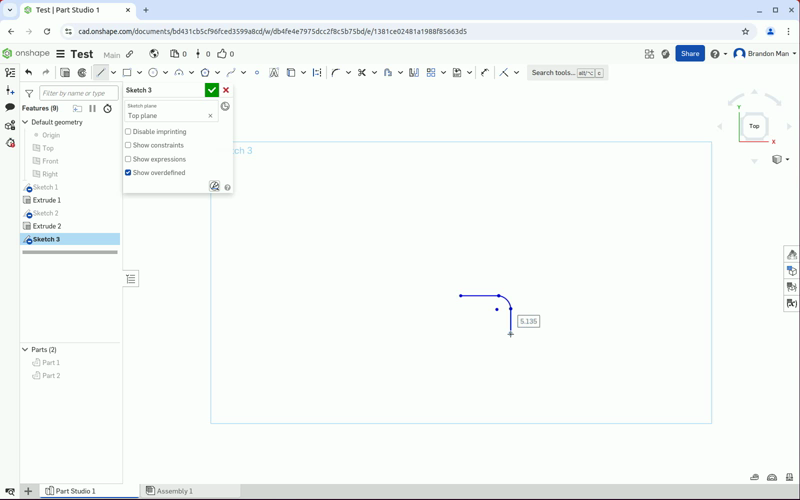
key(esc)
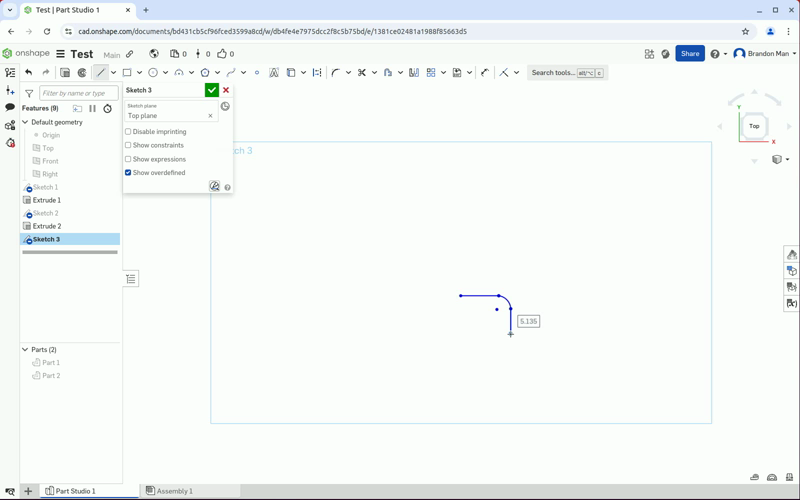
key(a)
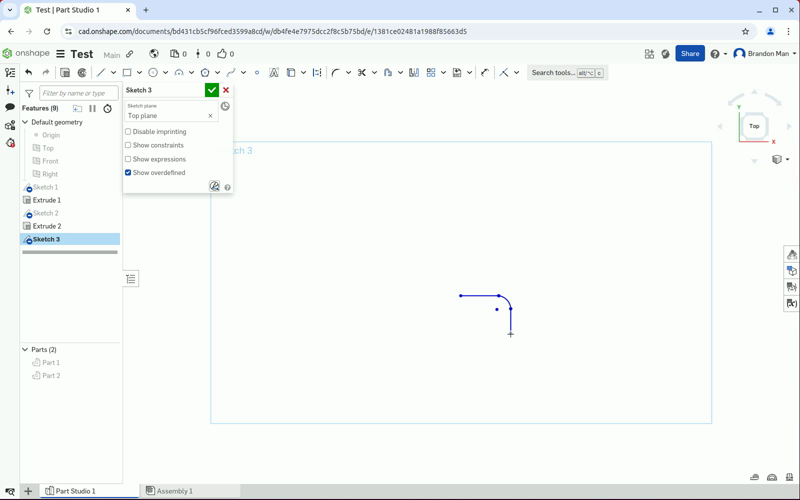
mouse_move(510, 333)
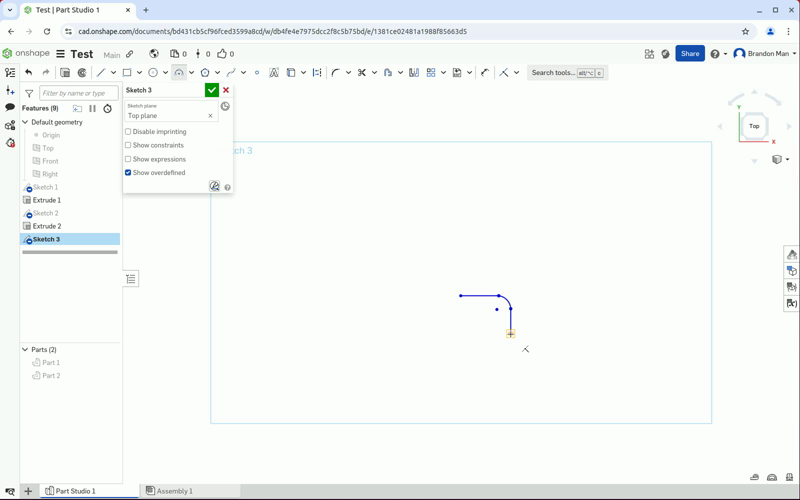
click(510, 333)
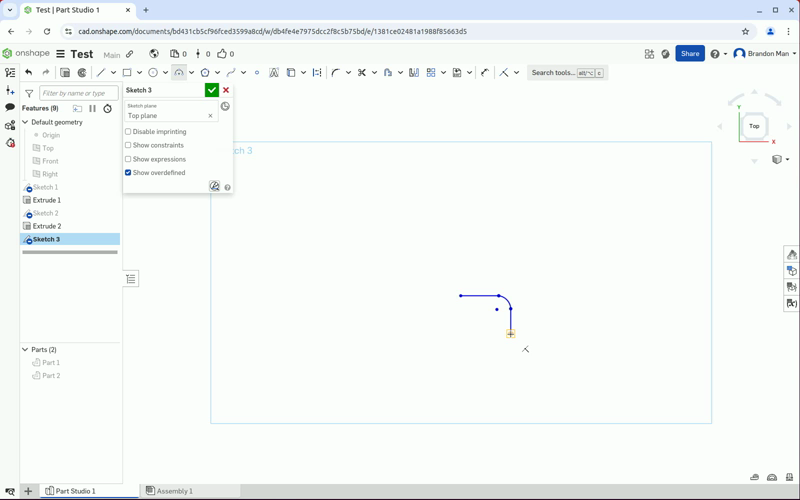
key_down(shift)
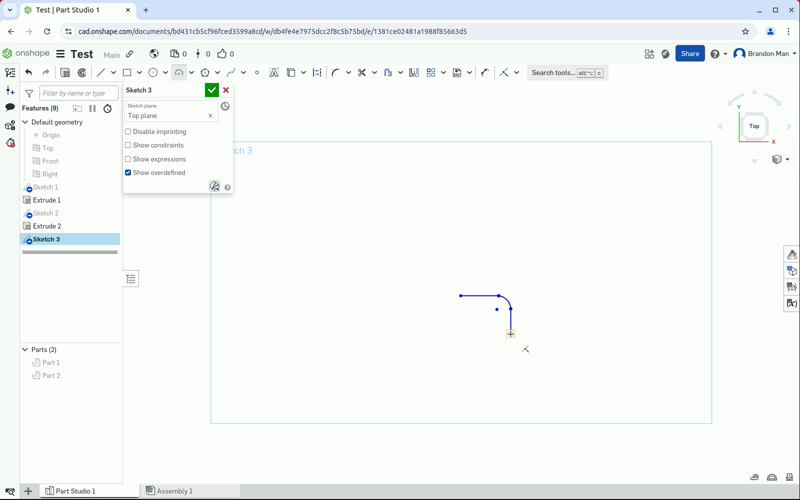
mouse_move(523, 345)
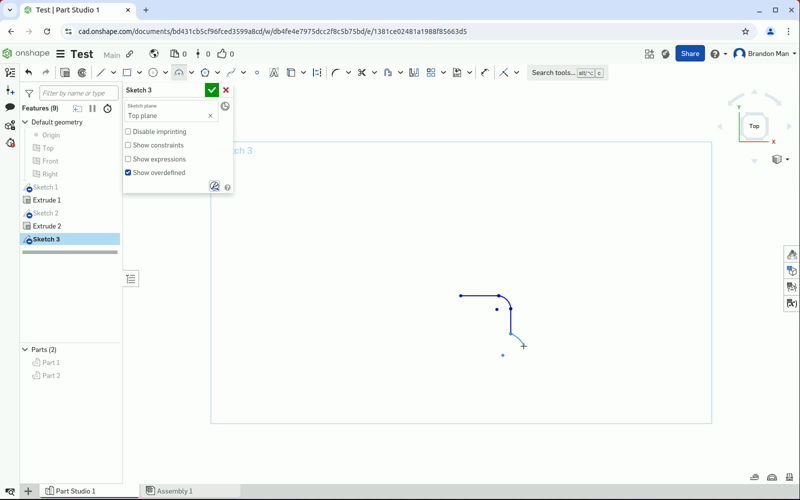
click(523, 345)
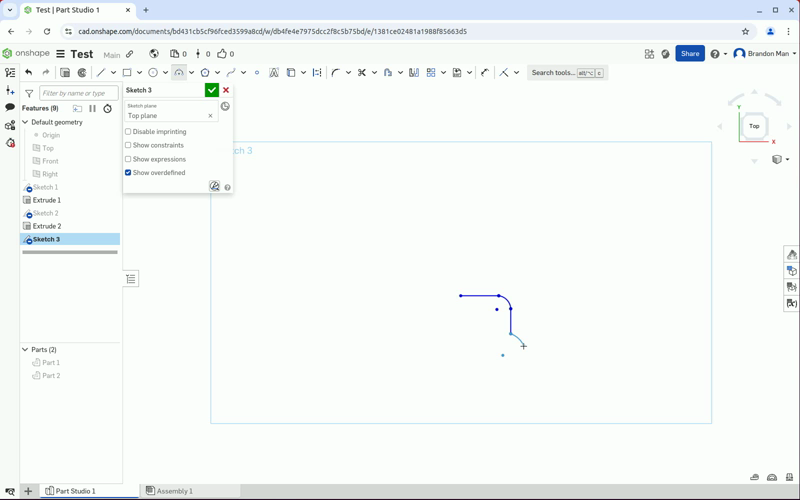
mouse_move(514, 342)
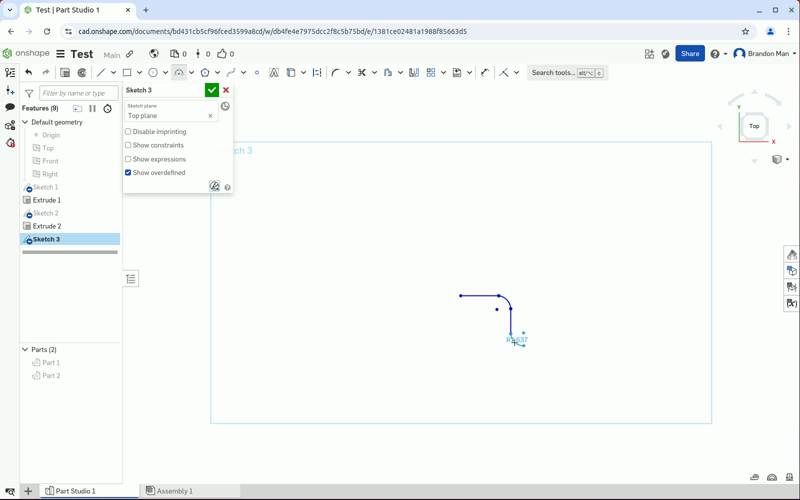
click(514, 342)
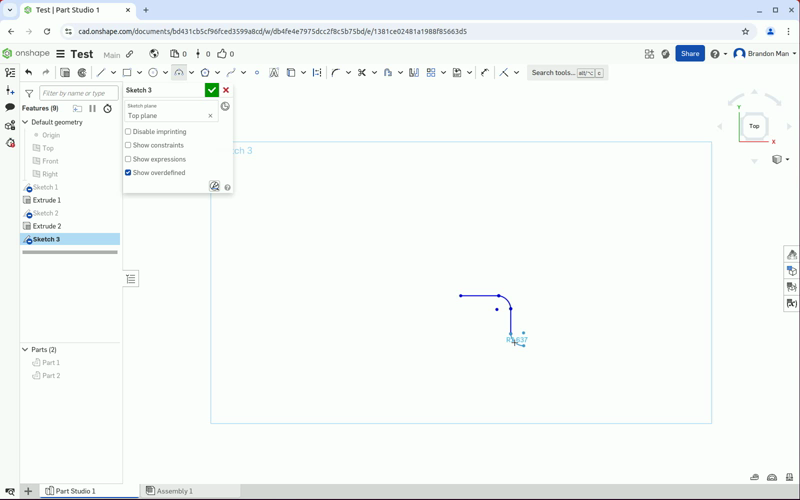
key_up(shift)
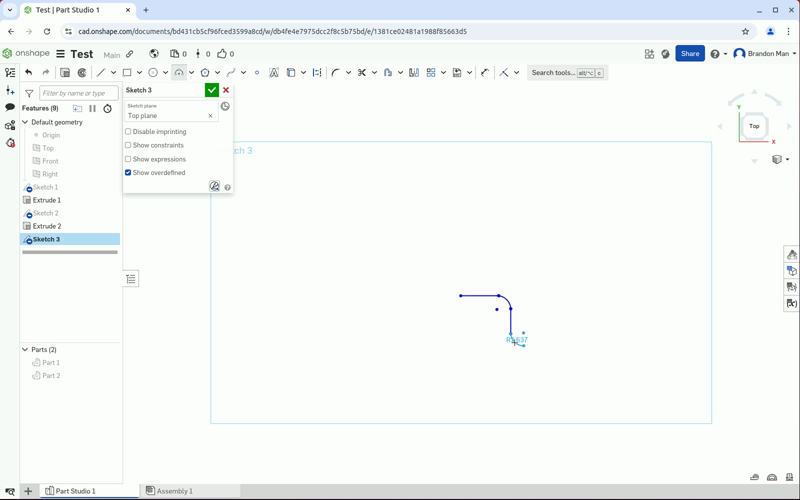
key(esc)
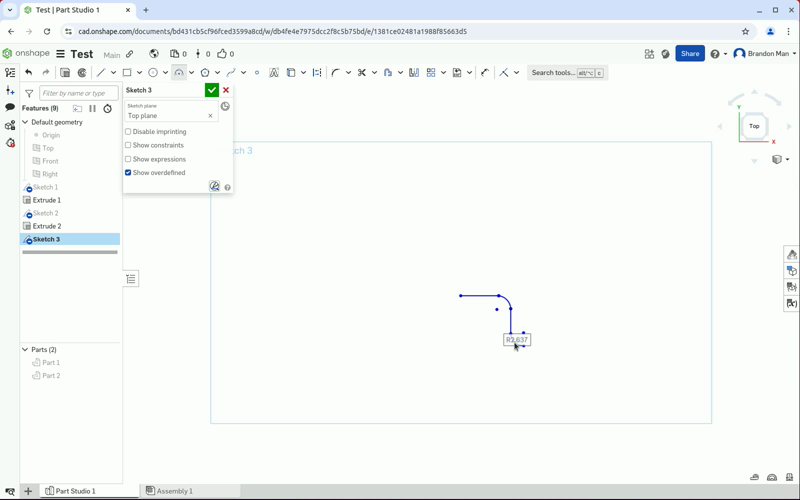
key(l)
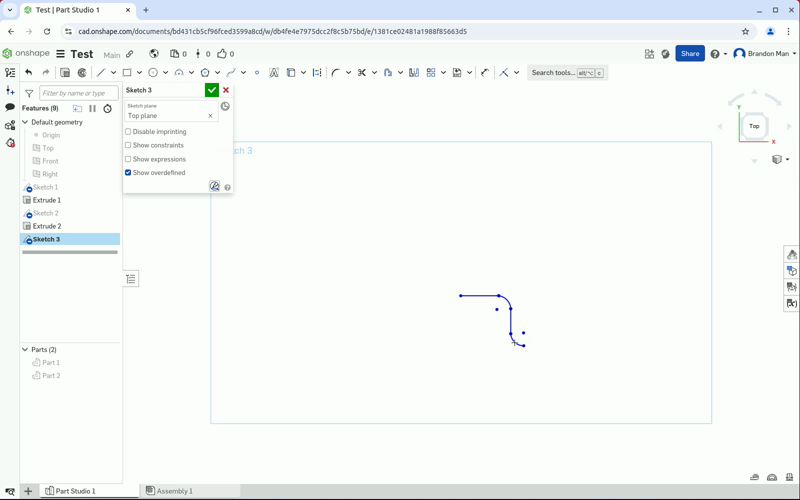
mouse_move(523, 345)
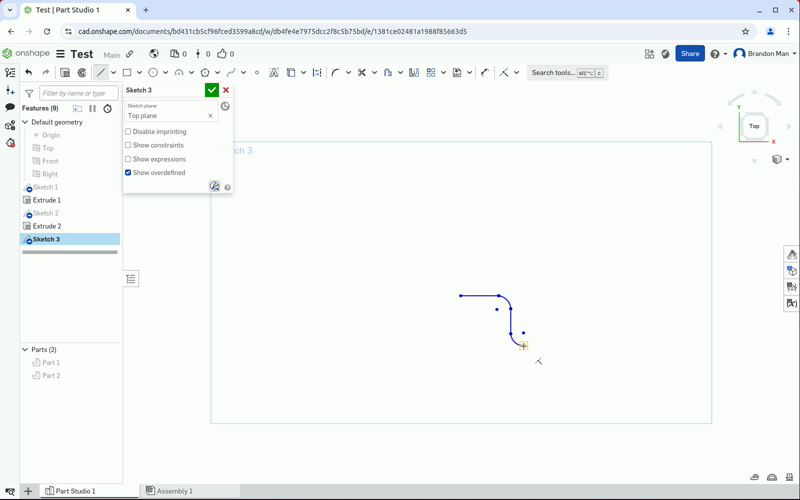
click(523, 345)
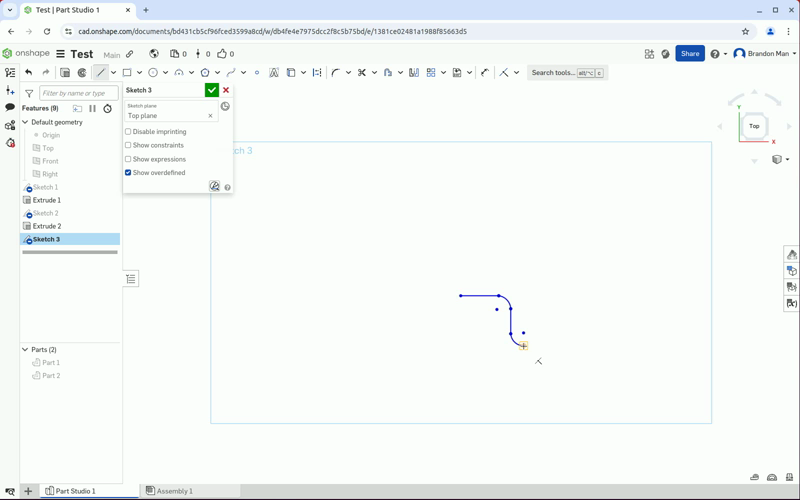
key_down(shift)
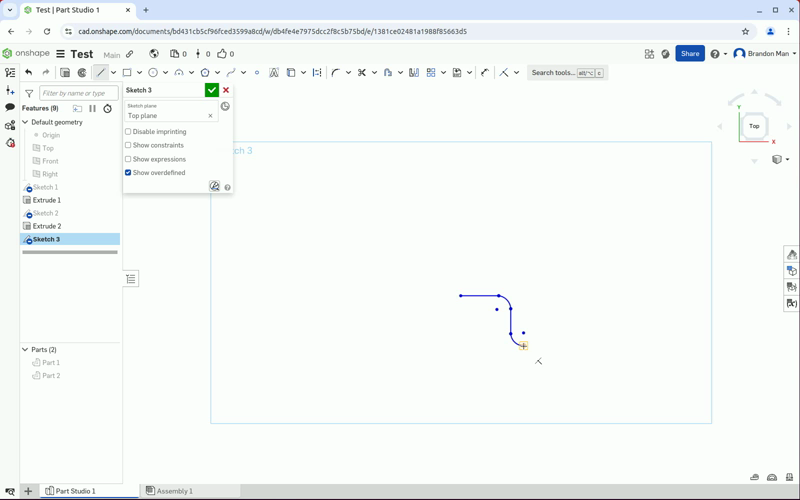
mouse_move(553, 345)
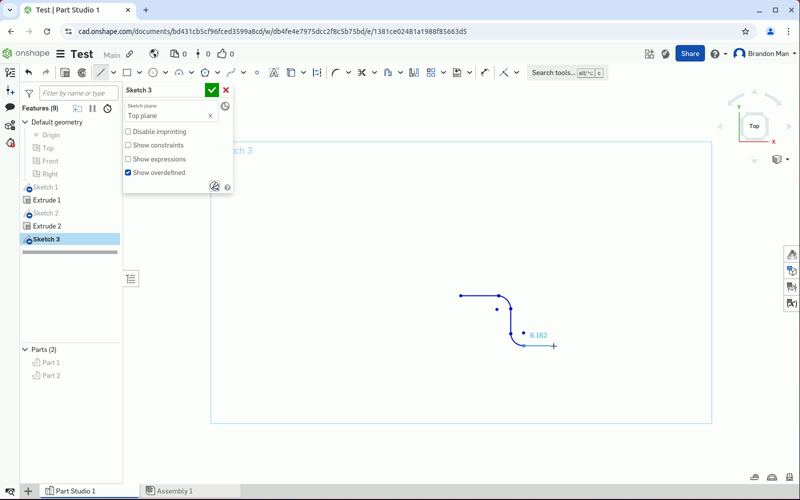
mouse_move(548, 345)
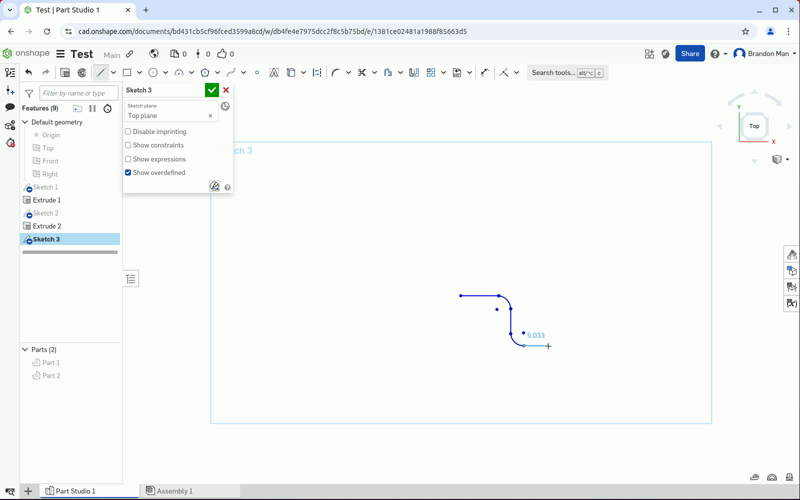
click(548, 345)
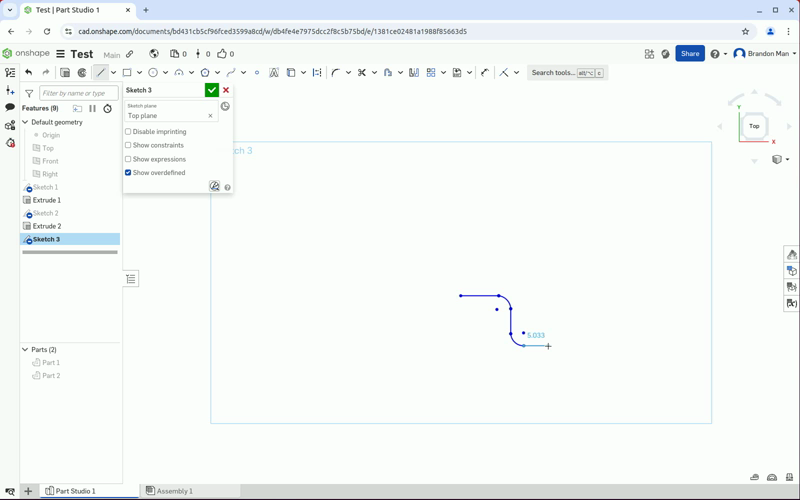
key_up(shift)
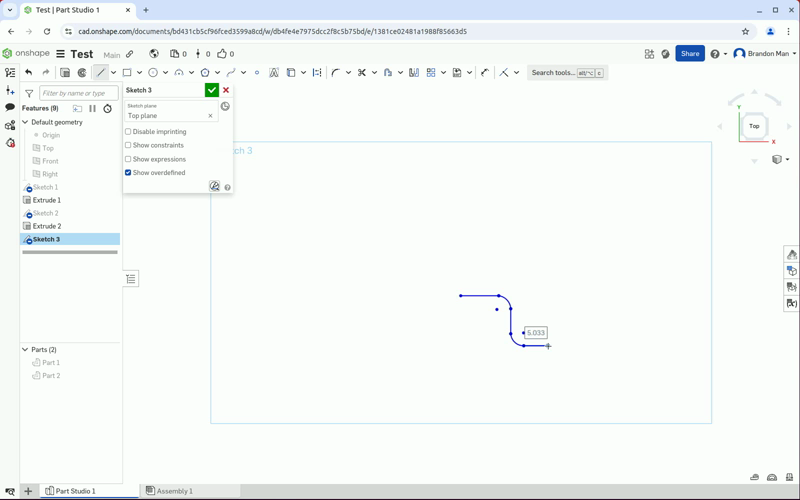
key_down(shift)
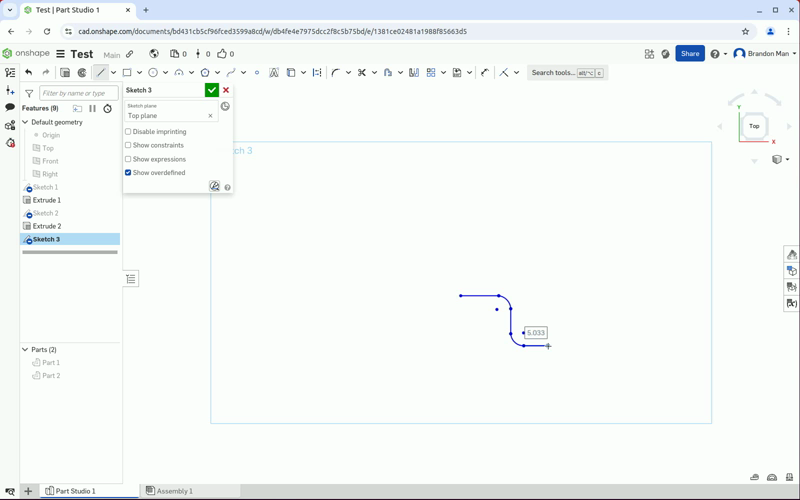
mouse_move(578, 345)
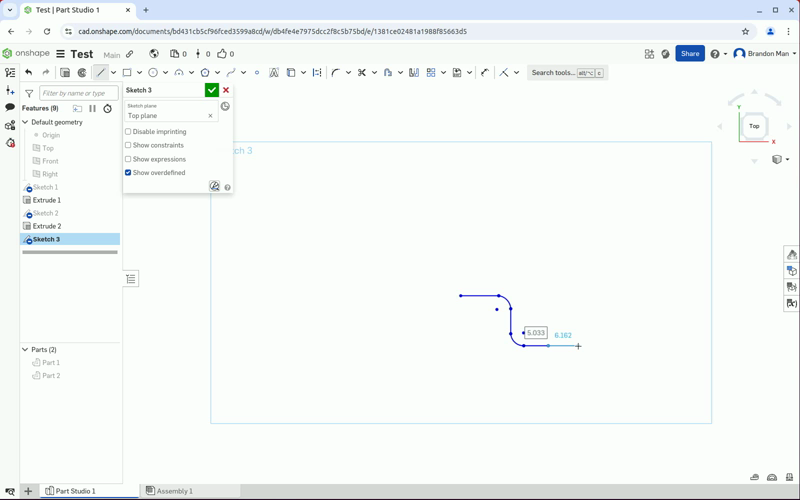
mouse_move(573, 345)
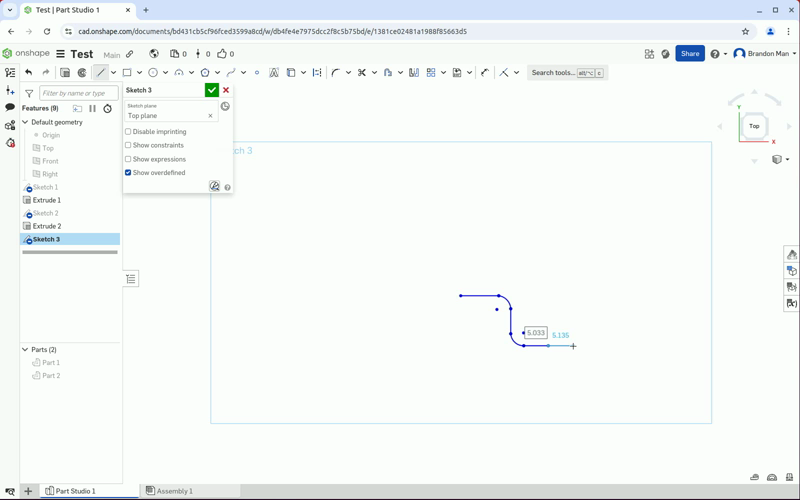
click(573, 345)
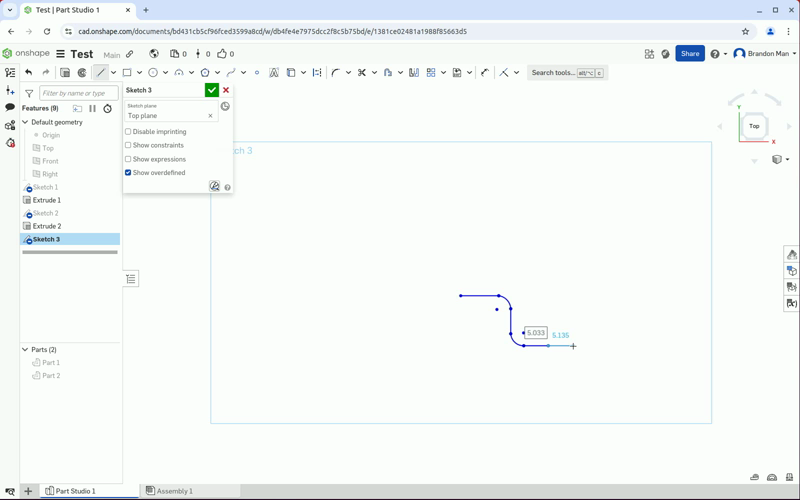
key_up(shift)
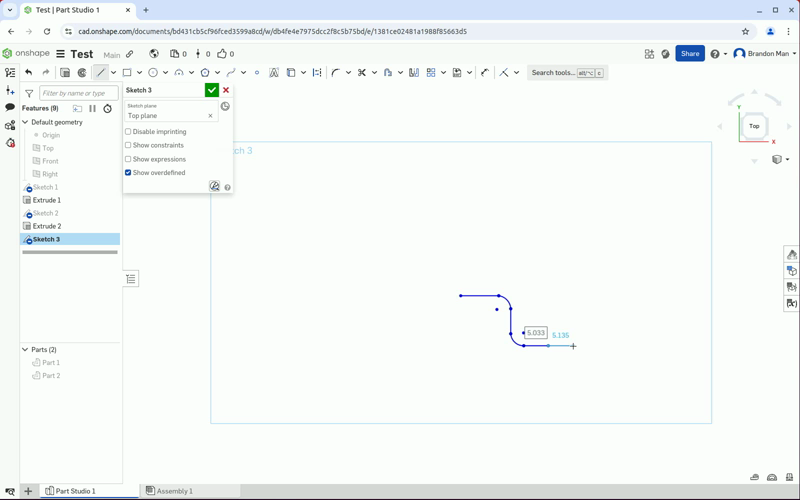
key_down(shift)
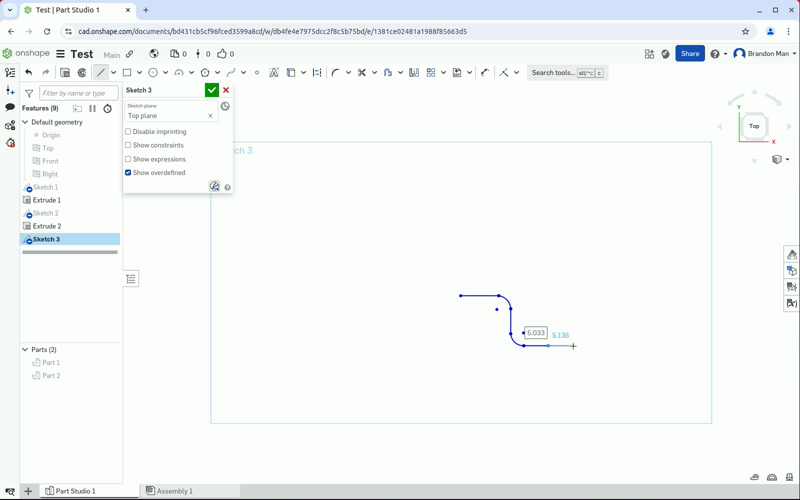
mouse_move(589, 345)
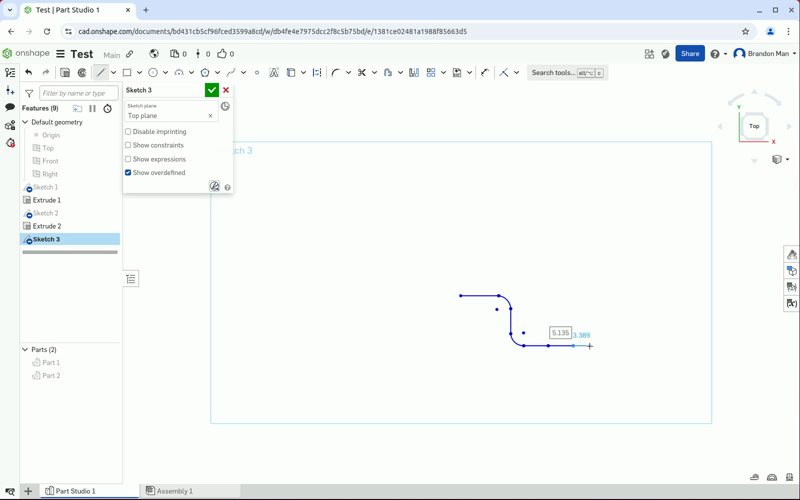
mouse_move(573, 331)
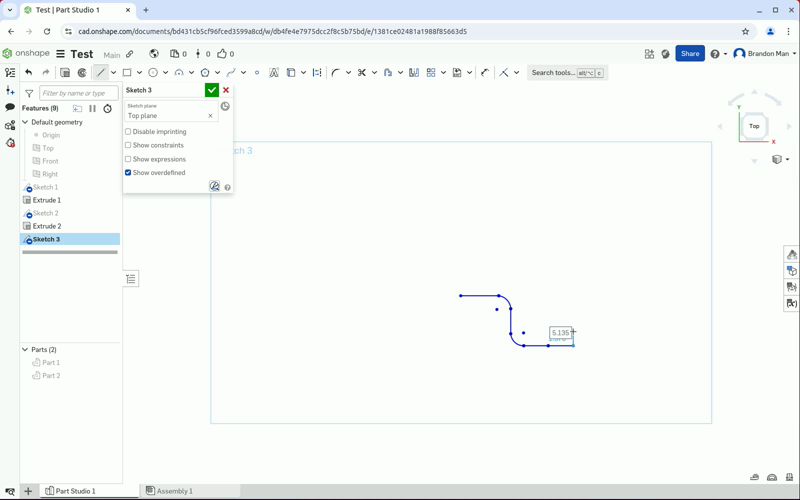
click(573, 331)
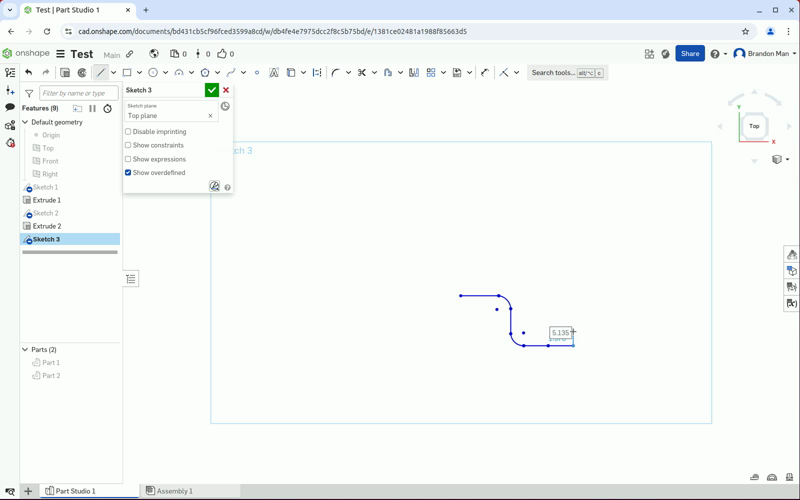
key_up(shift)
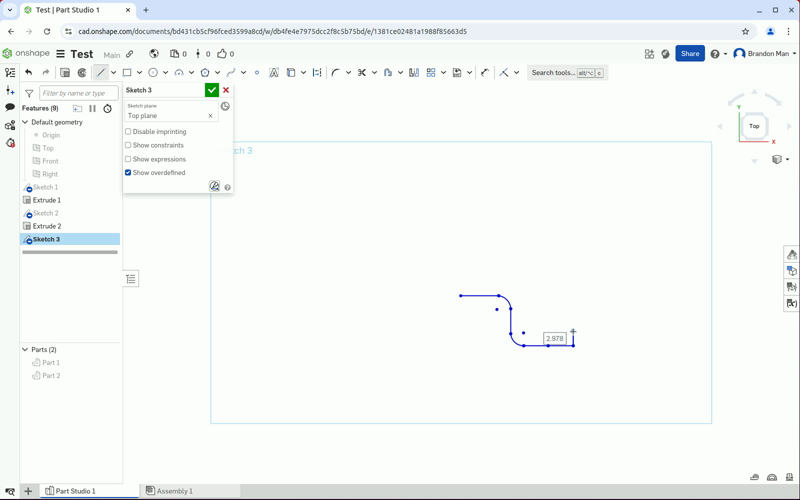
key_down(shift)
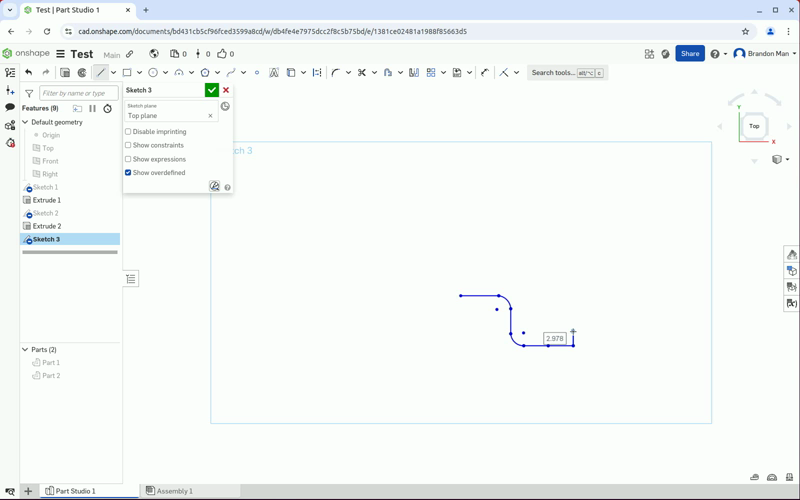
mouse_move(589, 331)
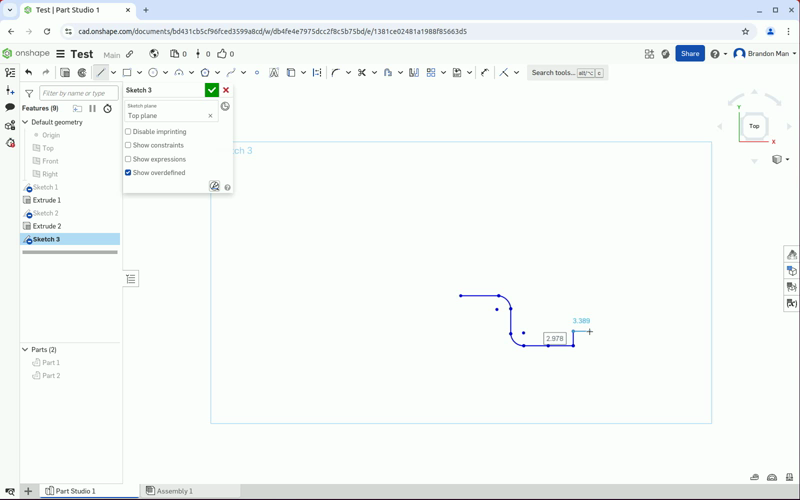
mouse_move(573, 282)
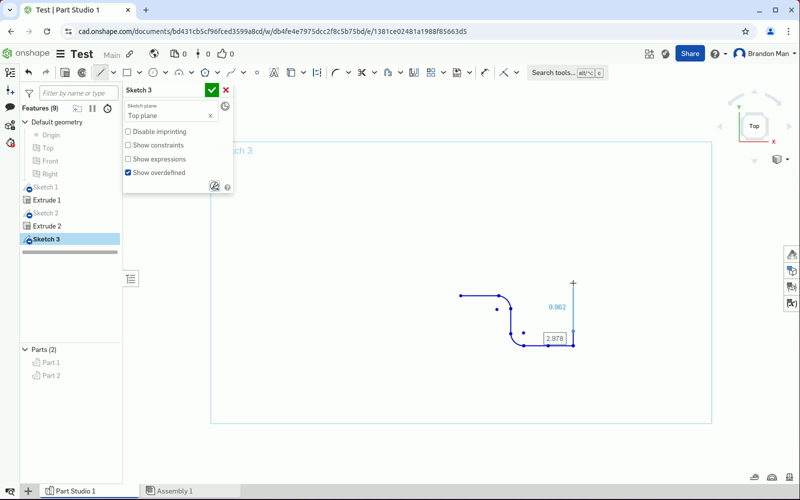
click(573, 282)
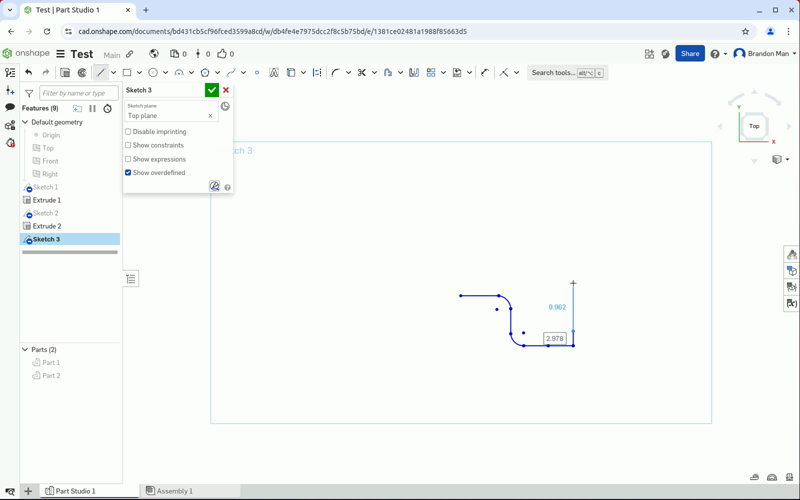
key_up(shift)
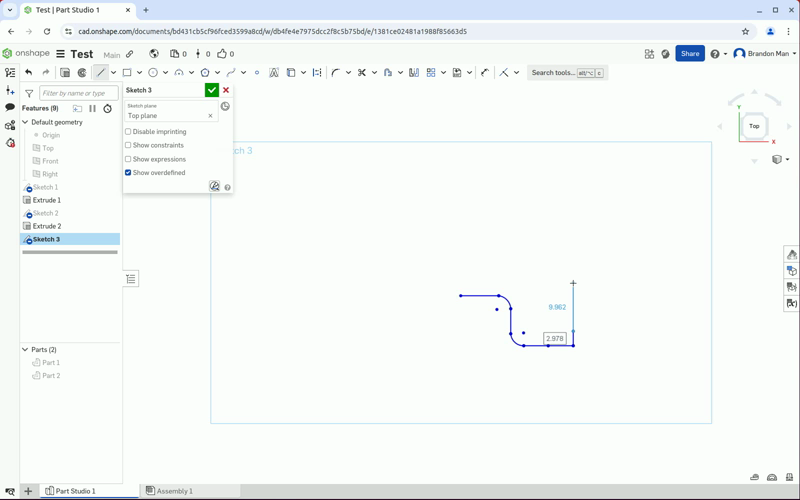
key_down(shift)
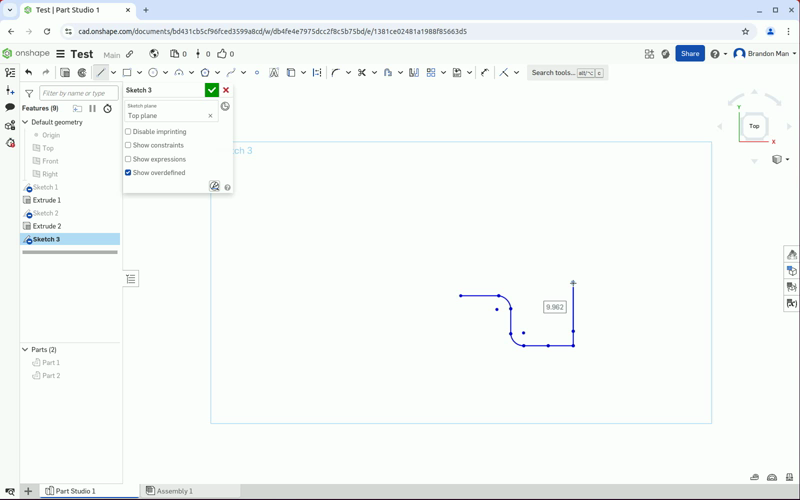
mouse_move(589, 282)
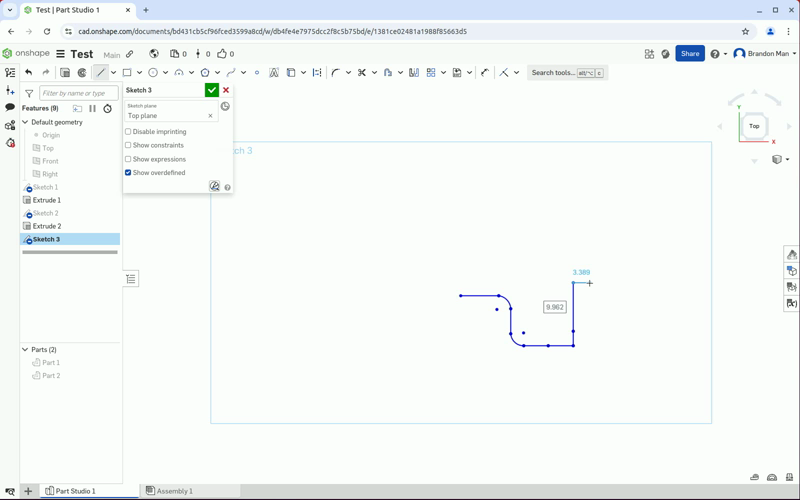
mouse_move(560, 282)
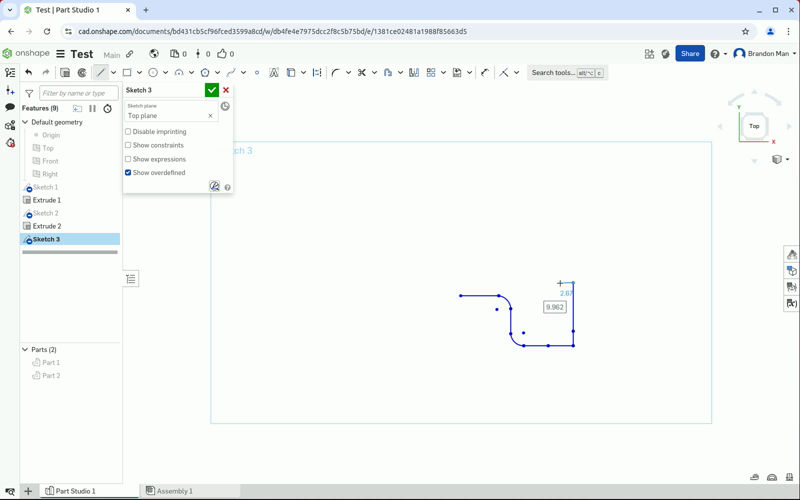
click(560, 282)
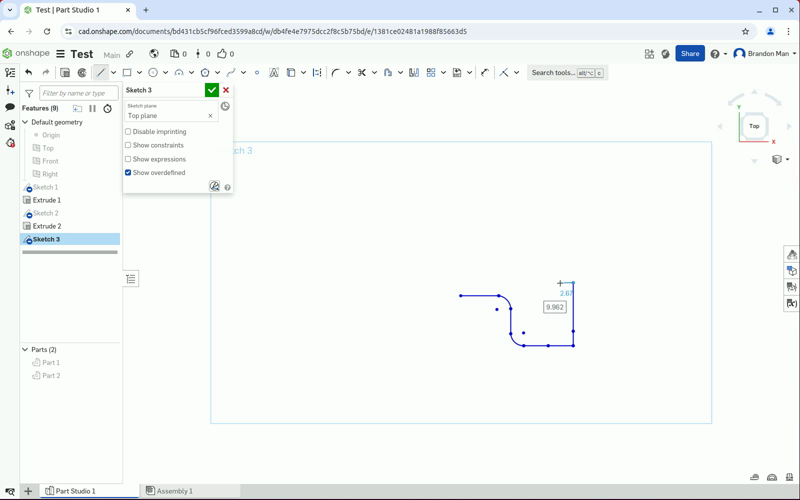
key_up(shift)
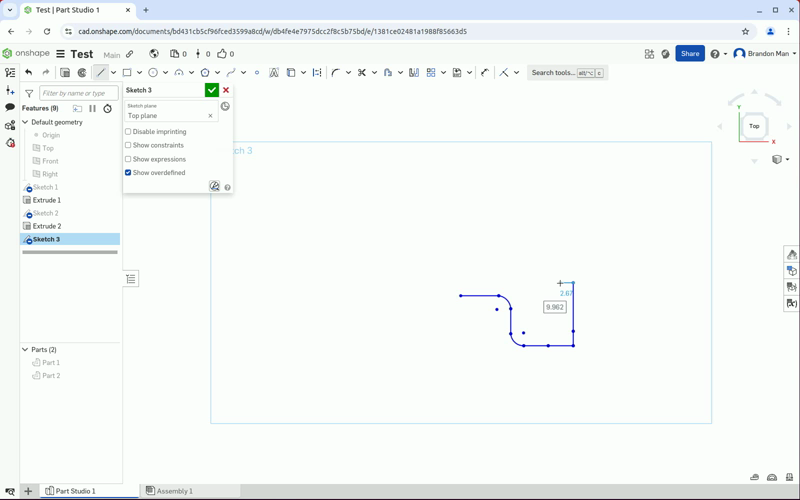
key_down(shift)
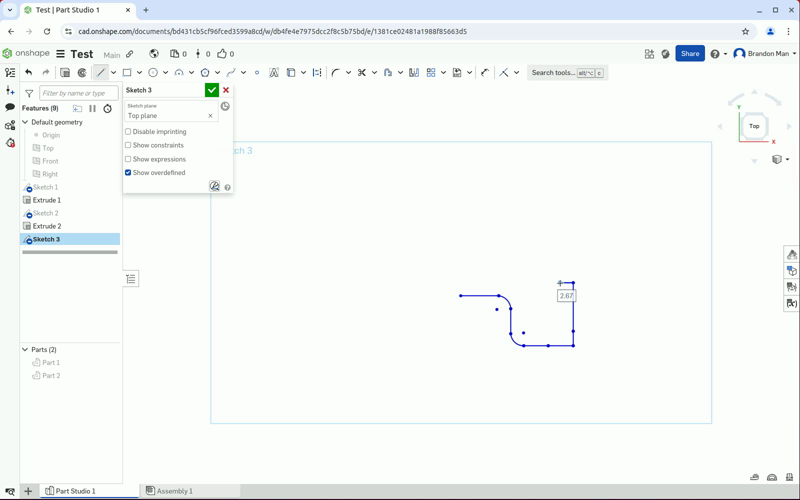
mouse_move(460, 282)
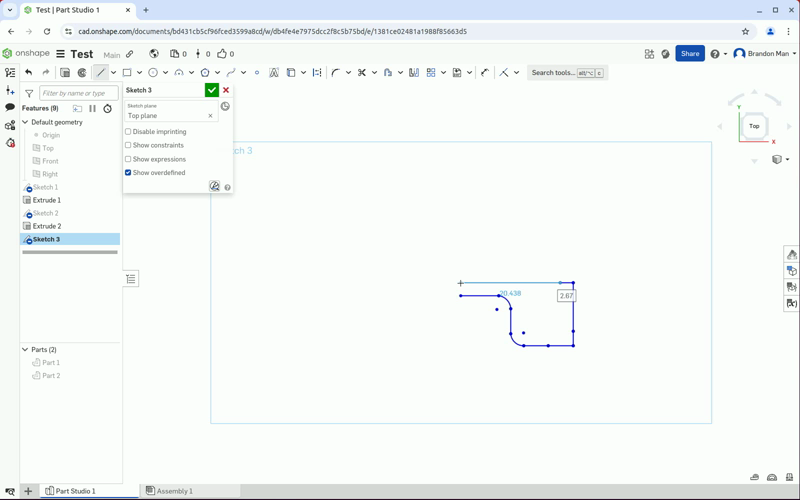
click(460, 282)
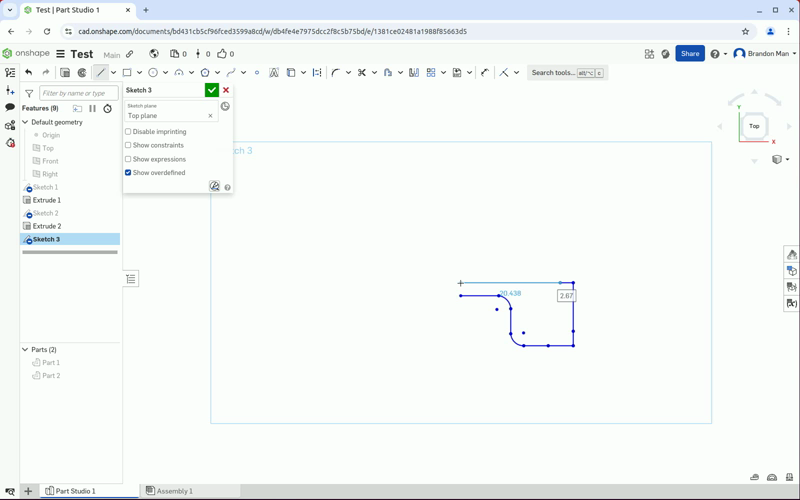
key_up(shift)
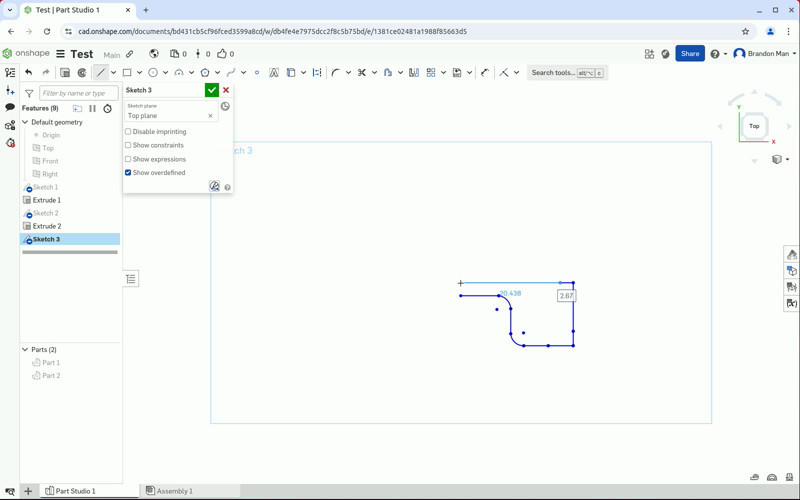
mouse_move(490, 282)
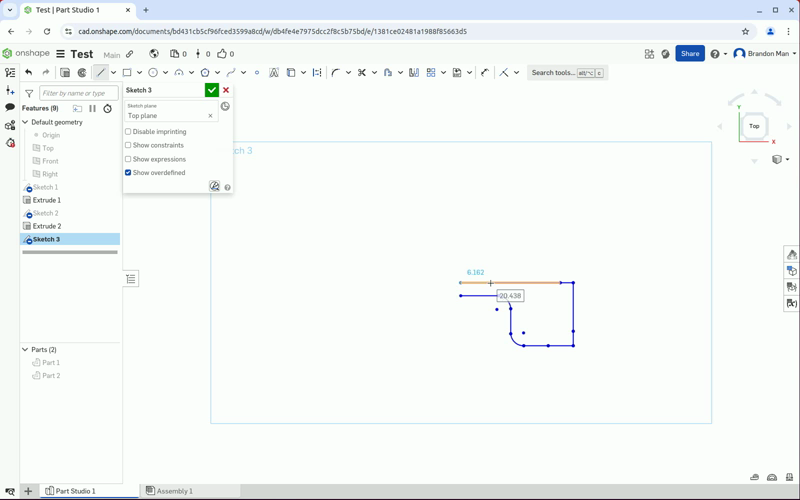
key_down(shift)
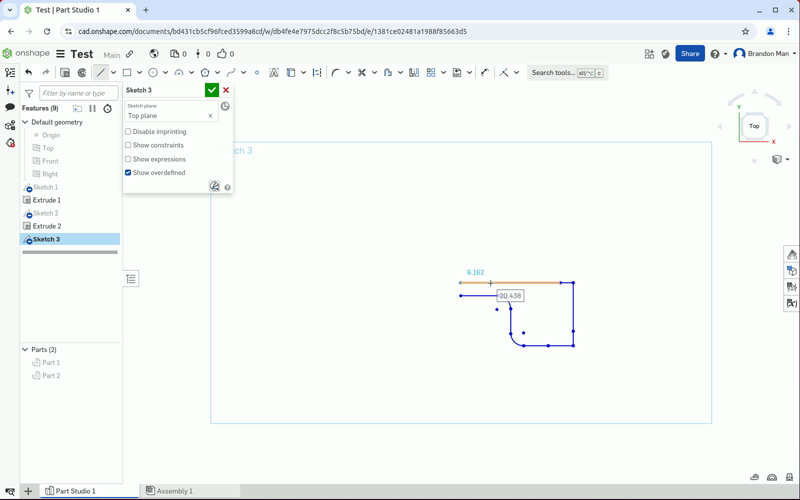
mouse_move(460, 295)
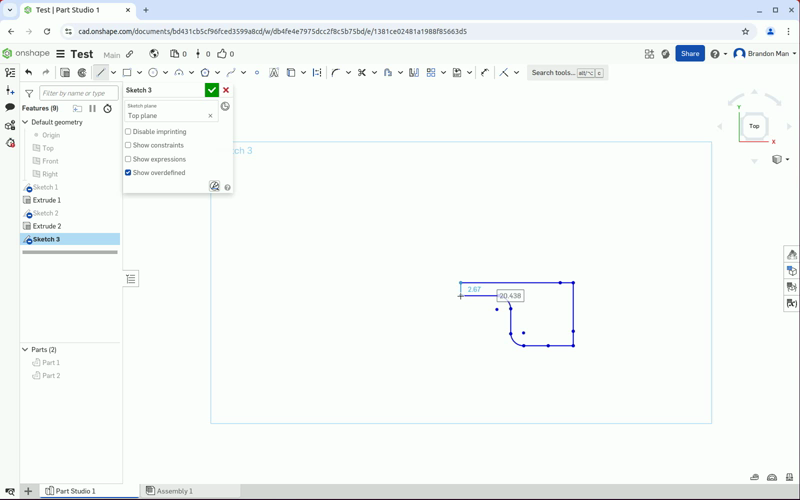
key_up(shift)
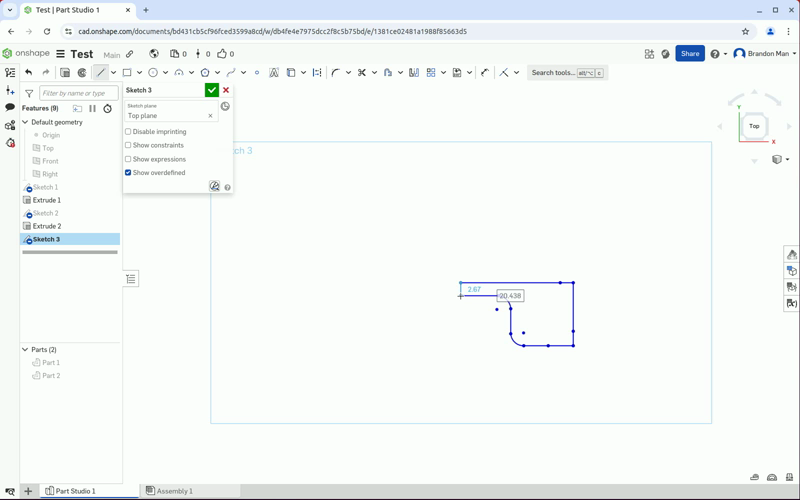
click(460, 295)
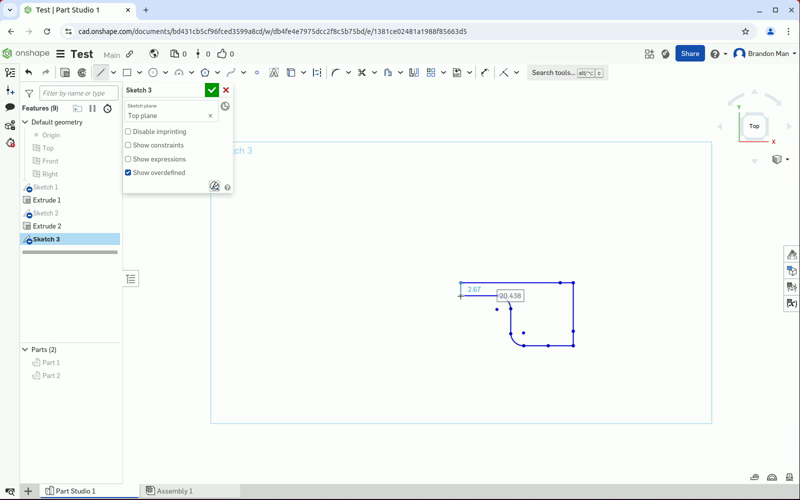
key(esc)
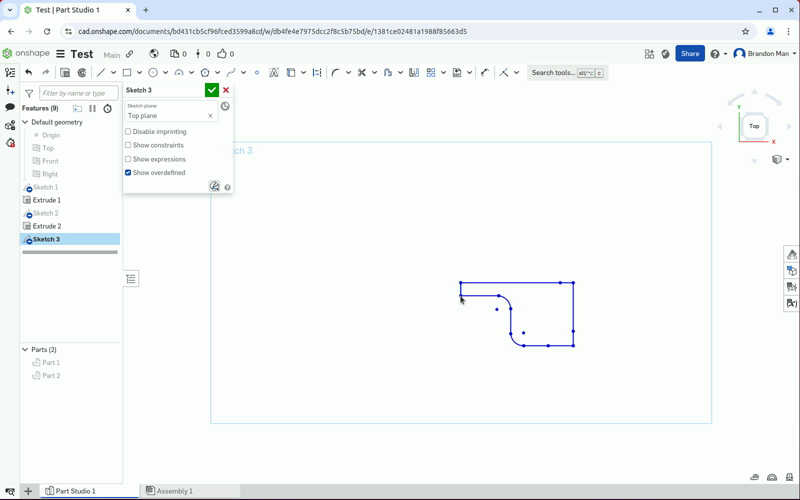
key(c)
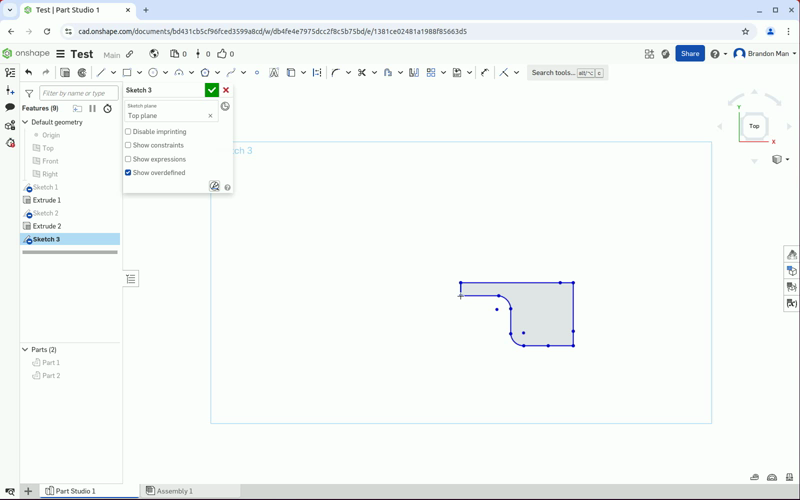
key_down(shift)
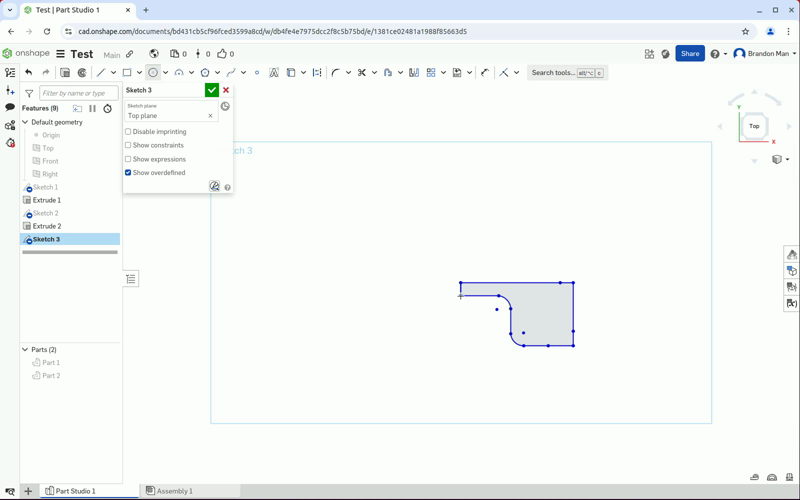
mouse_move(535, 314)
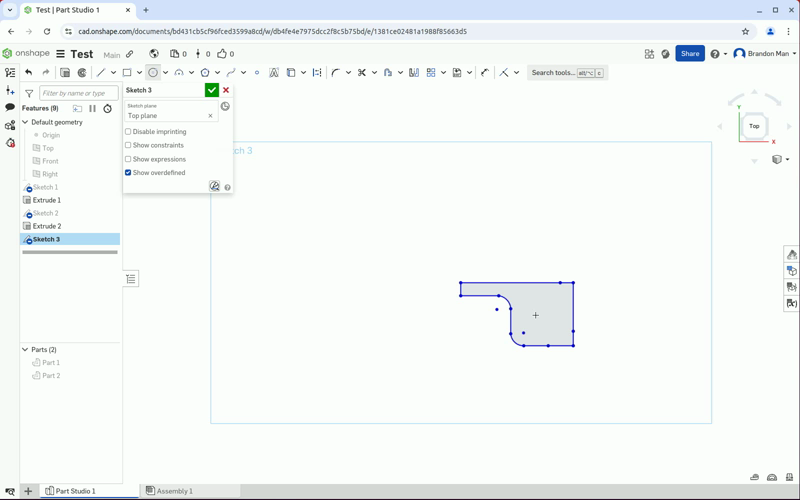
click(535, 314)
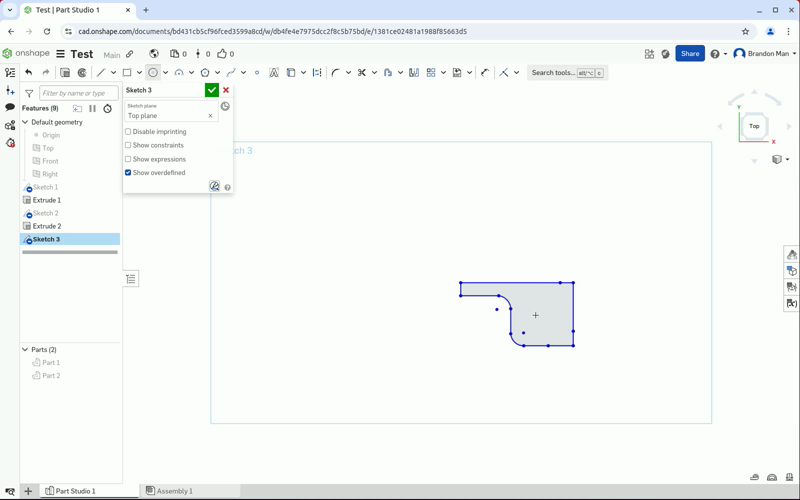
key_up(shift)
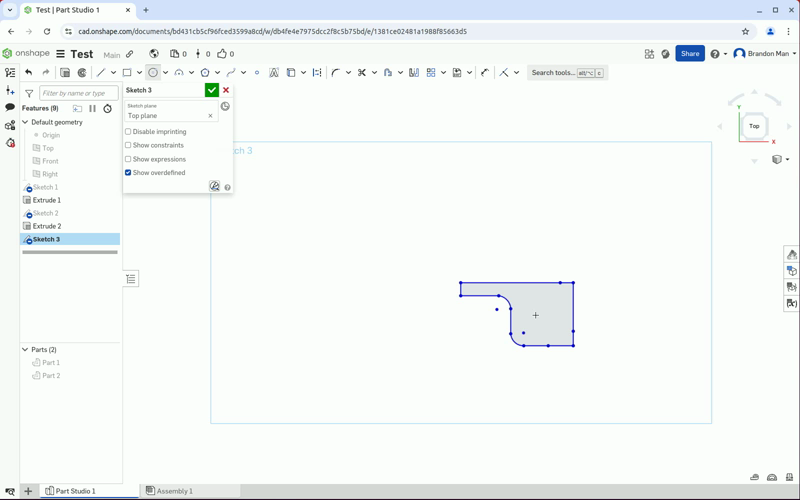
mouse_move(554, 314)
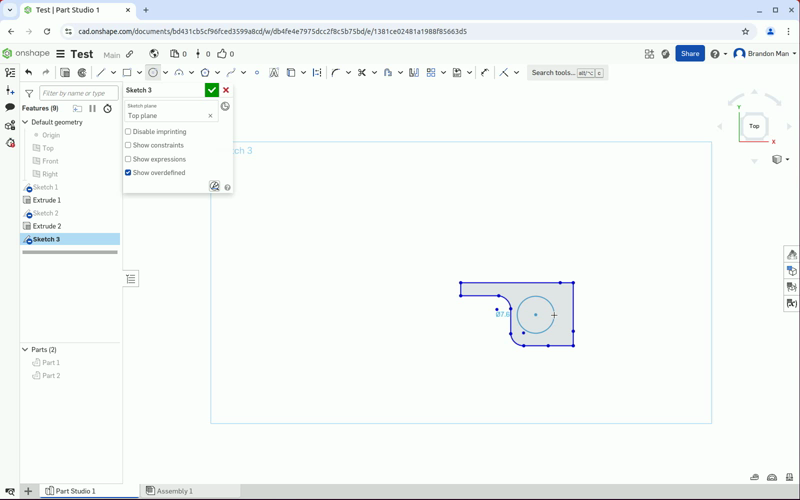
click(554, 314)
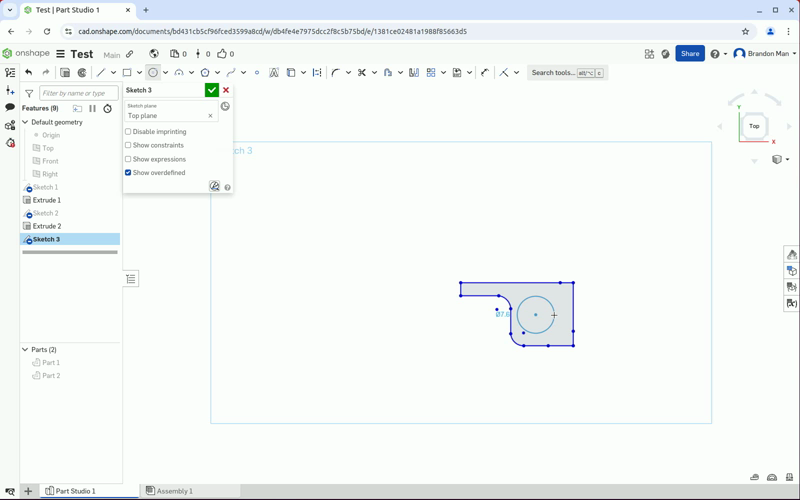
key(esc)
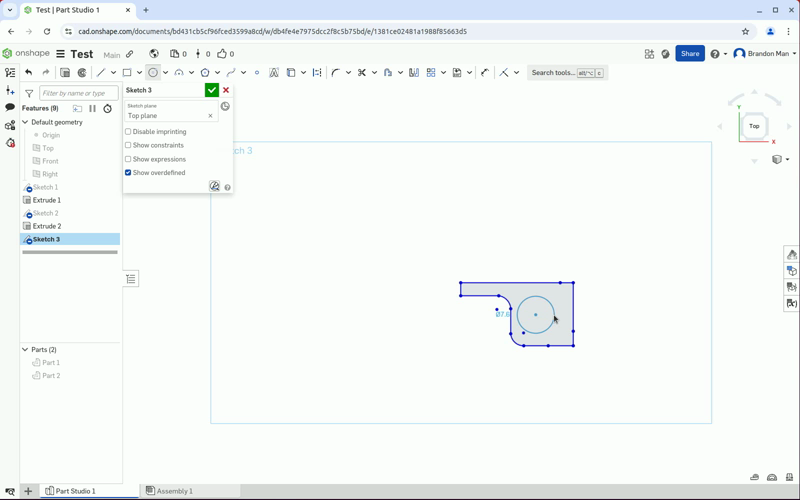
mouse_move(483, 293)
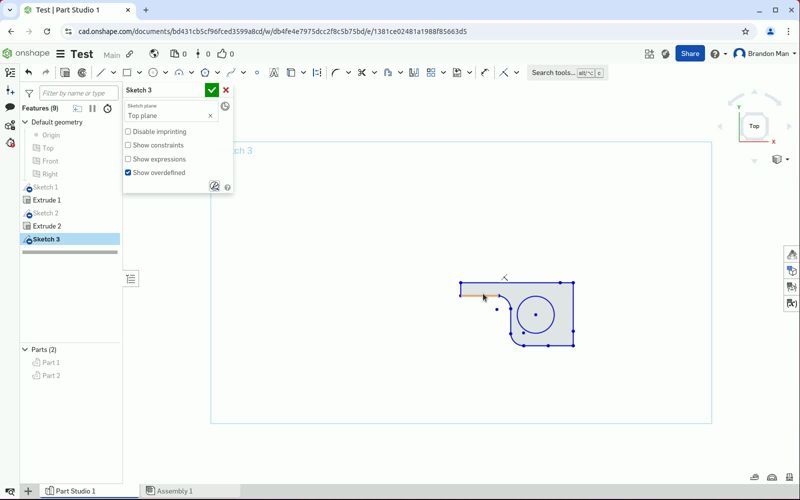
click(483, 293)
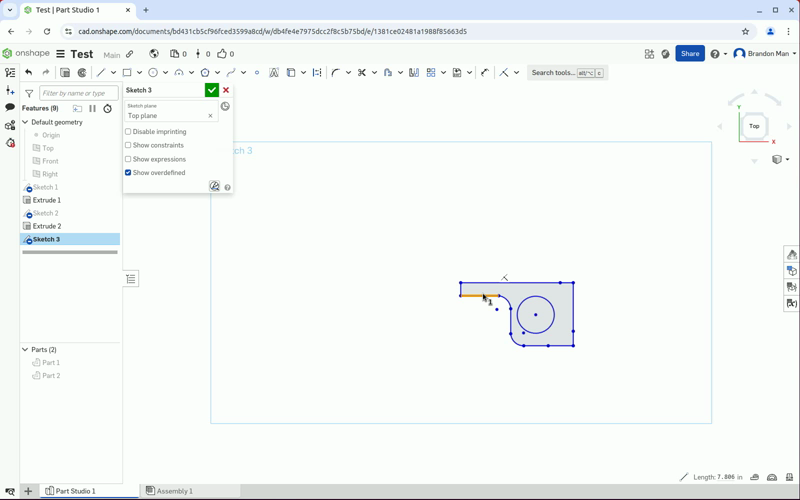
mouse_move(73, 352)
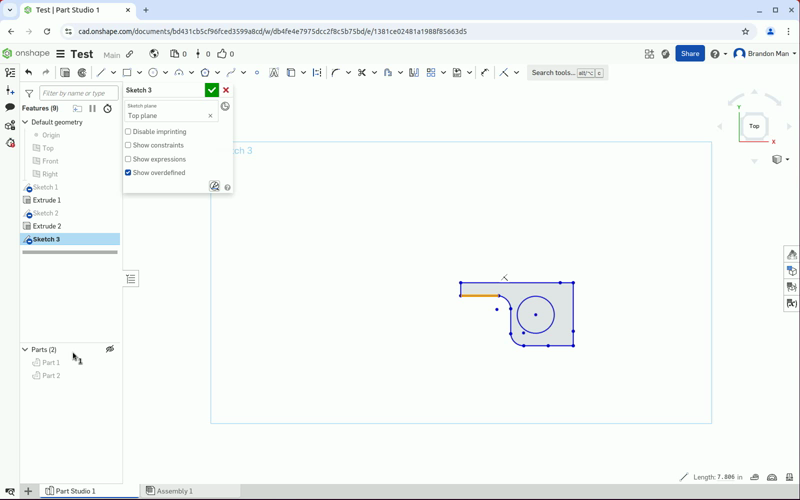
key(shift+y)
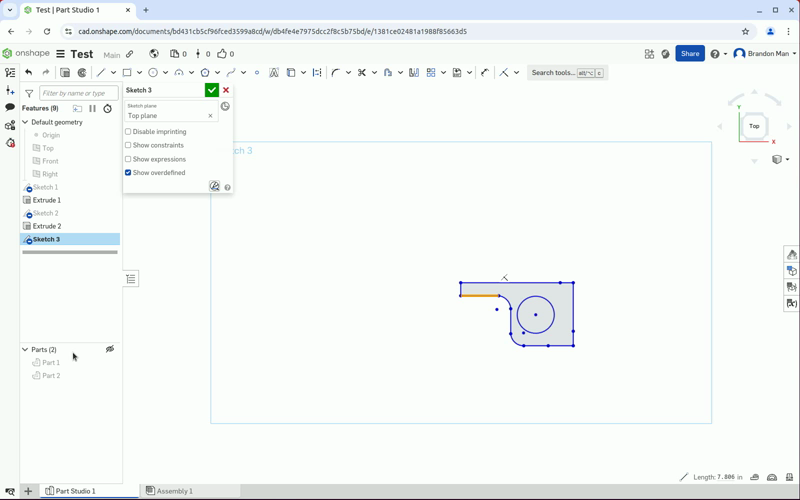
key(shift+e)
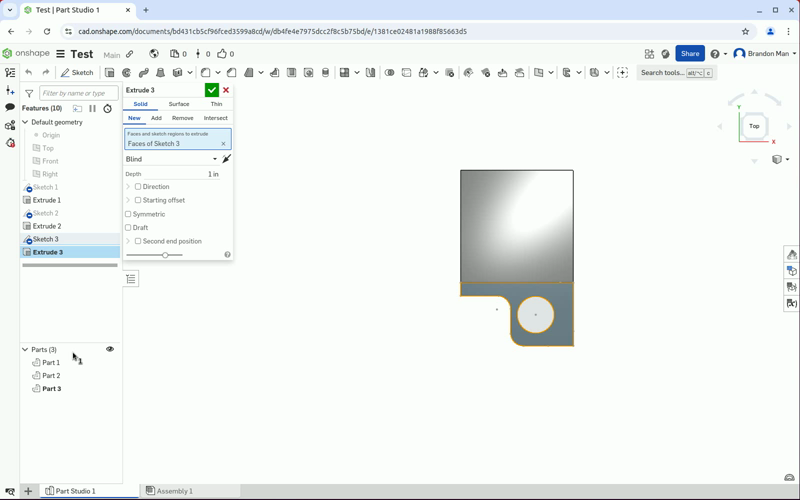
mouse_move(143, 106)
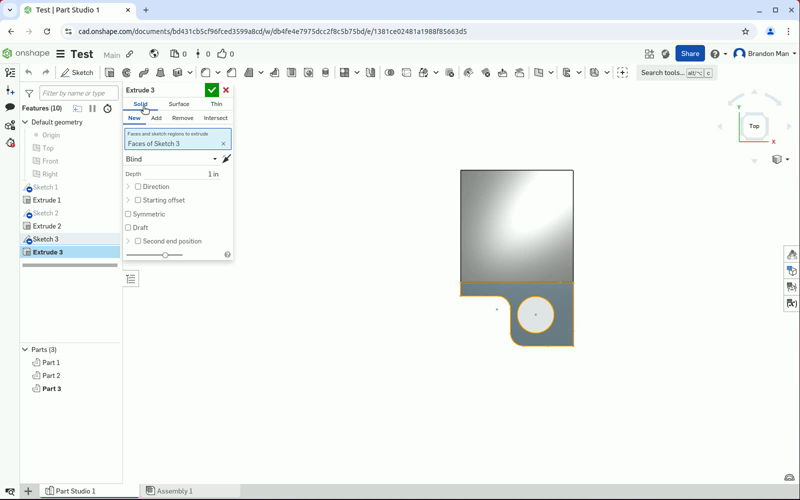
click(143, 106)
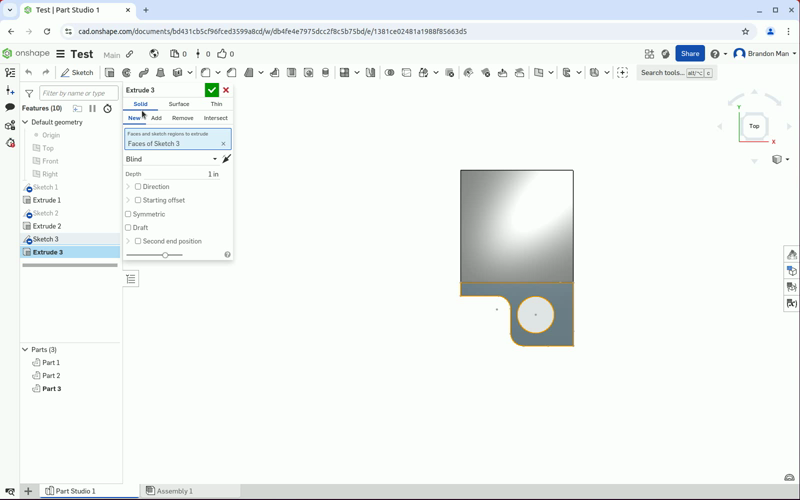
mouse_move(137, 120)
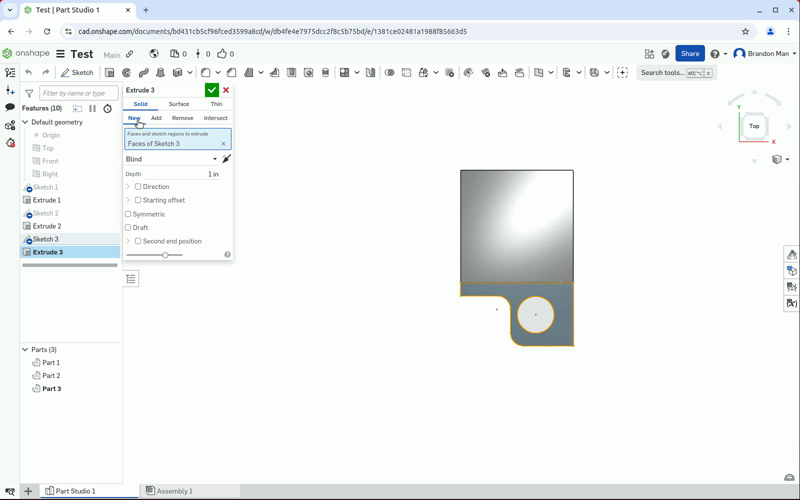
click(137, 120)
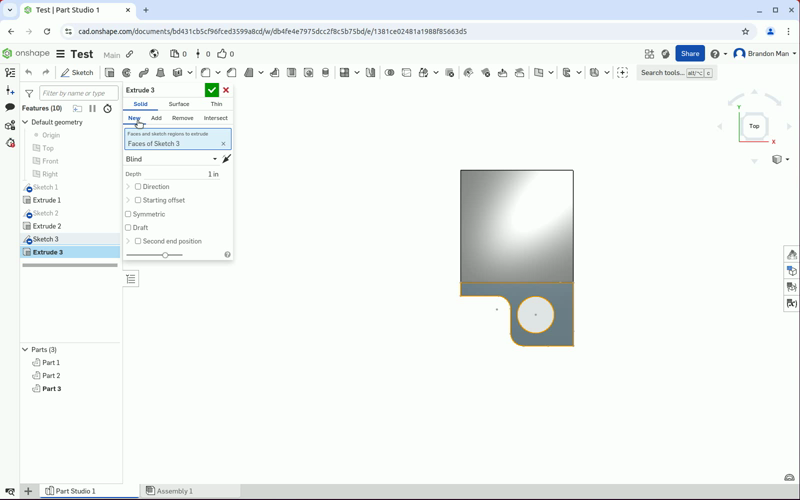
key(tab, 4)
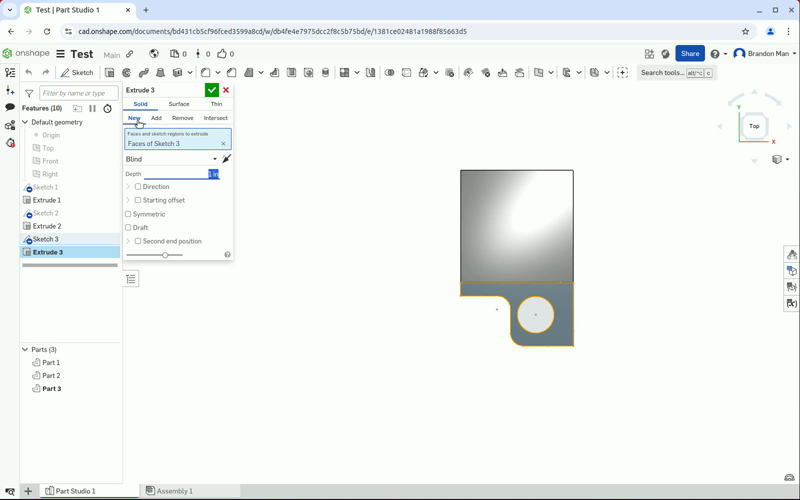
text(20.46)
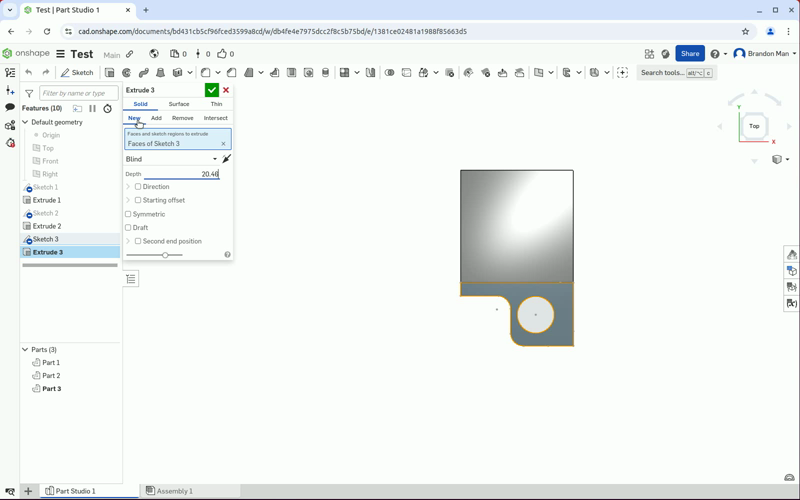
key(enter)
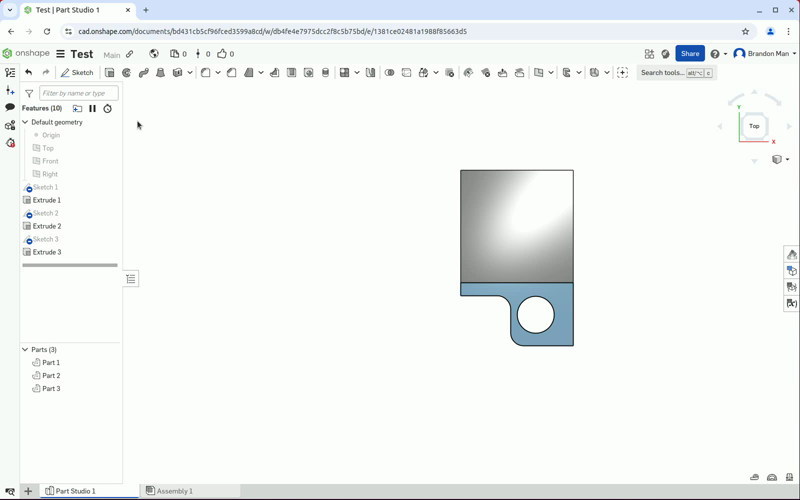
key(shift+h)
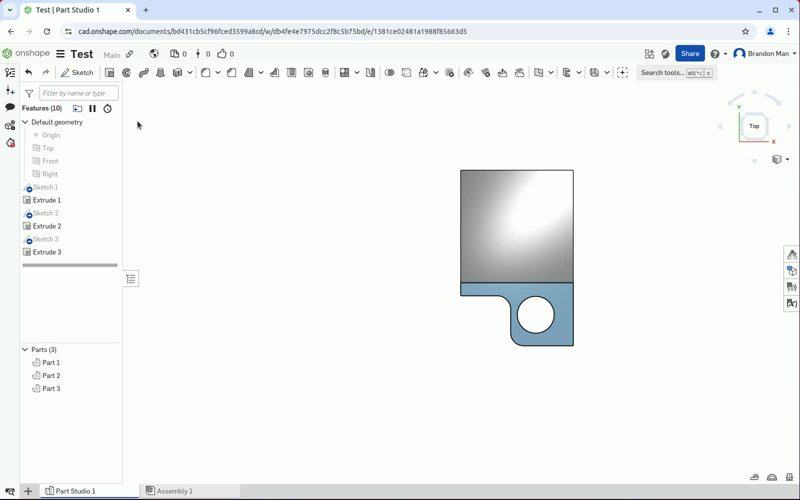
key(shift+h)
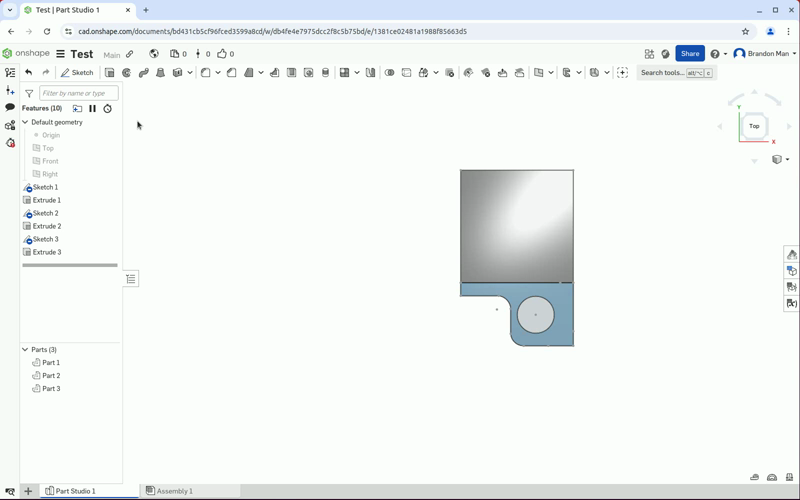
key(shift+7)
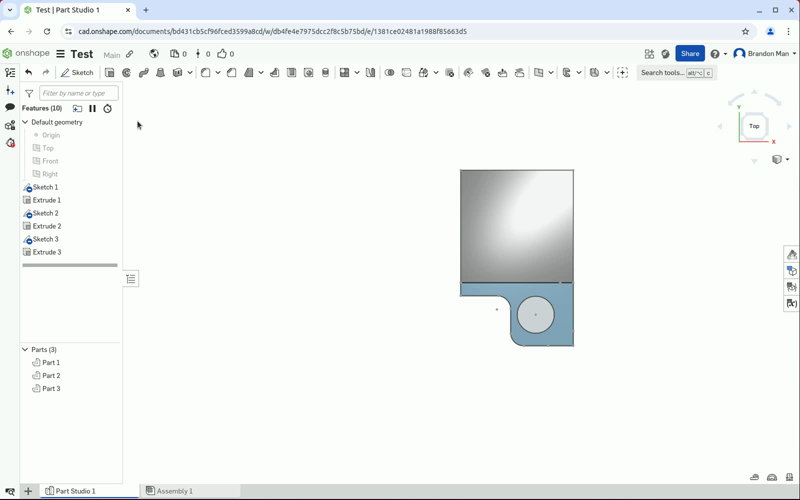
key(up, 3)
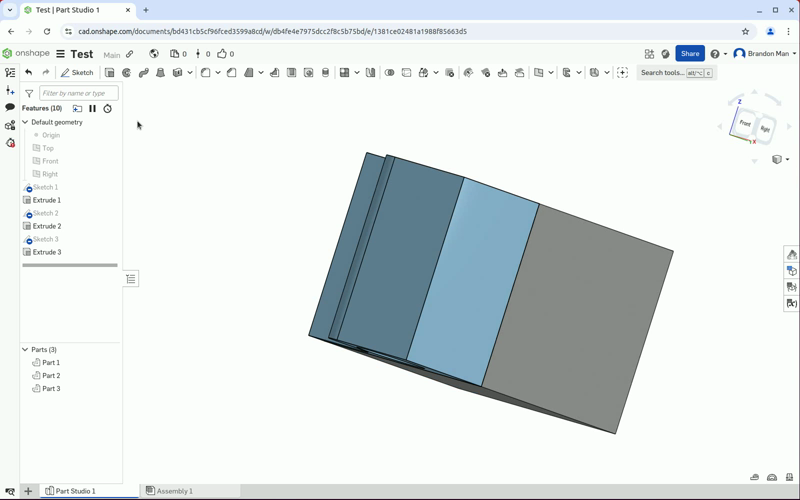
key(left, 3)
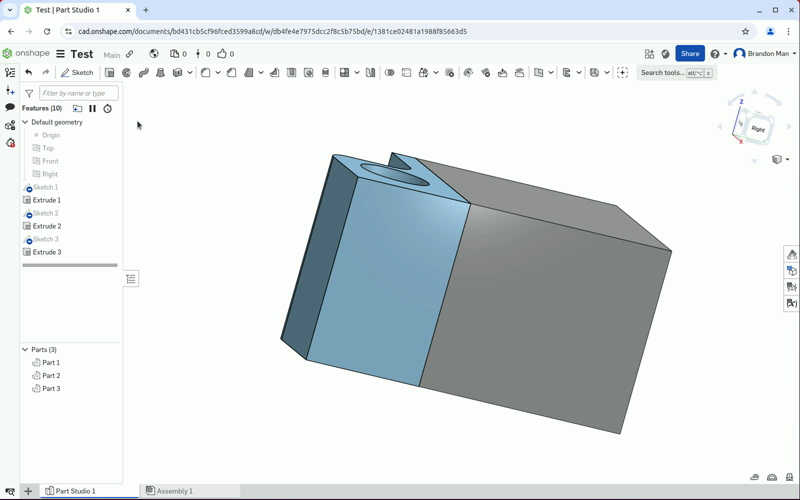
key(right, 3)
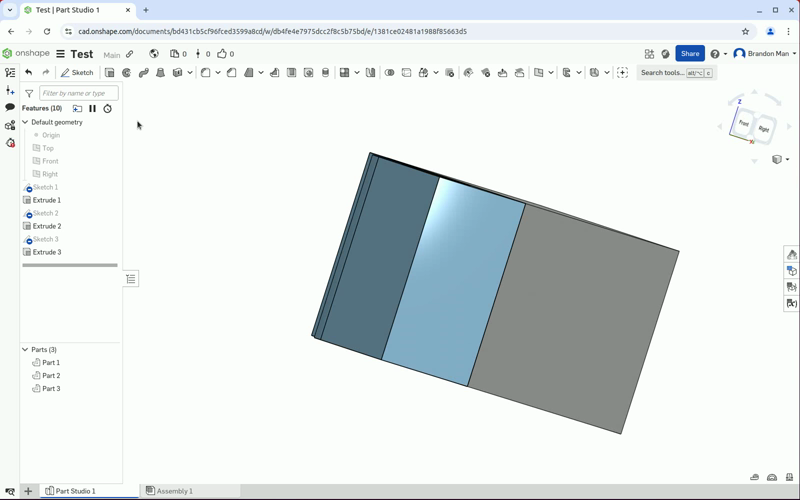
key(down, 3)
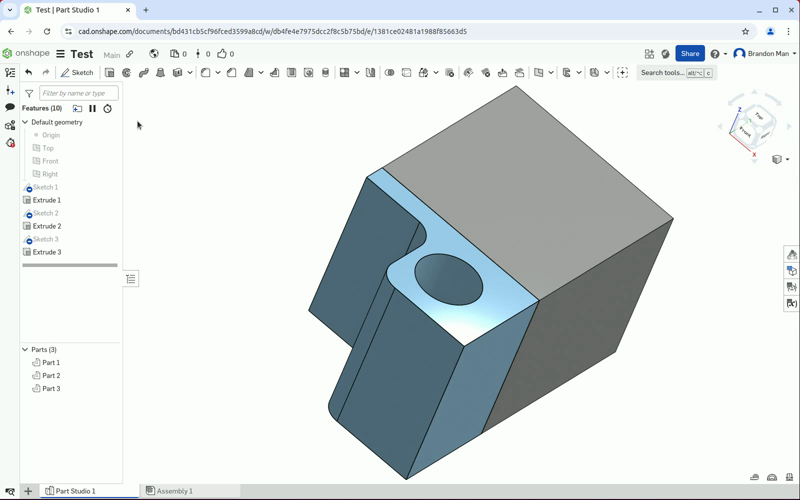
mouse_move(73, 189)
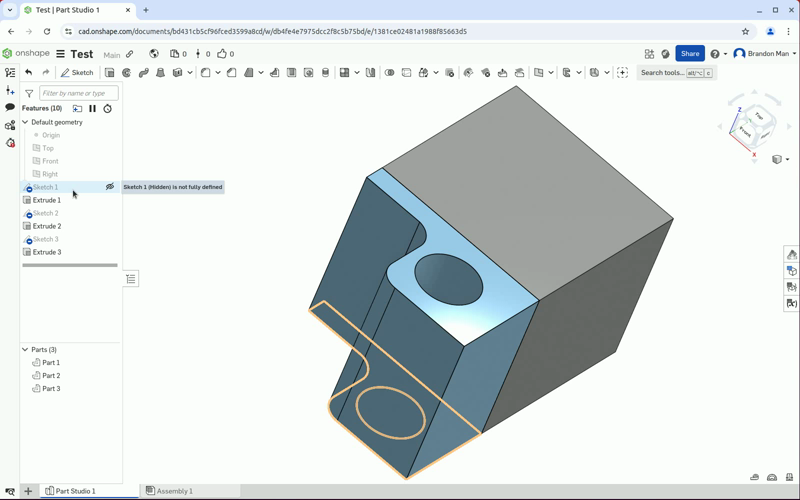
click(73, 189)